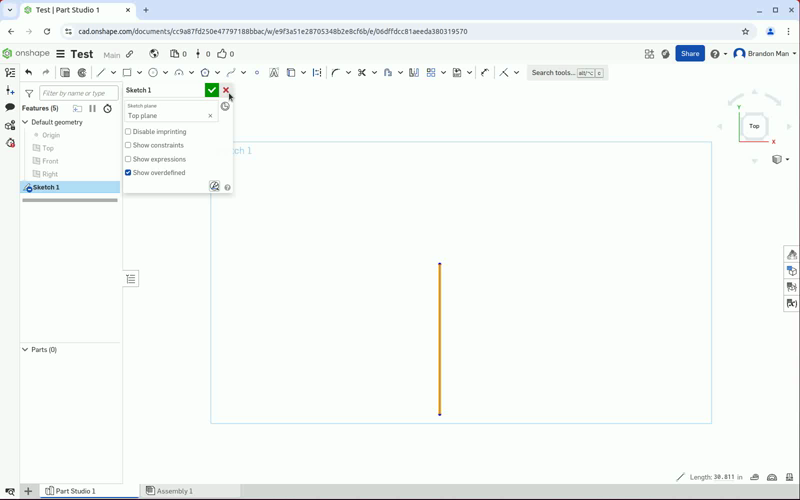
key(shift+h)
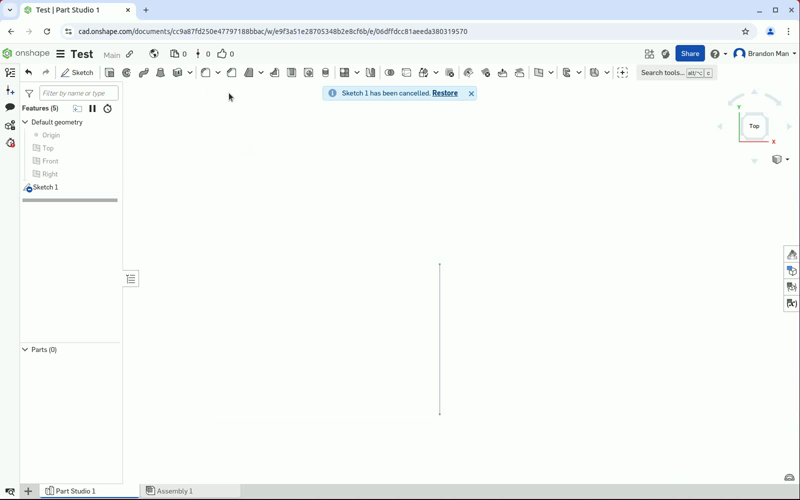
key(shift+s)
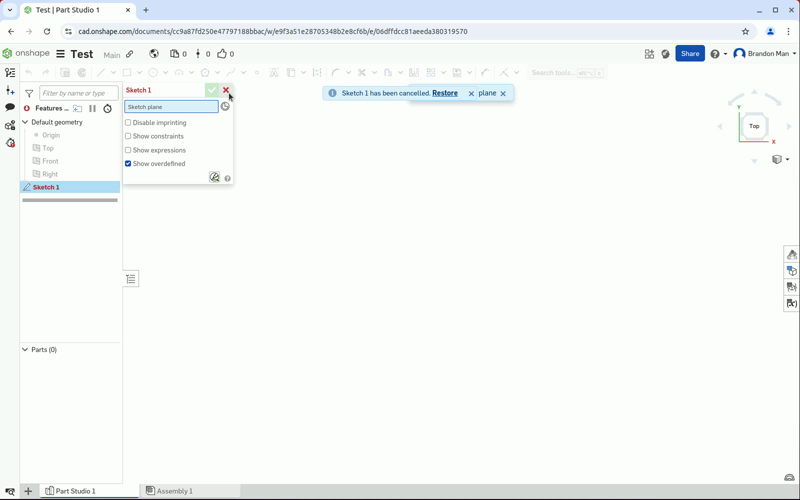
mouse_move(73, 150)
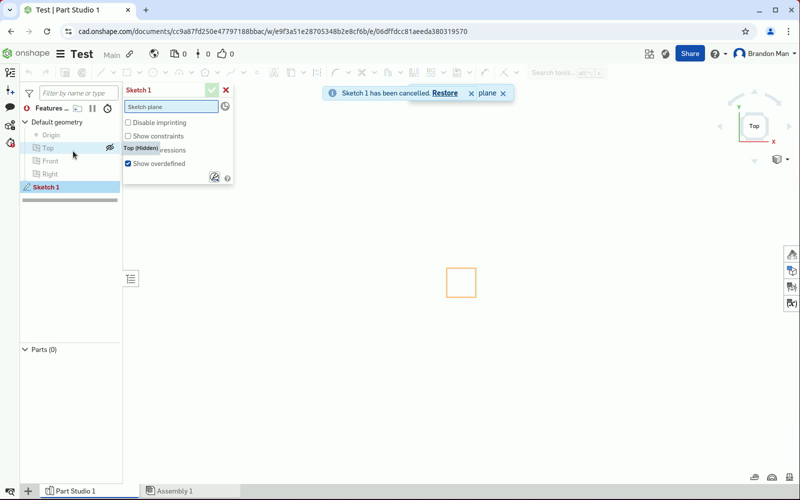
click(73, 150)
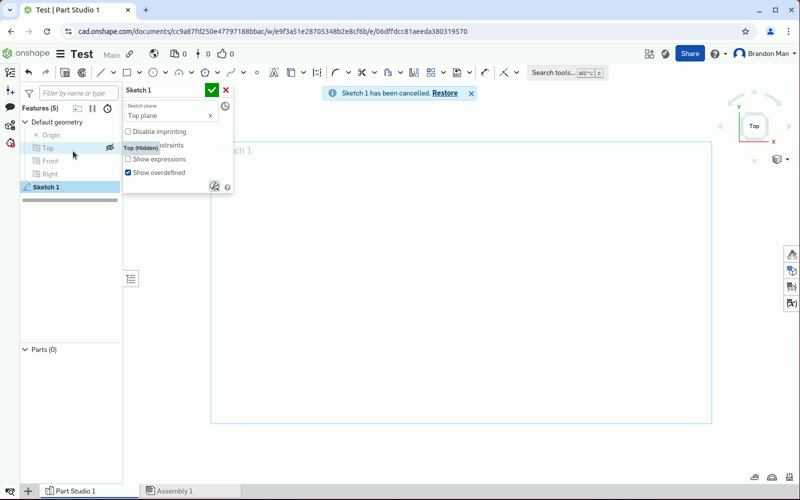
mouse_move(73, 352)
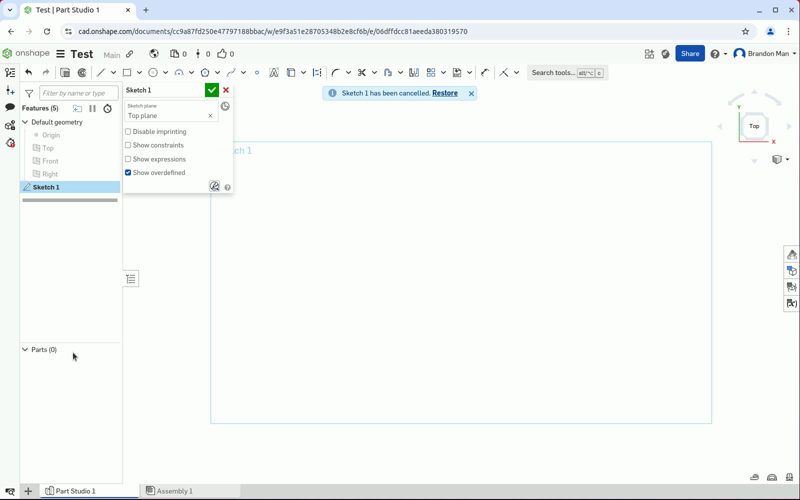
key(y)
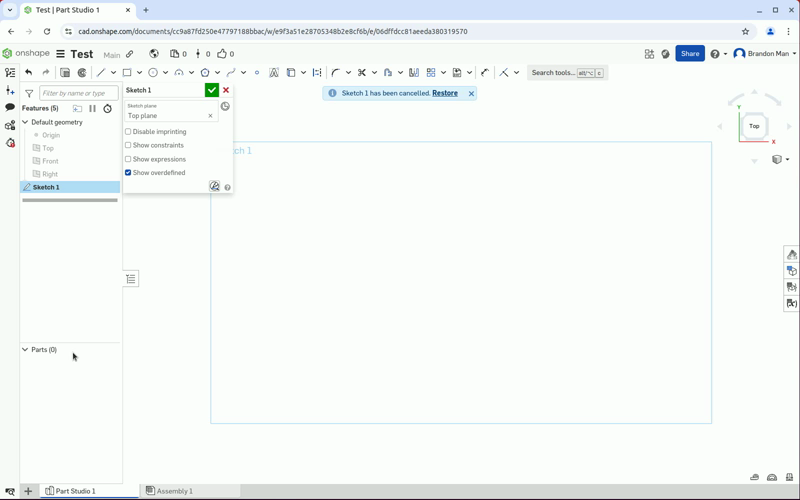
key(l)
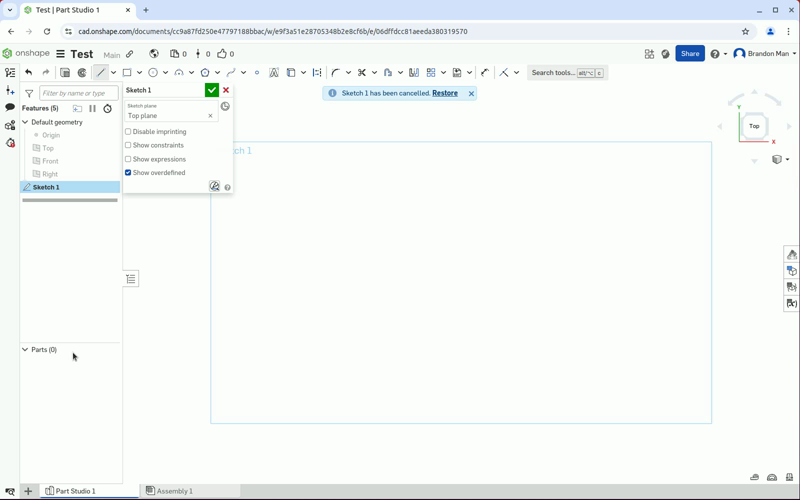
key_down(shift)
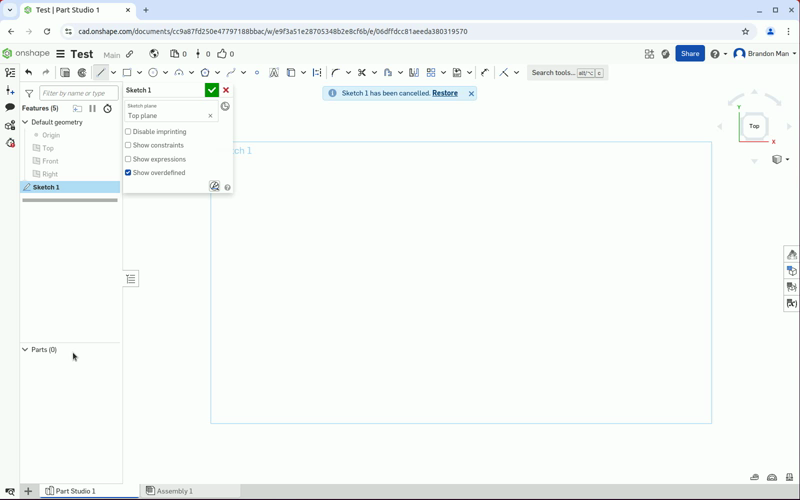
mouse_move(463, 307)
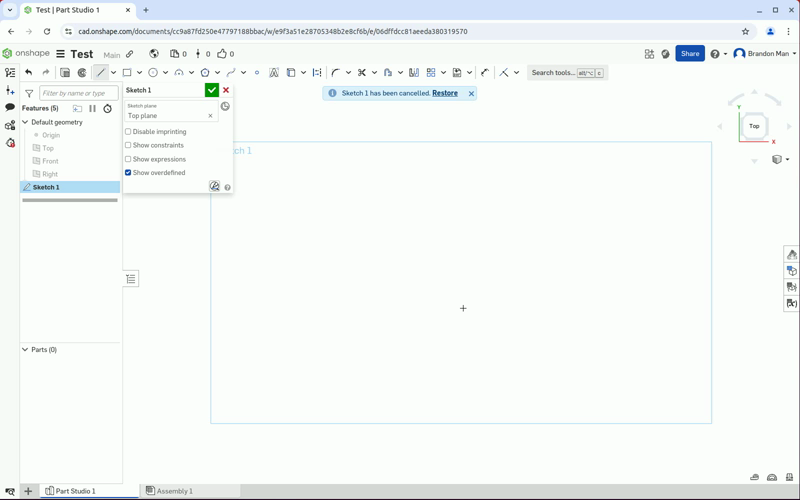
click(463, 307)
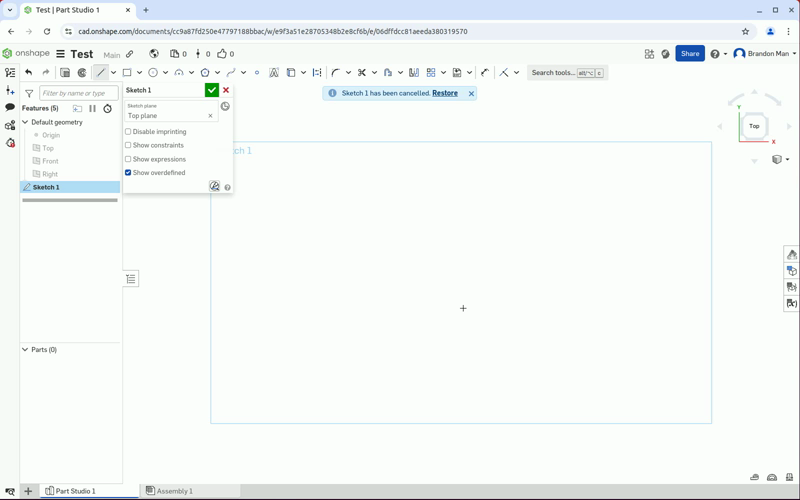
key_up(shift)
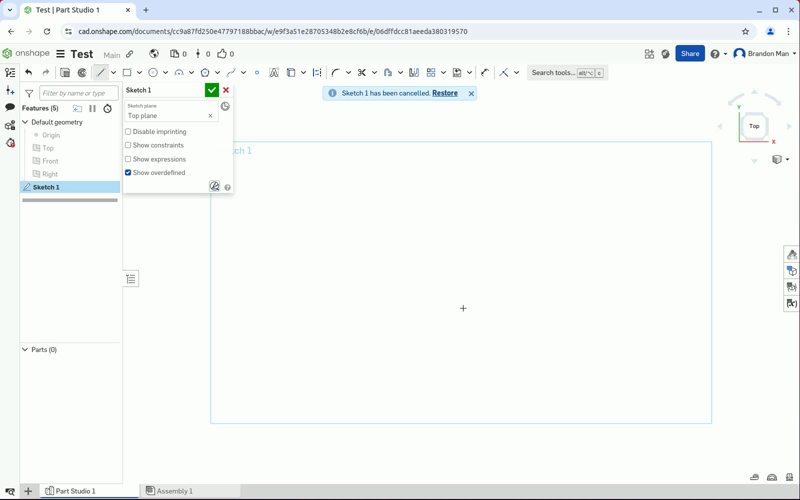
key_down(shift)
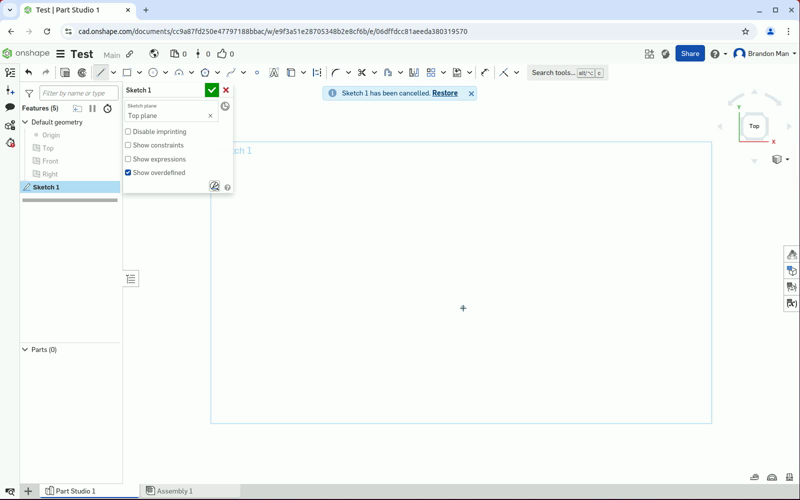
mouse_move(558, 298)
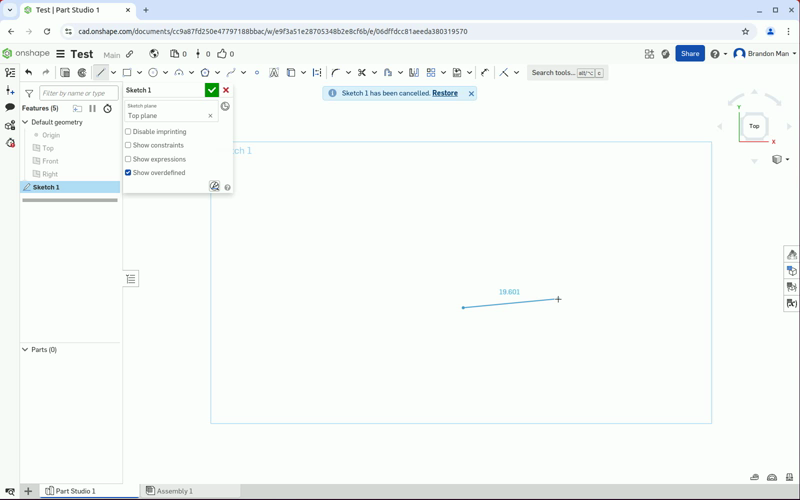
click(558, 298)
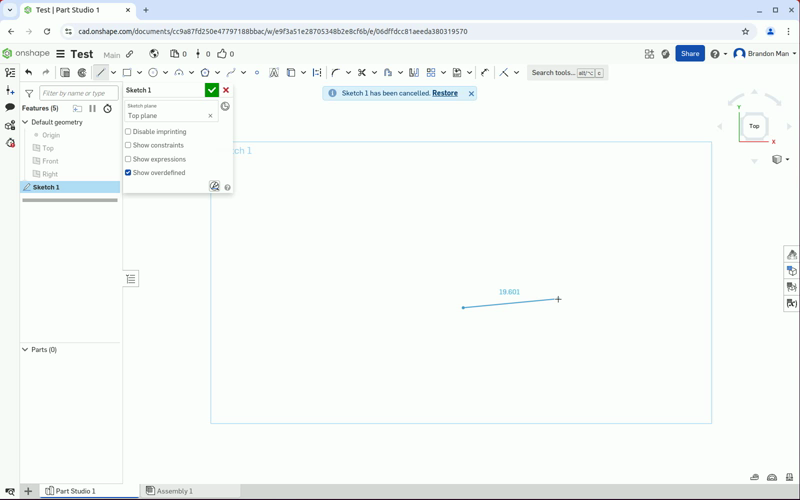
key_up(shift)
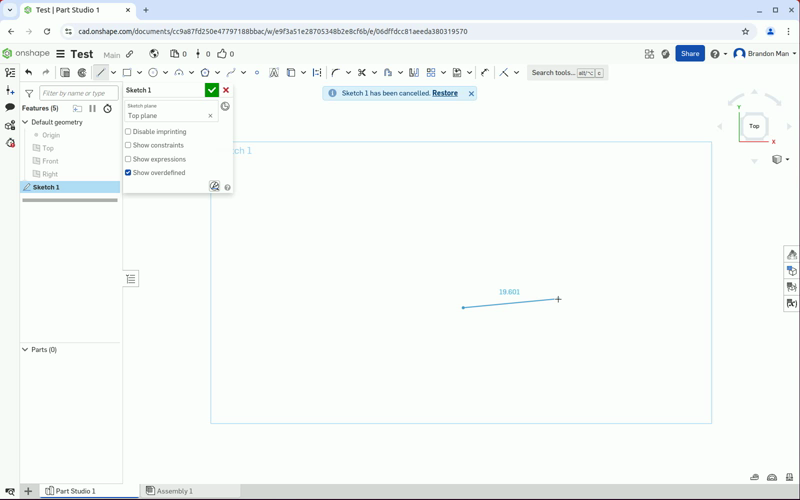
key(esc)
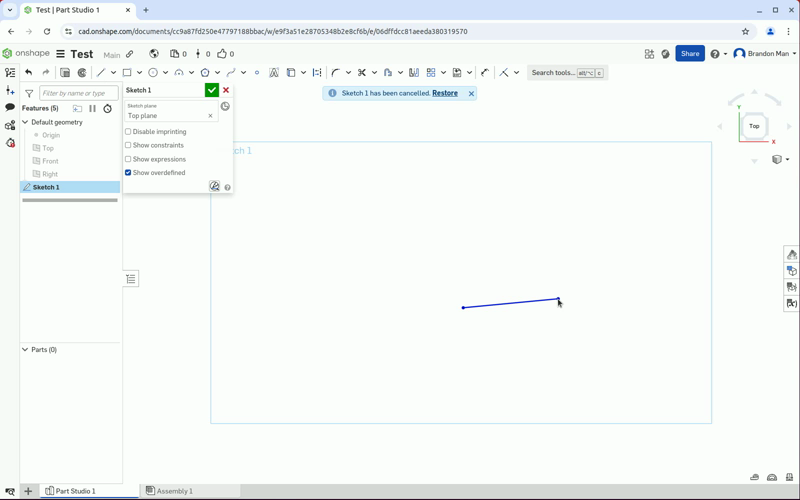
key(a)
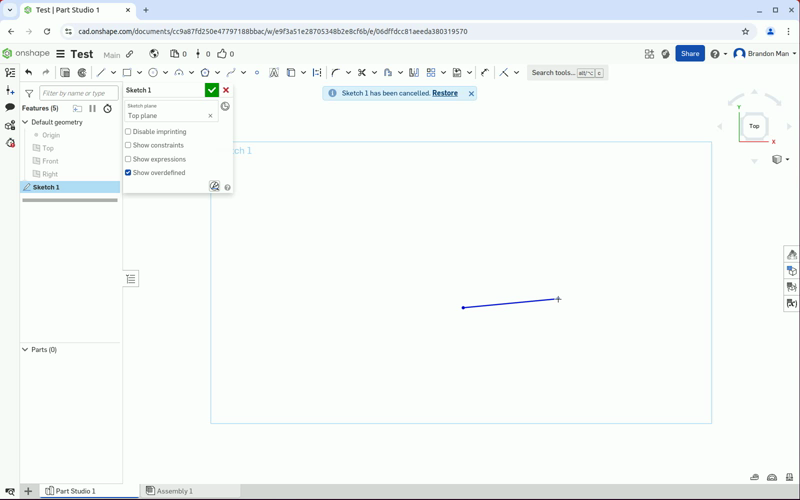
mouse_move(558, 298)
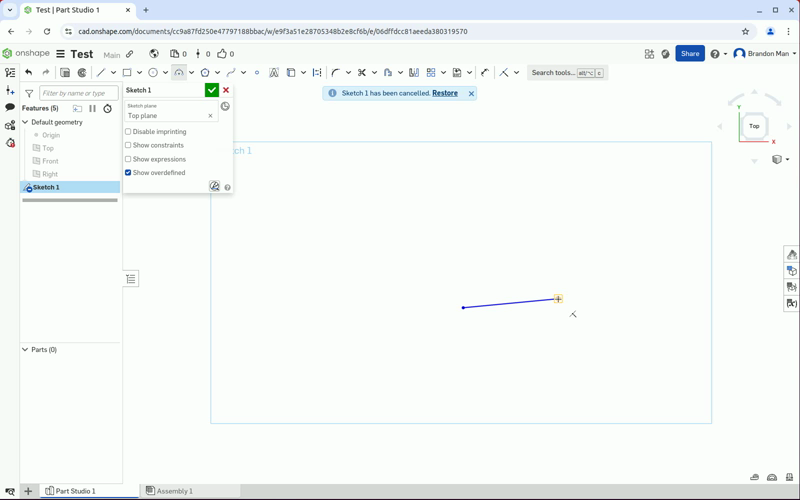
click(558, 298)
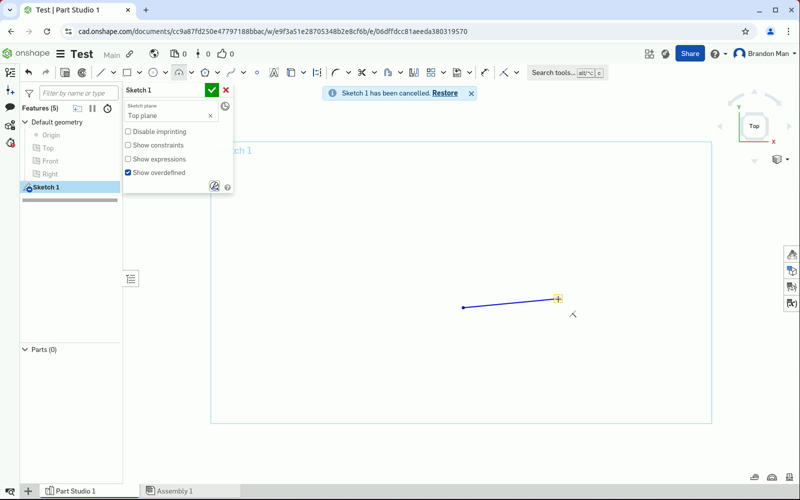
key_down(shift)
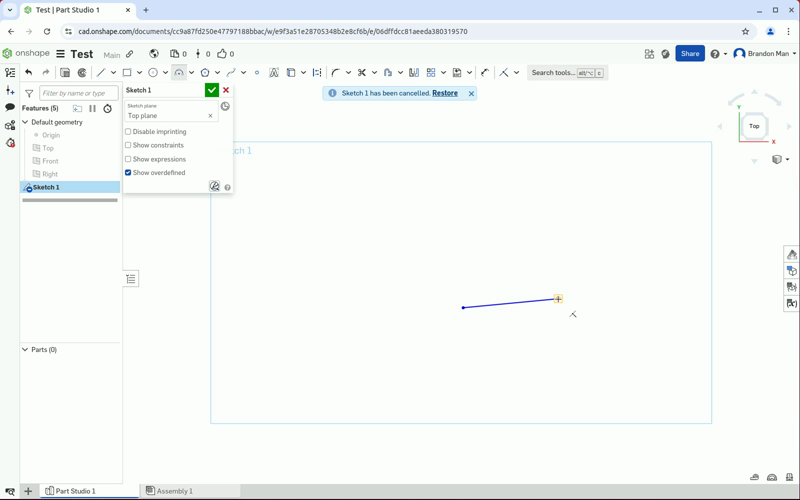
mouse_move(558, 266)
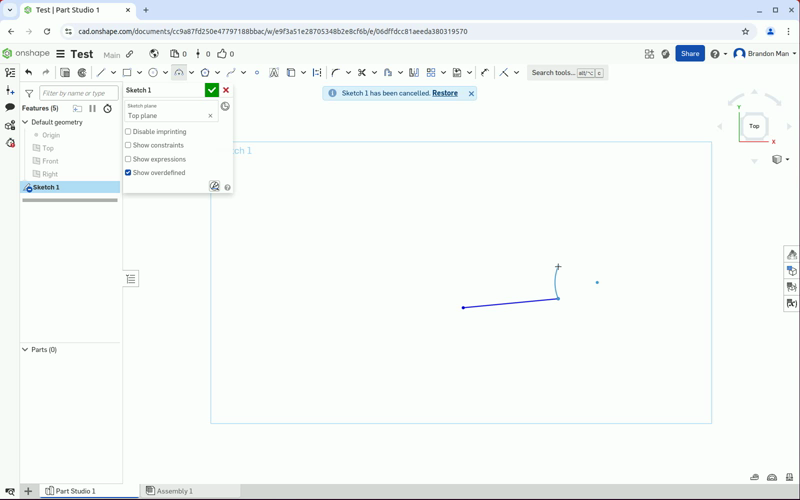
click(558, 266)
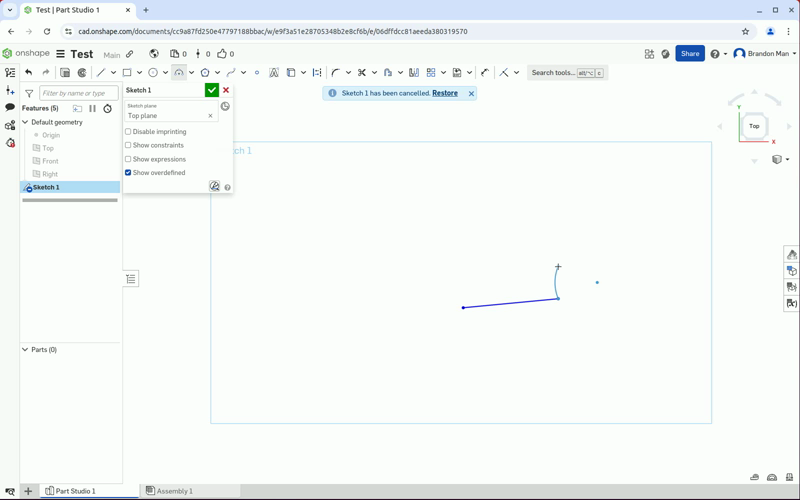
mouse_move(540, 282)
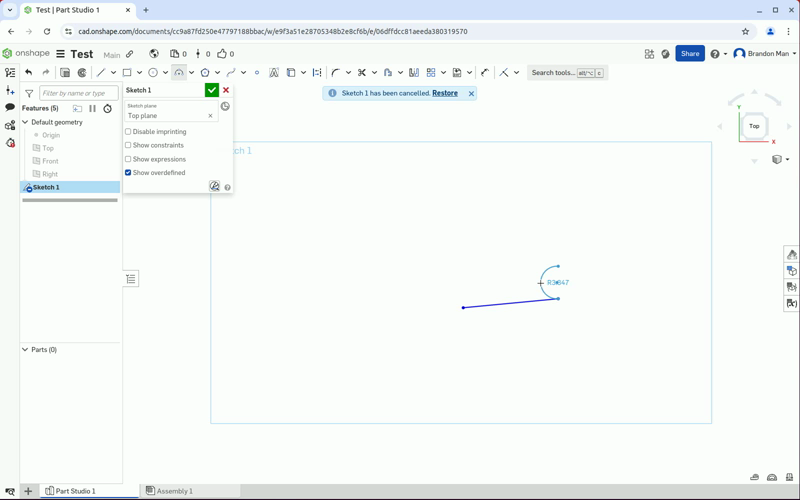
click(540, 282)
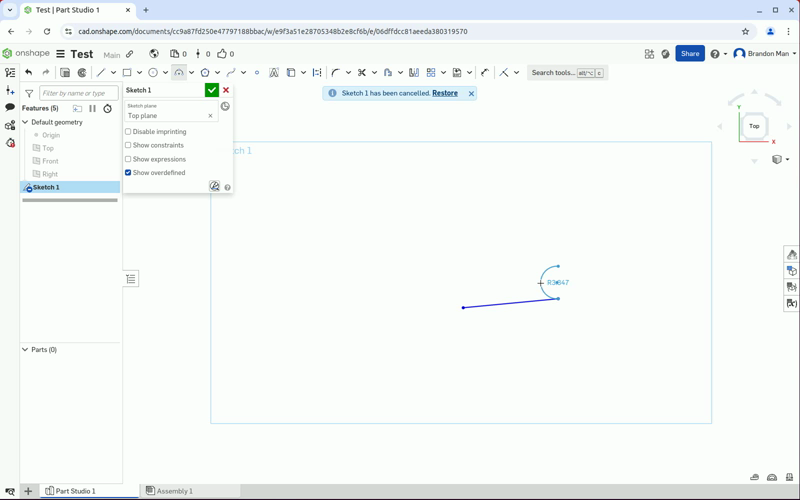
key_up(shift)
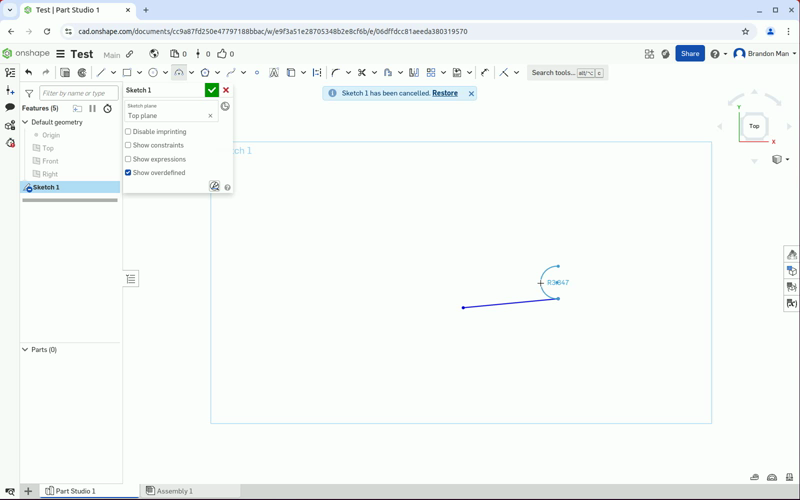
key(esc)
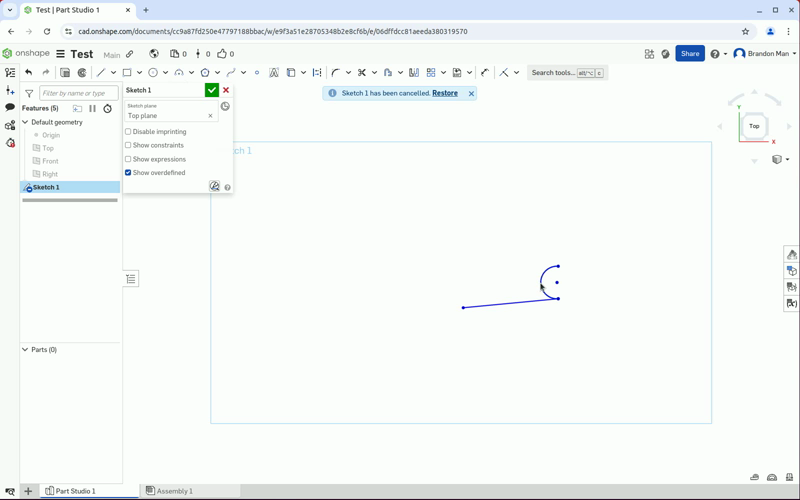
key(l)
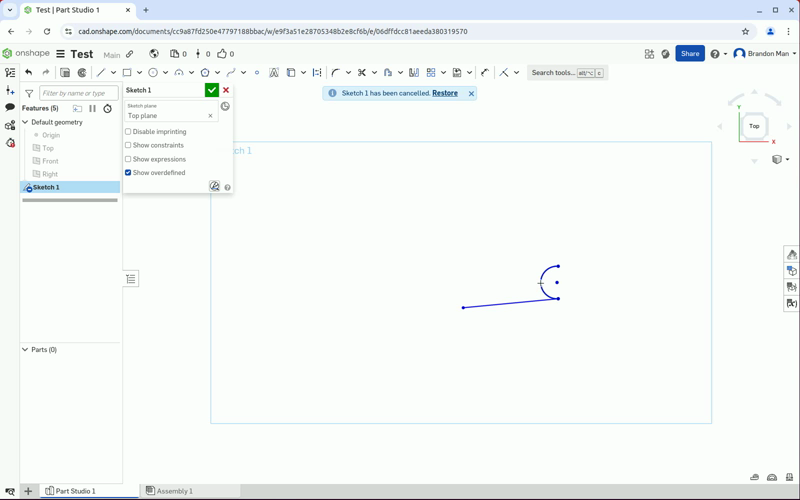
mouse_move(558, 266)
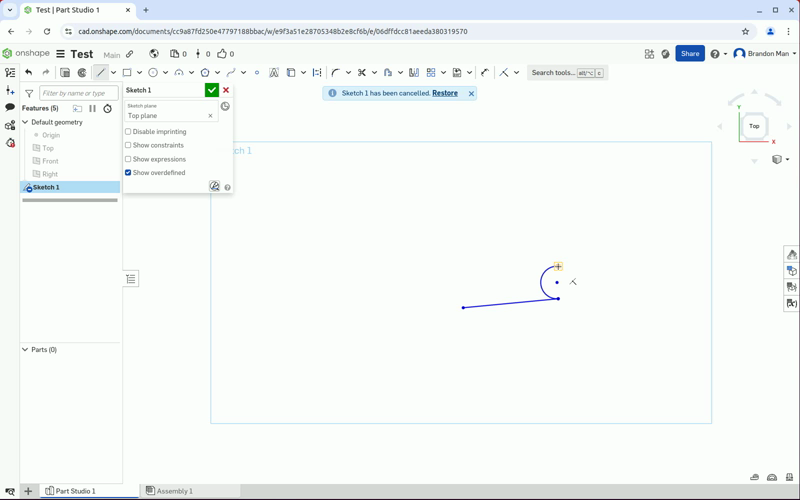
click(558, 266)
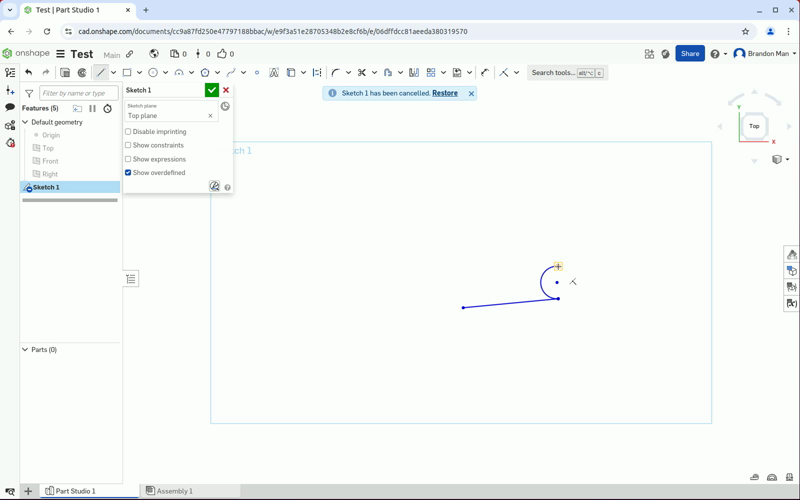
key_down(shift)
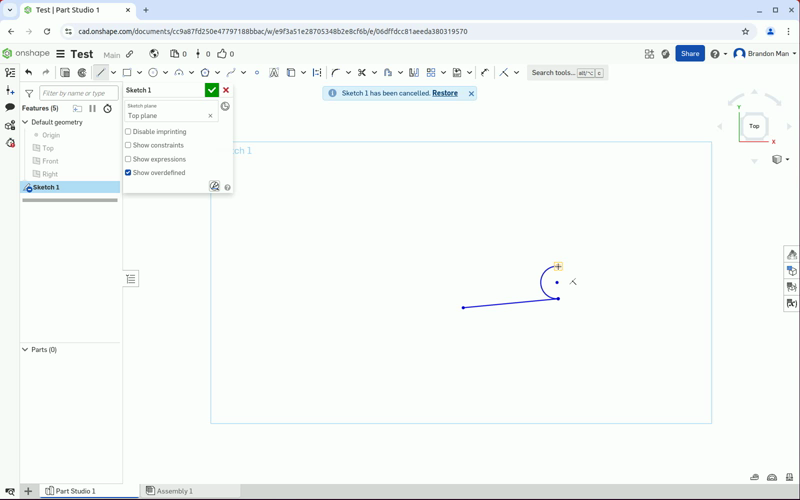
mouse_move(463, 257)
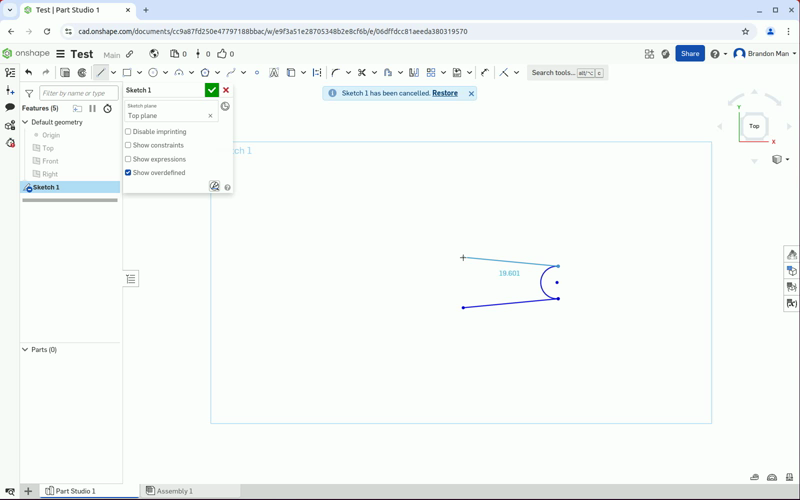
click(463, 257)
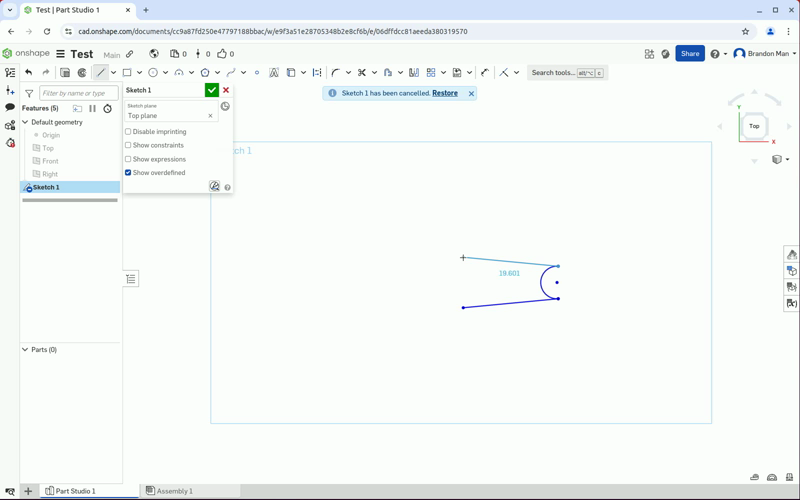
key_up(shift)
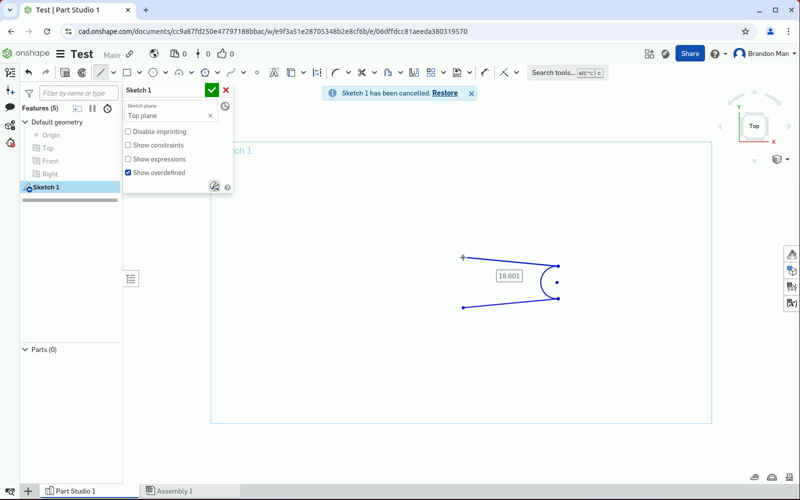
key(esc)
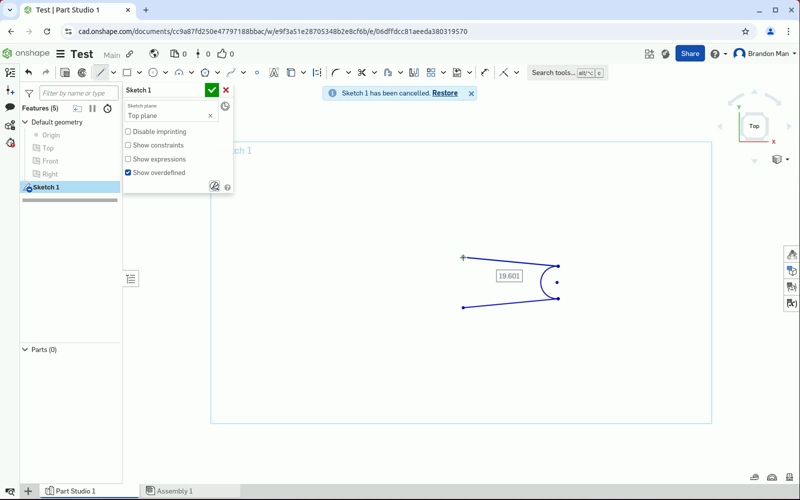
key(a)
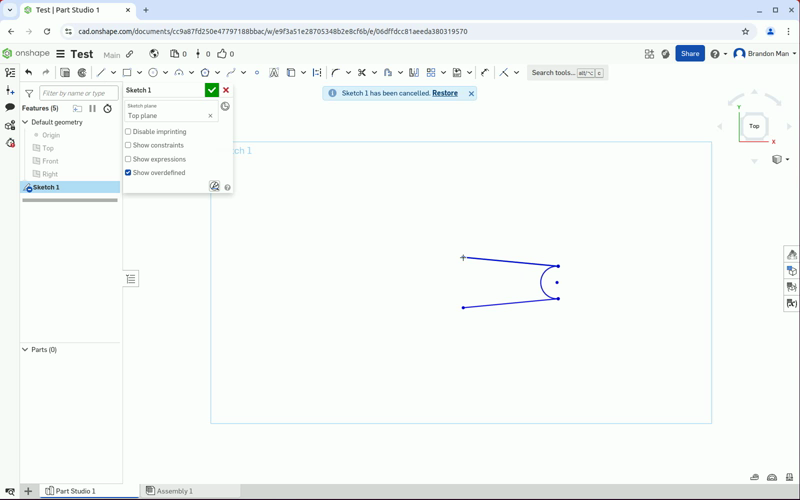
mouse_move(463, 257)
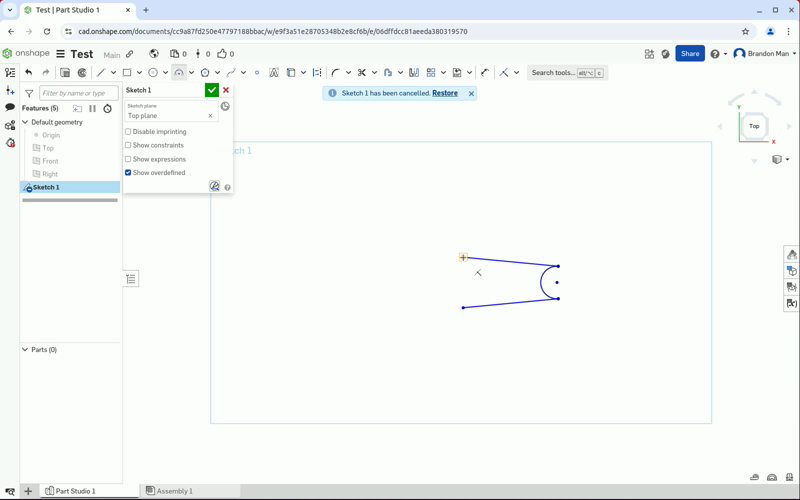
click(463, 257)
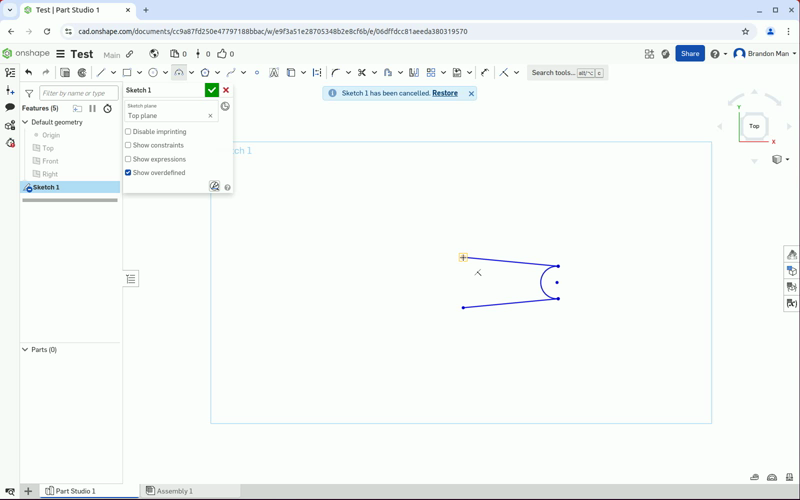
mouse_move(463, 307)
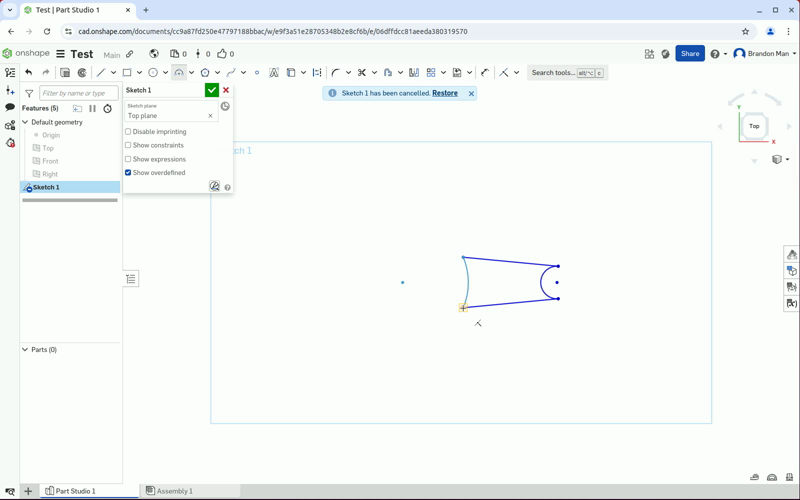
click(463, 307)
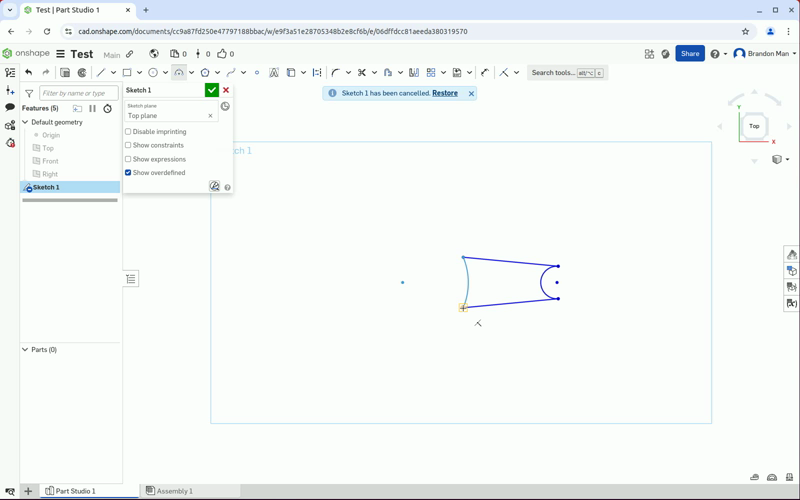
key_down(shift)
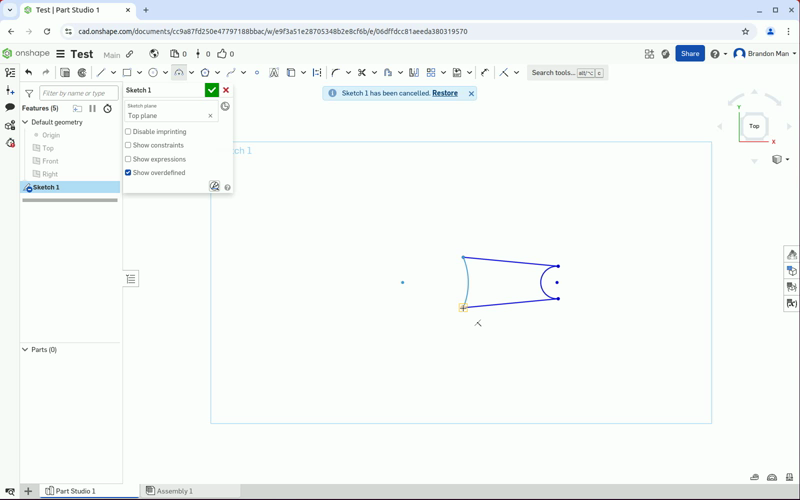
mouse_move(486, 282)
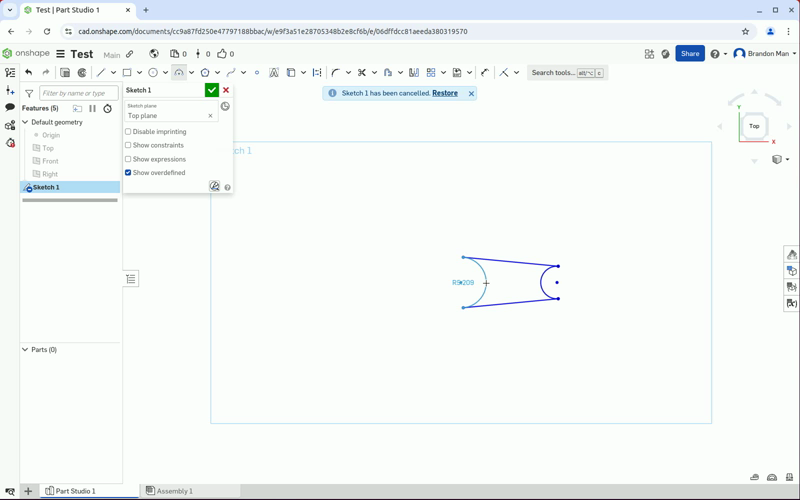
click(486, 282)
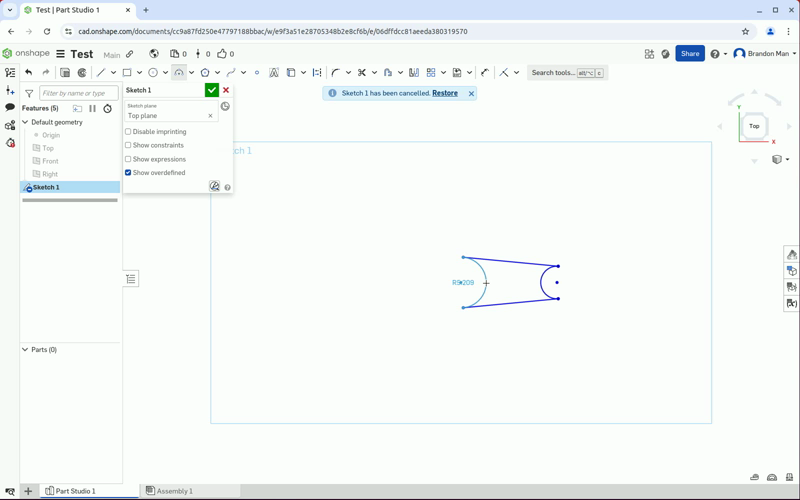
key_up(shift)
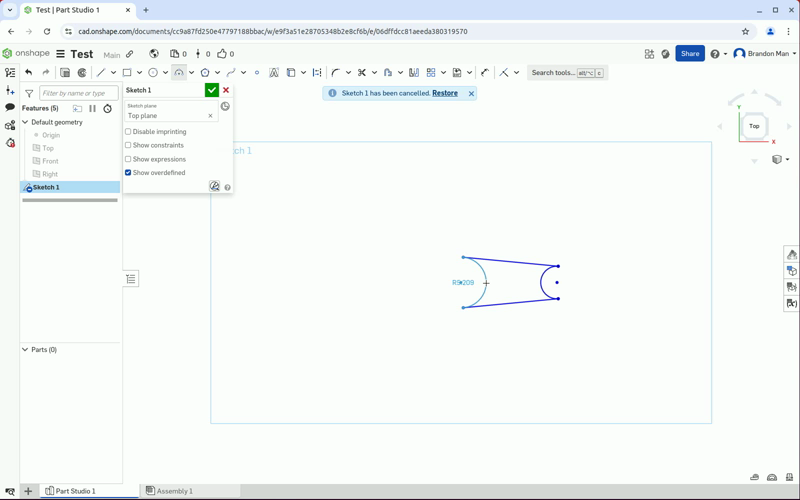
key(esc)
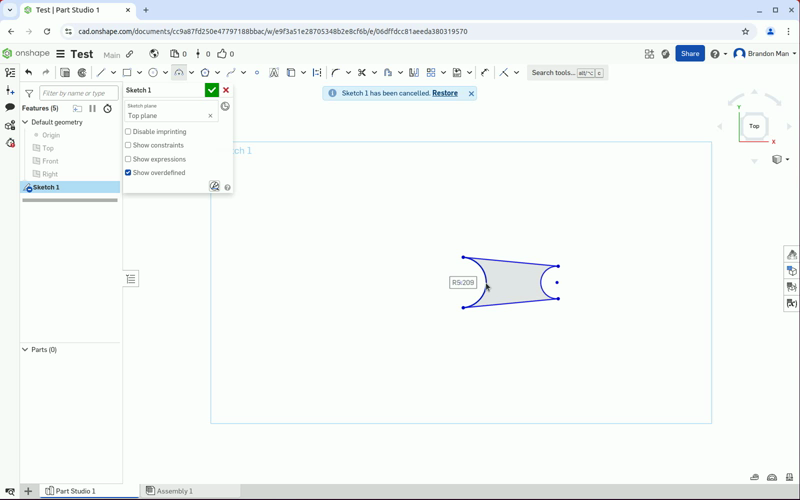
mouse_move(542, 296)
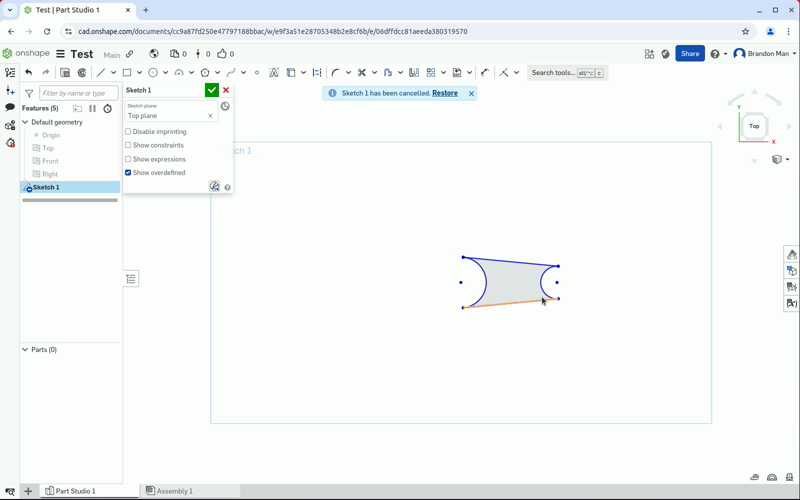
click(542, 296)
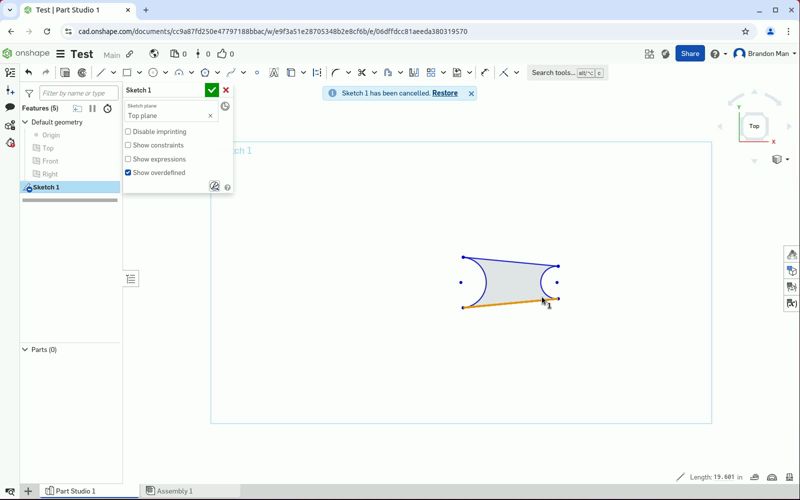
mouse_move(73, 352)
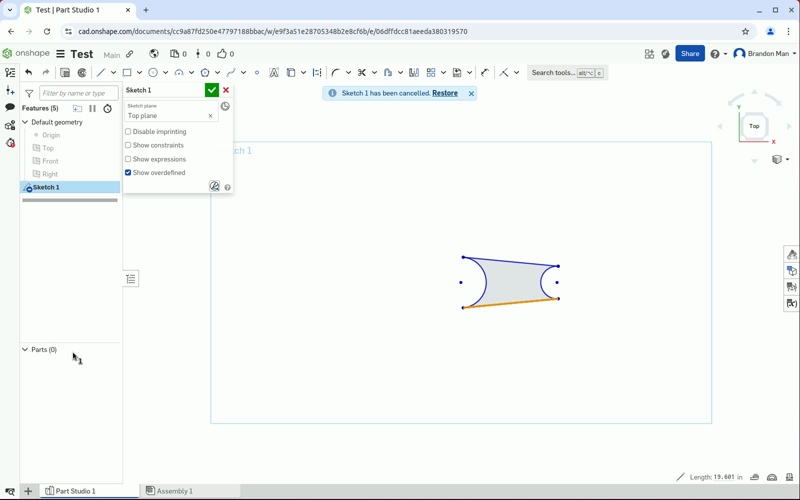
key(shift+y)
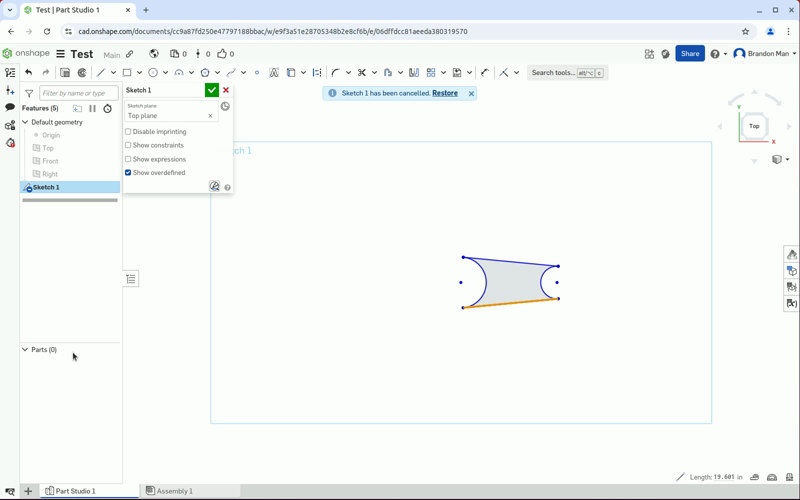
key(shift+e)
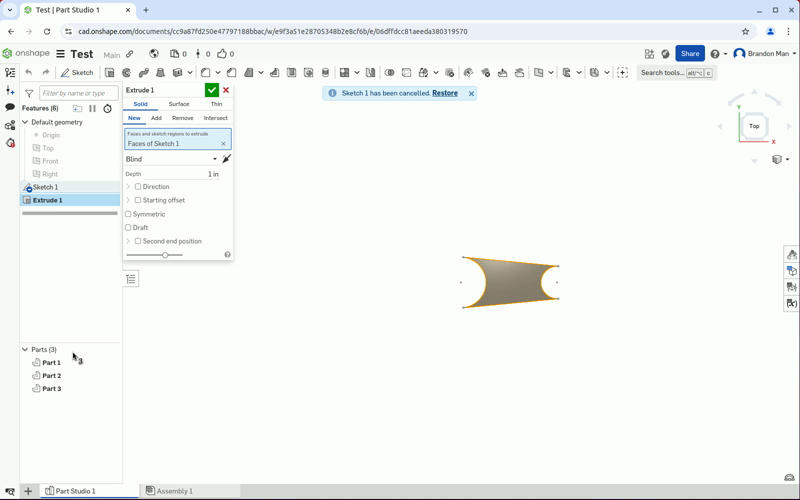
mouse_move(143, 106)
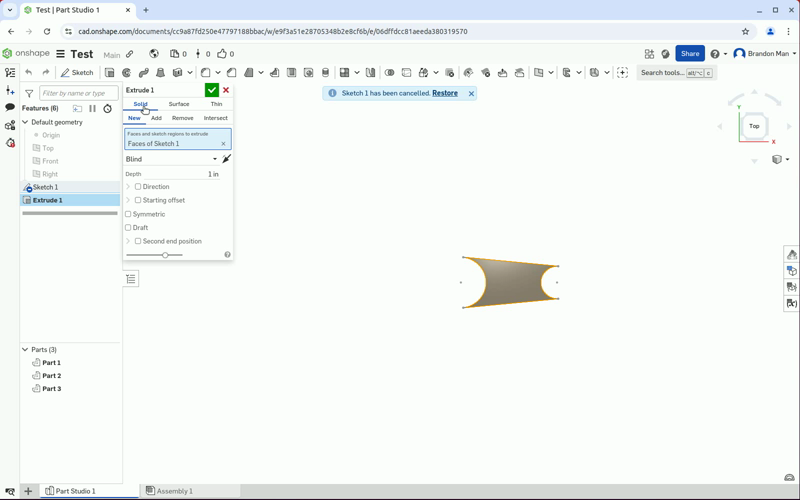
click(143, 106)
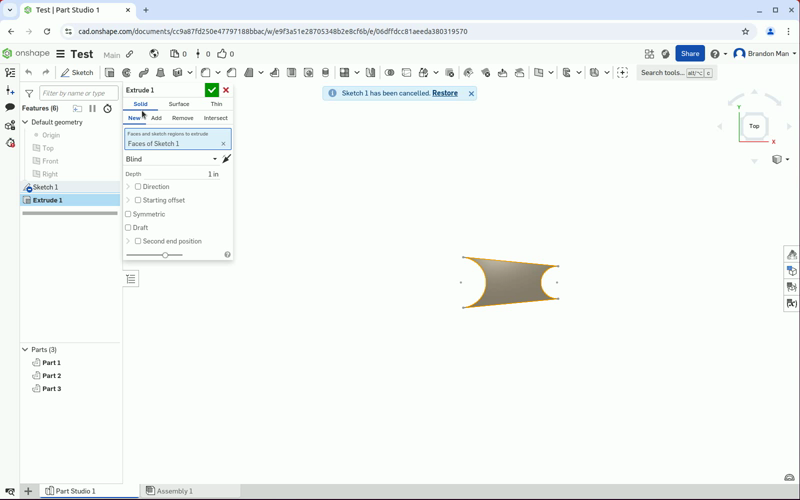
mouse_move(137, 120)
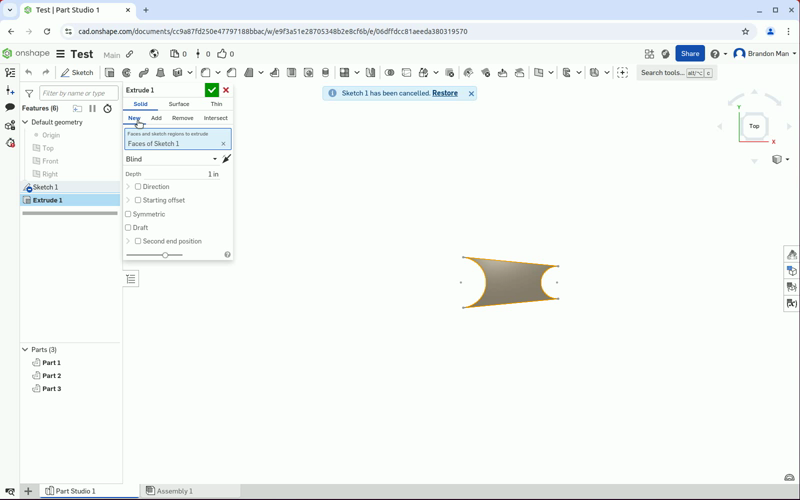
click(137, 120)
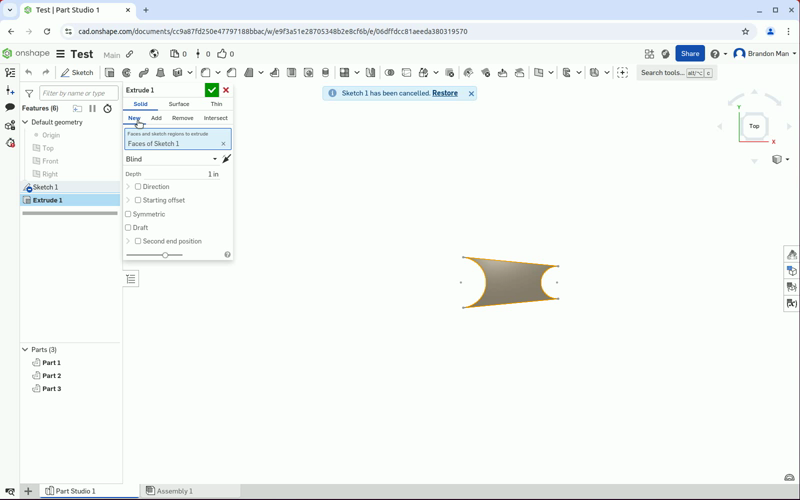
key(tab, 4)
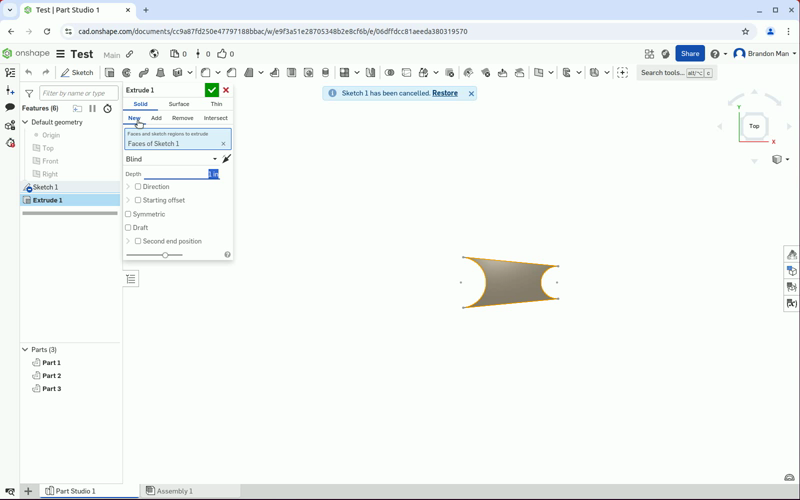
text(3.37)
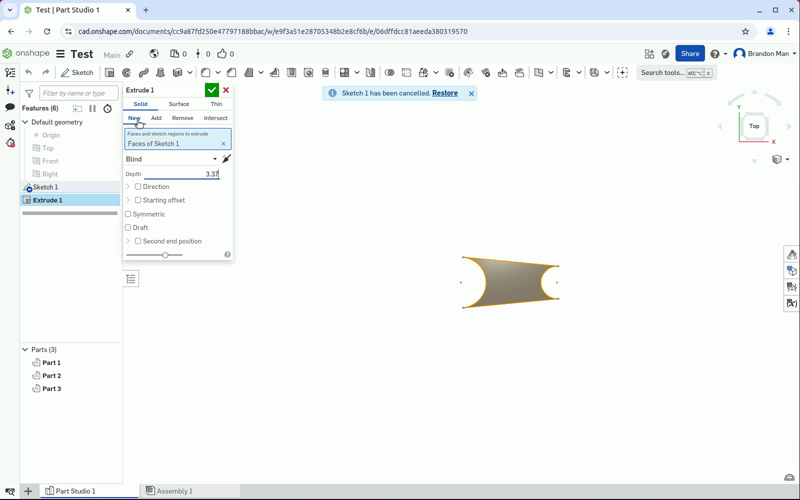
key(enter)
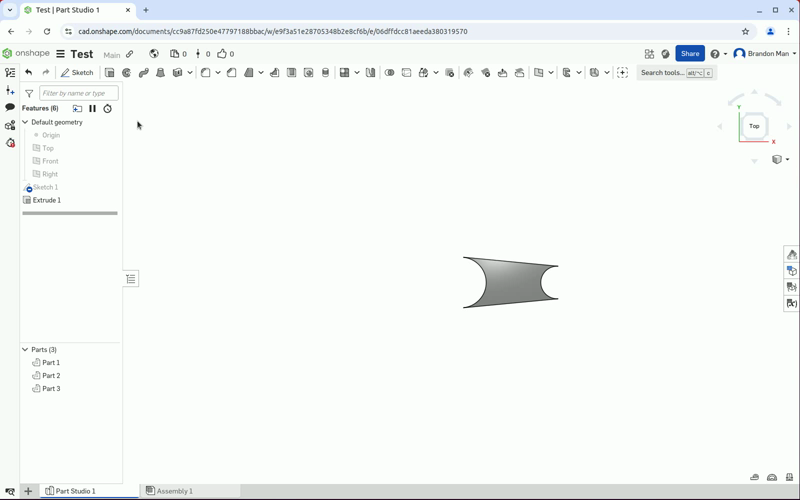
key(shift+h)
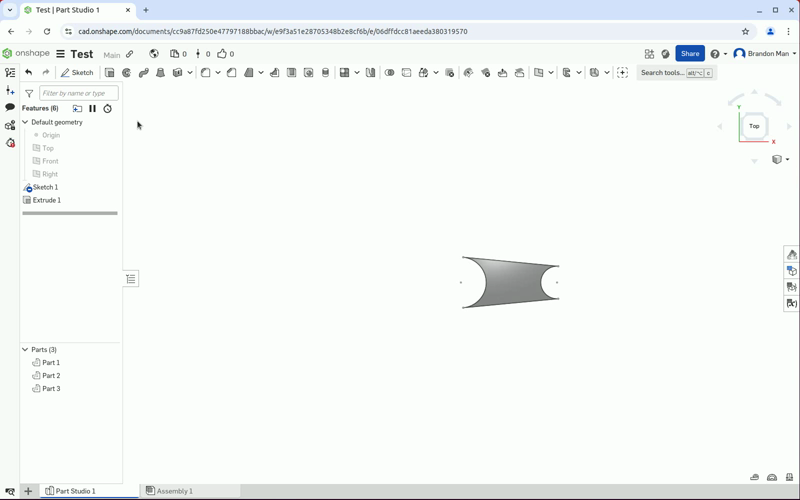
key(shift+h)
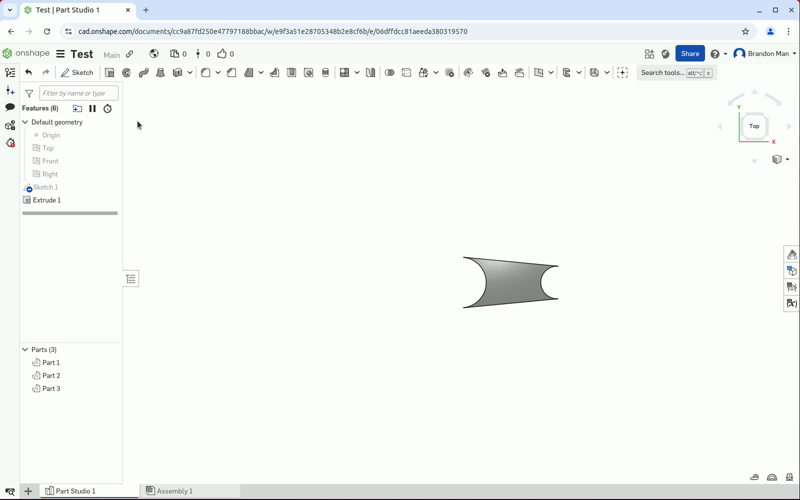
mouse_move(73, 189)
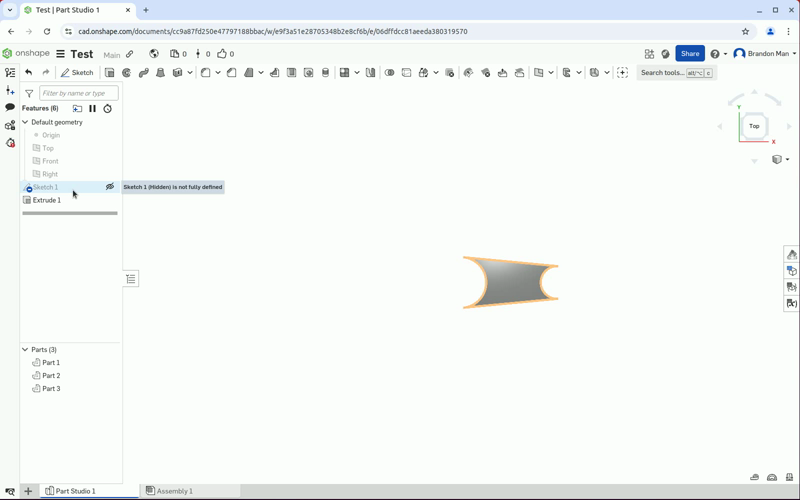
click(73, 189)
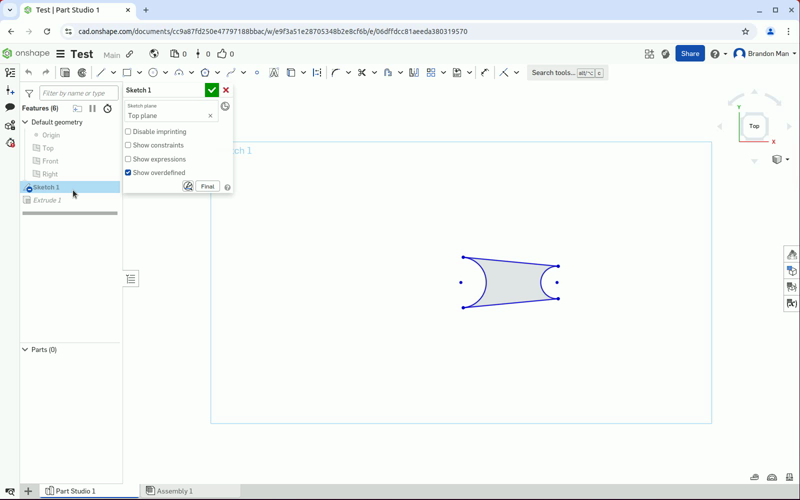
mouse_move(229, 92)
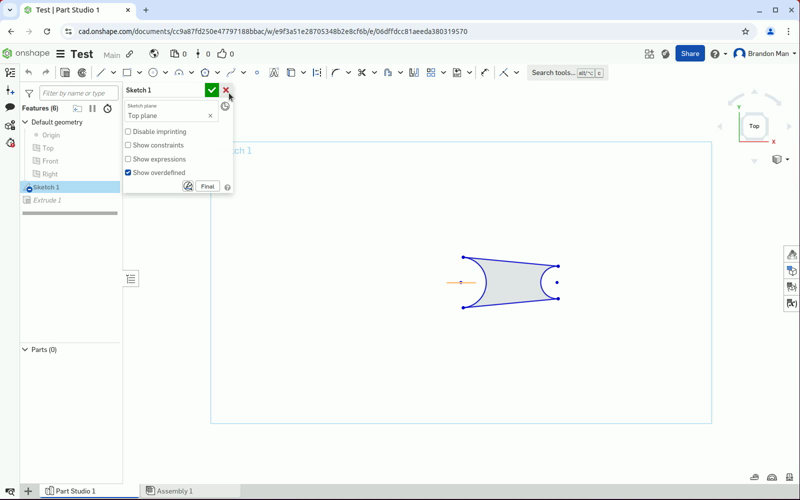
click(229, 92)
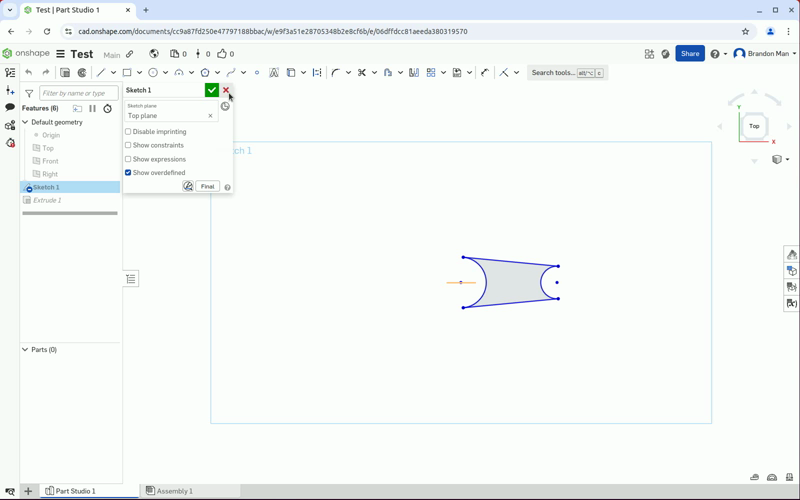
key(shift+s)
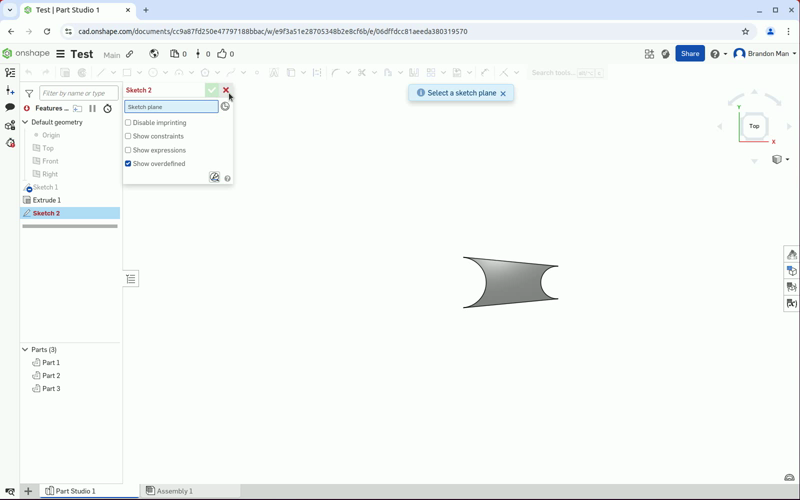
mouse_move(73, 150)
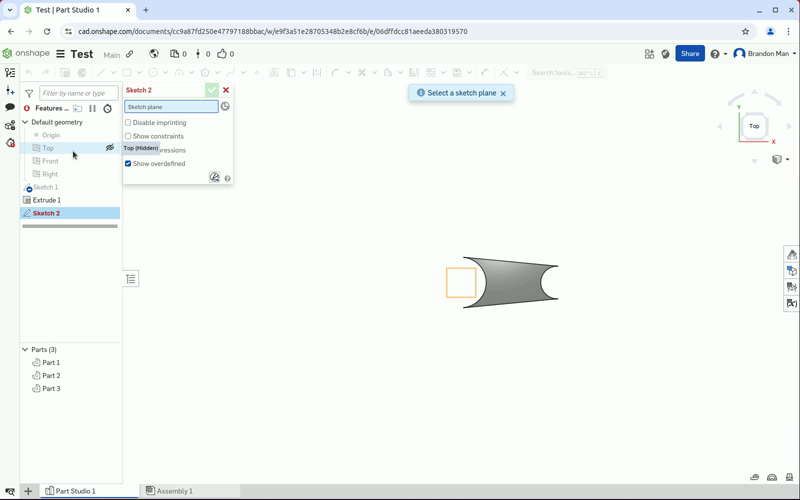
click(73, 150)
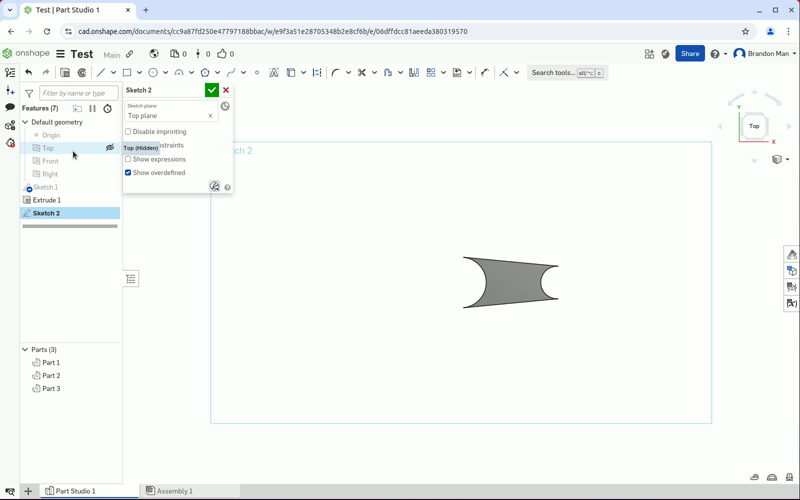
mouse_move(73, 352)
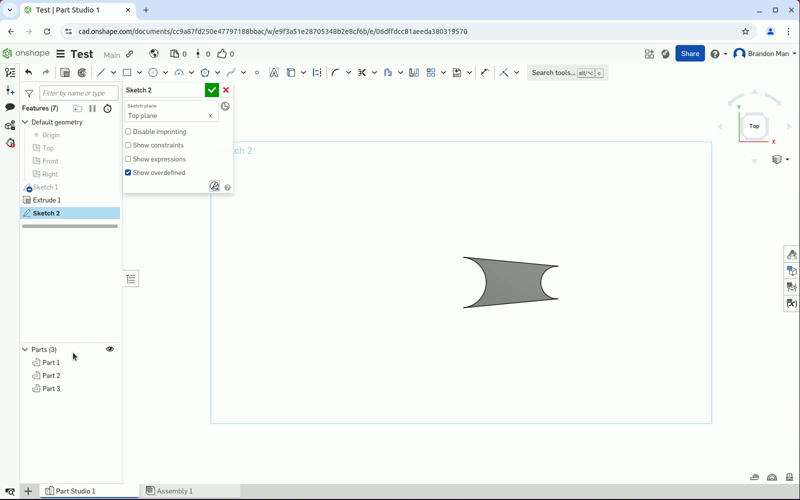
key(y)
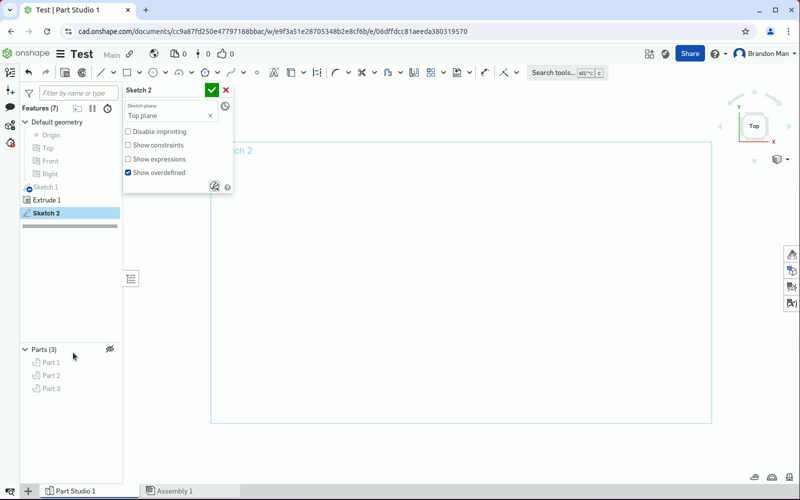
key(l)
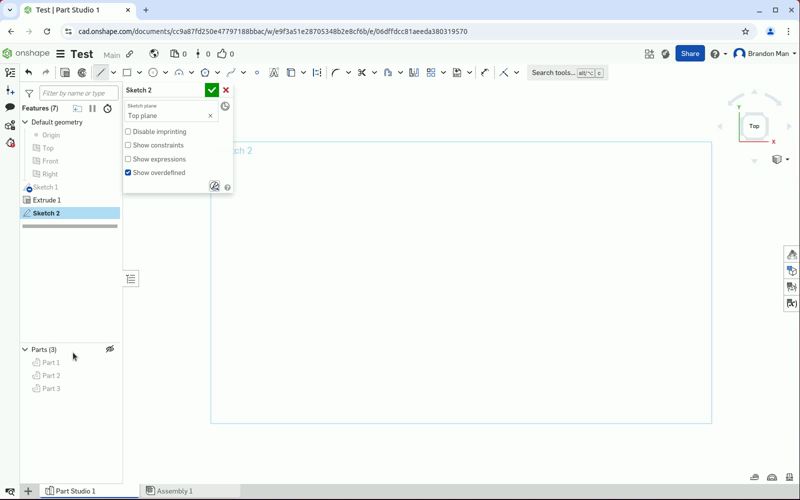
key_down(shift)
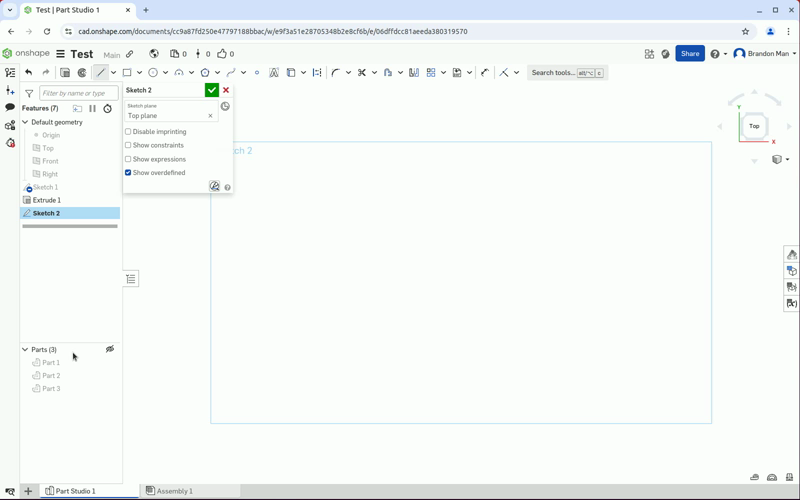
mouse_move(463, 307)
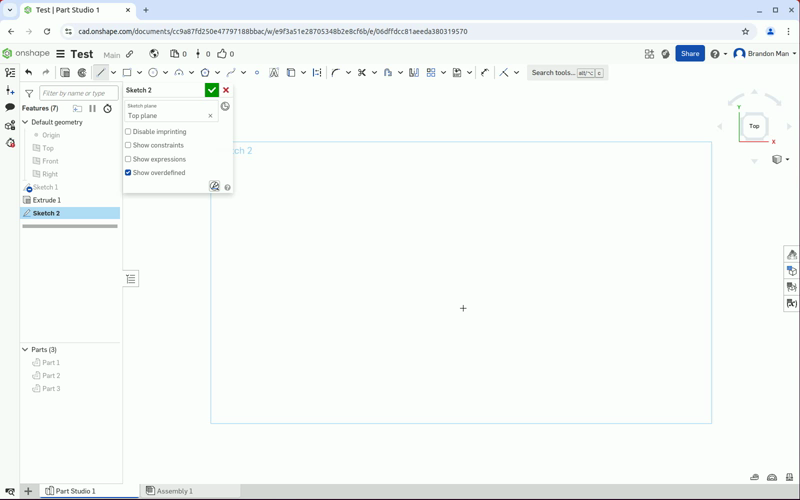
click(463, 307)
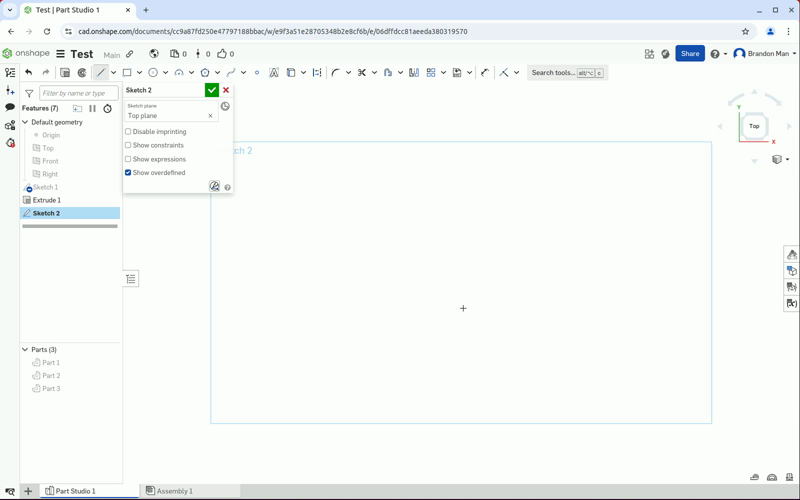
key_up(shift)
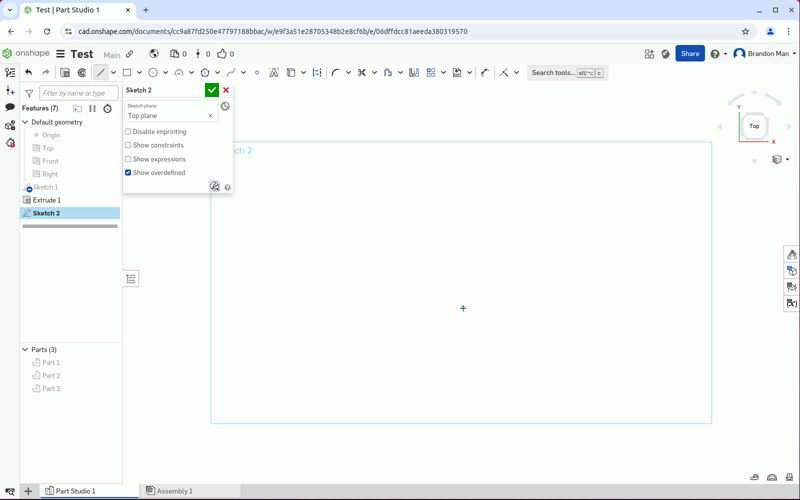
key_down(shift)
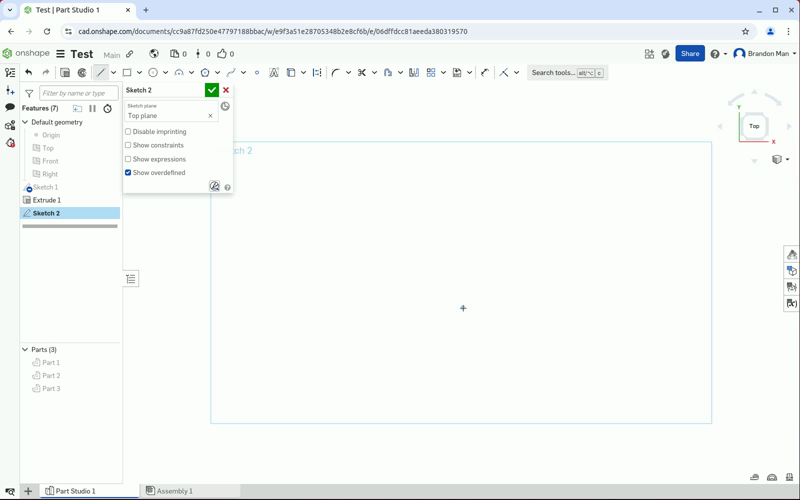
mouse_move(493, 307)
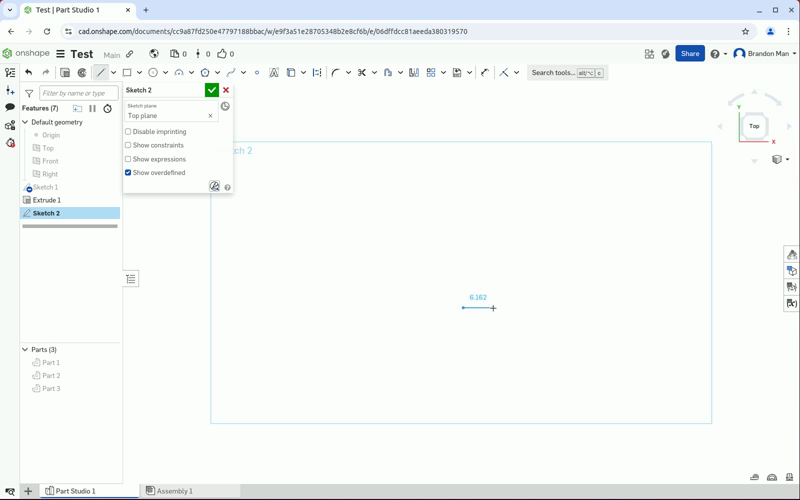
mouse_move(463, 307)
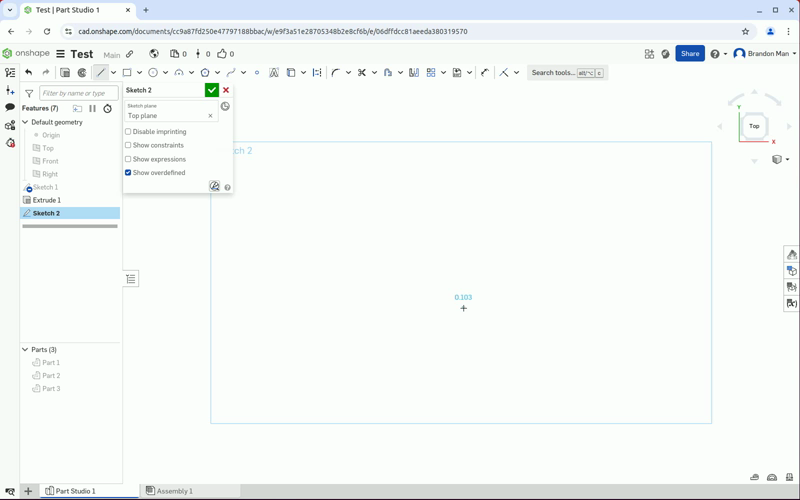
scroll(6)
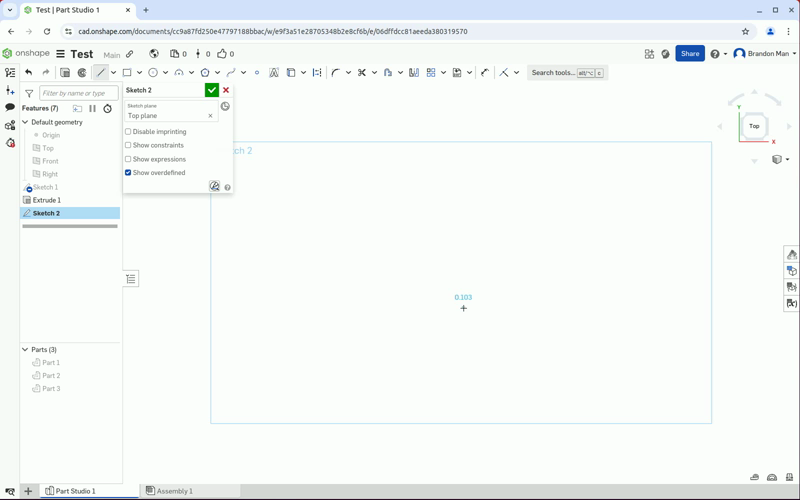
scroll(6)
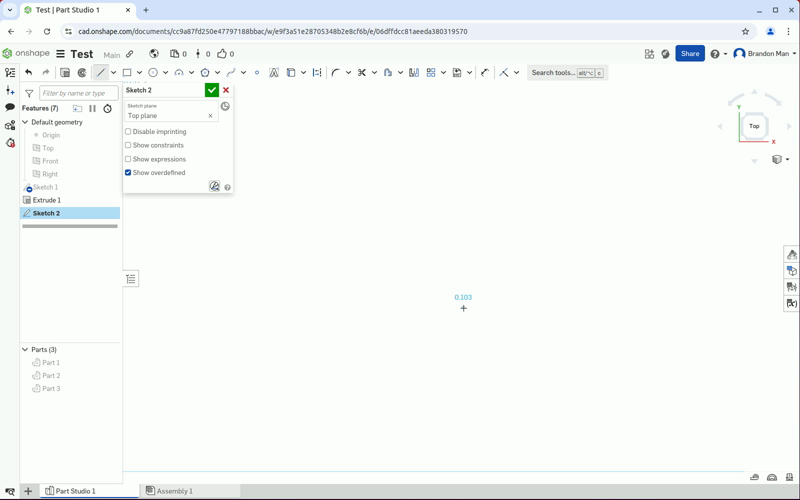
scroll(6)
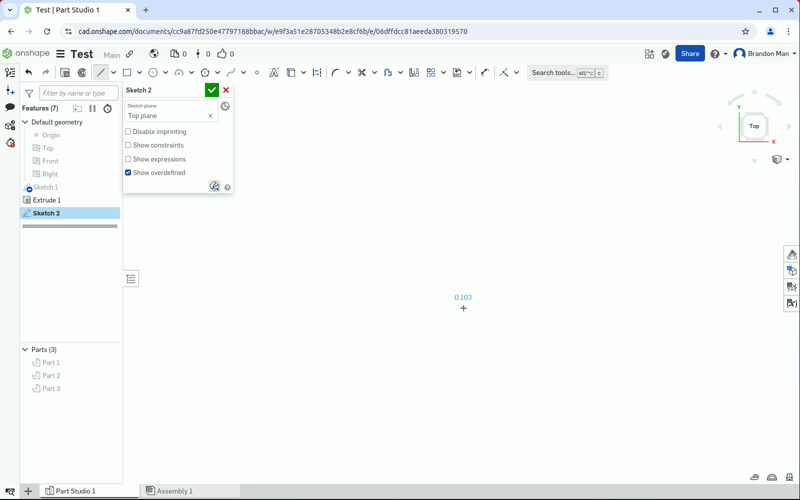
scroll(6)
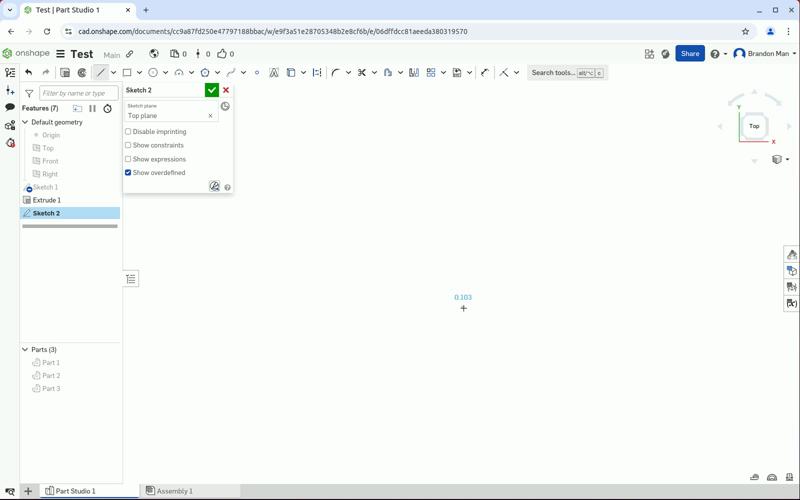
scroll(6)
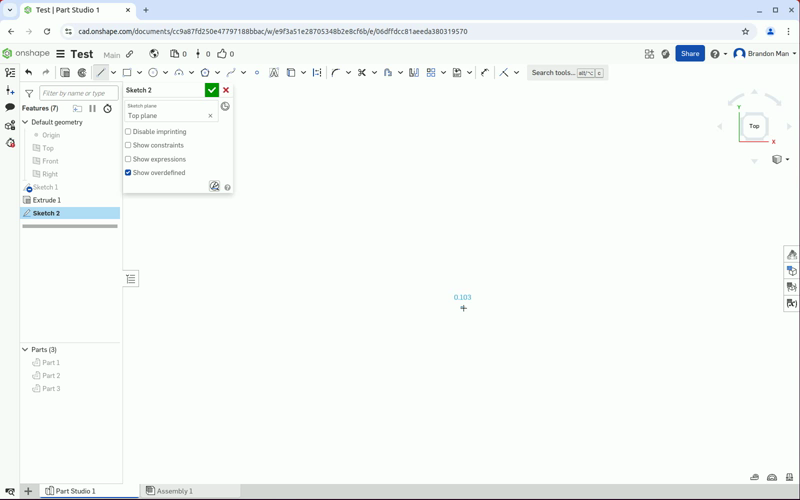
scroll(6)
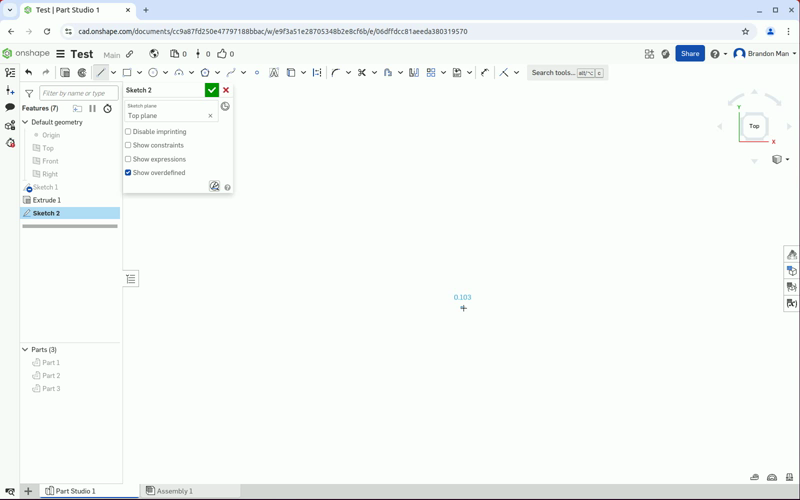
scroll(6)
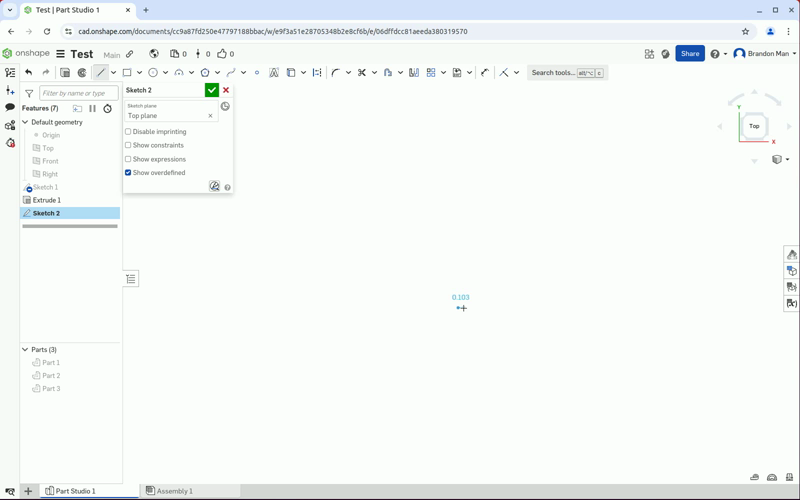
click(463, 307)
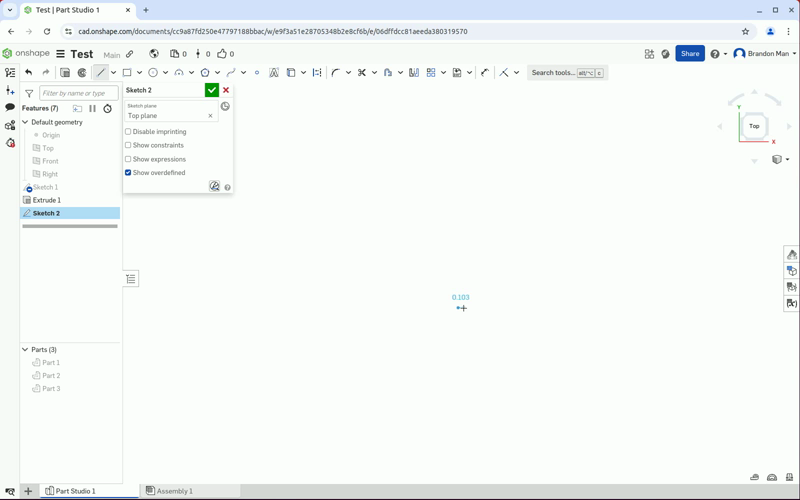
scroll(-6)
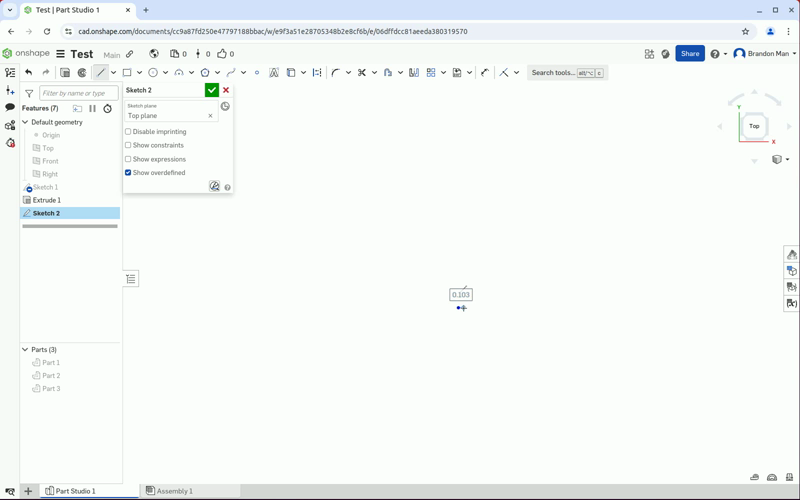
scroll(-6)
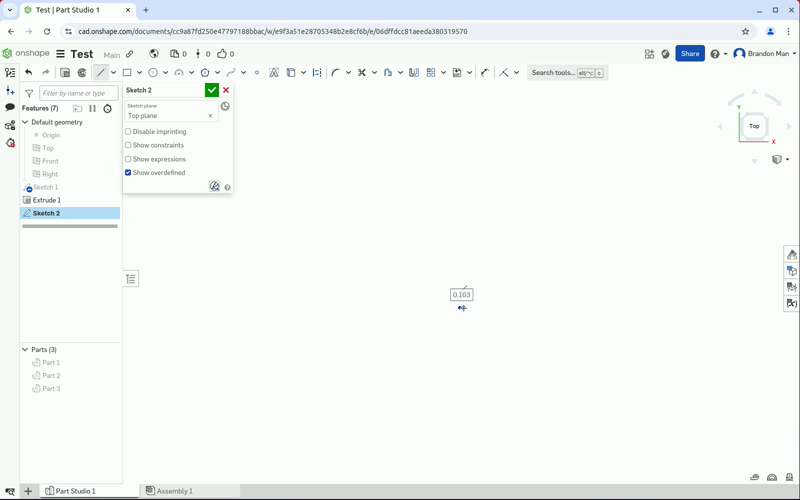
scroll(-6)
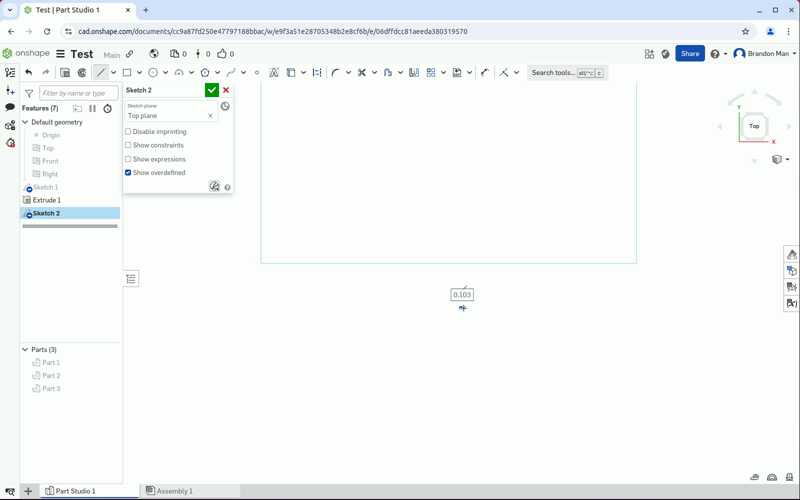
scroll(-6)
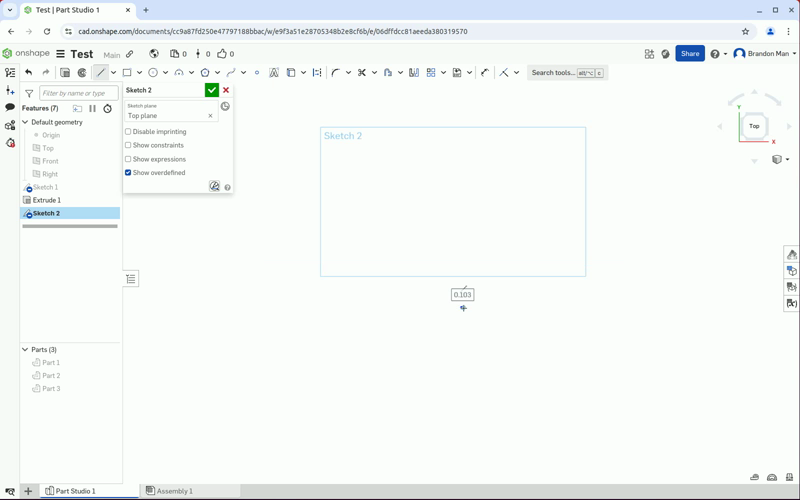
scroll(-6)
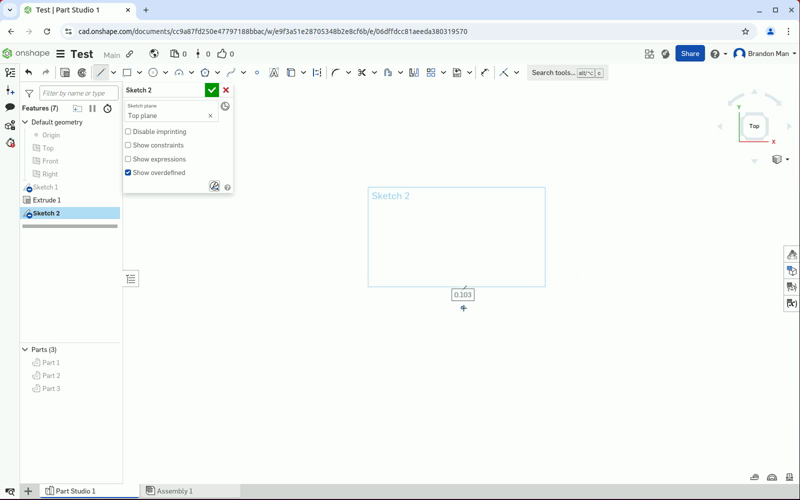
scroll(-6)
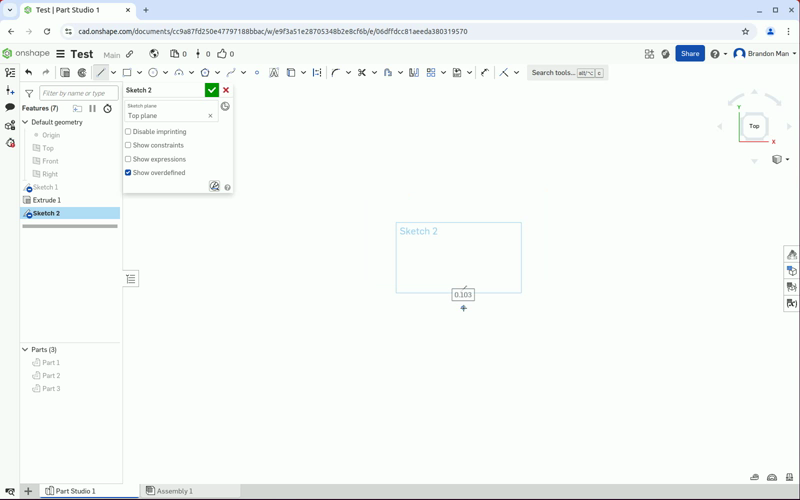
scroll(-6)
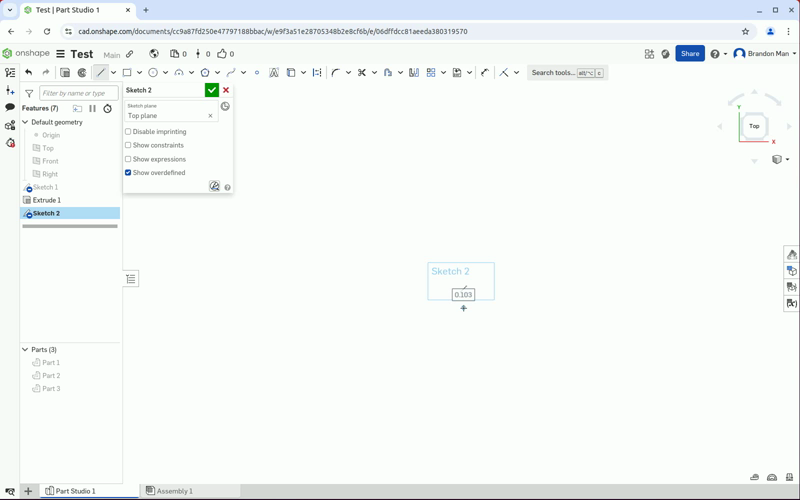
key_up(shift)
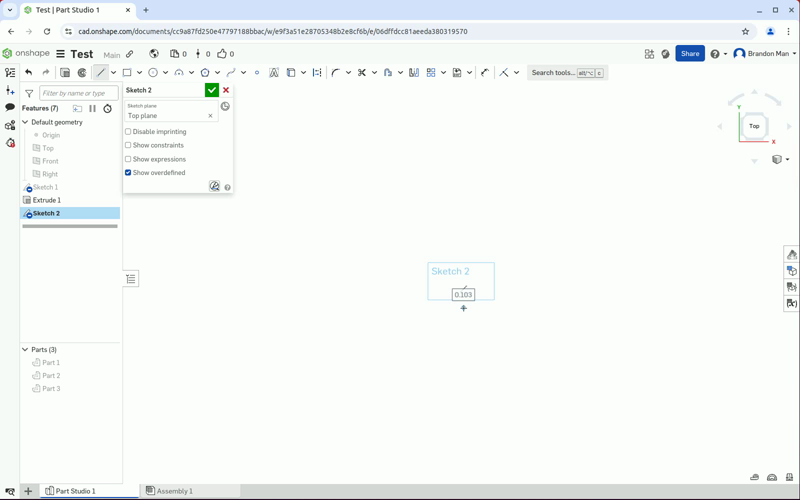
key(esc)
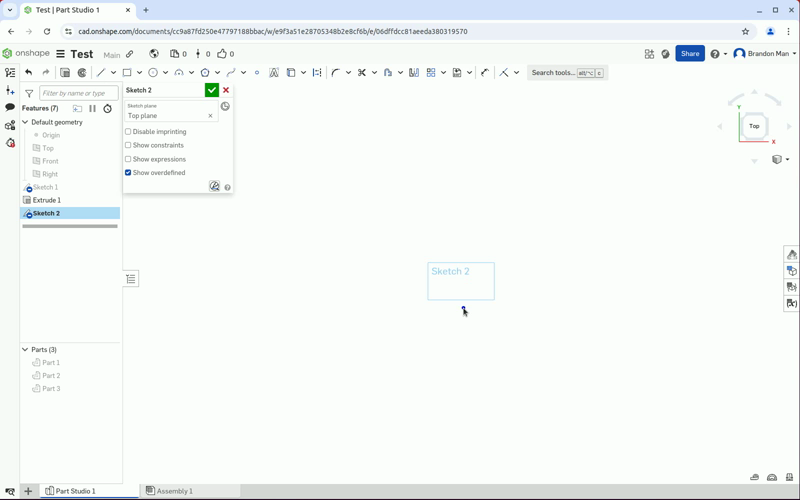
key(a)
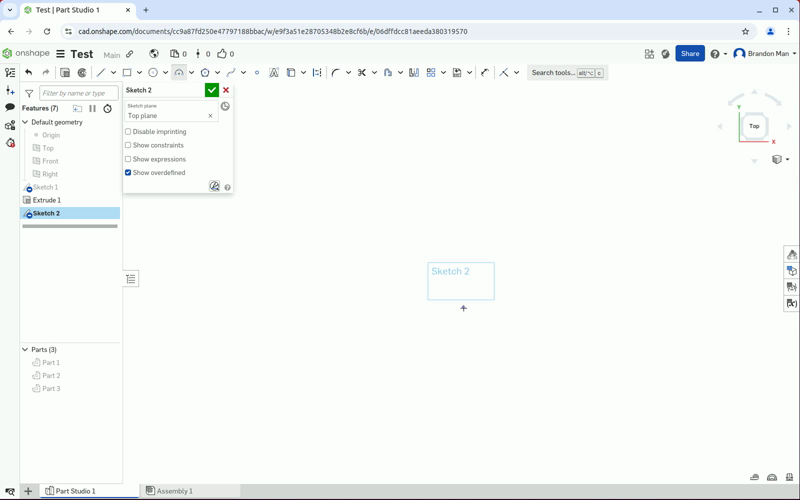
mouse_move(463, 307)
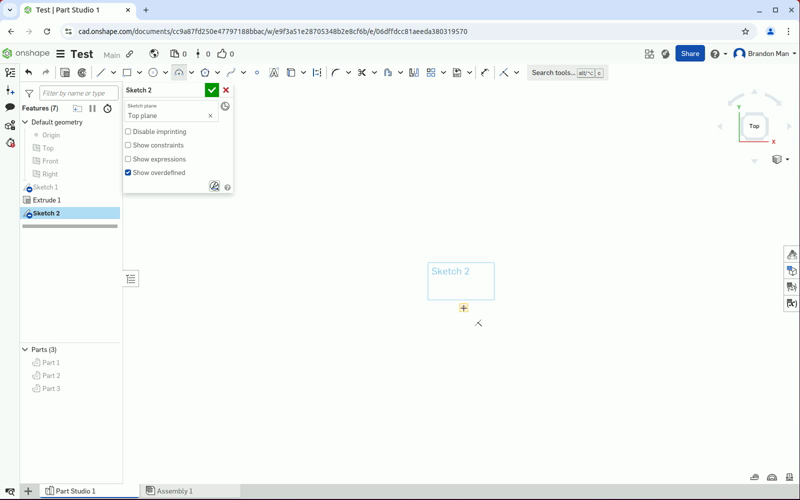
scroll(6)
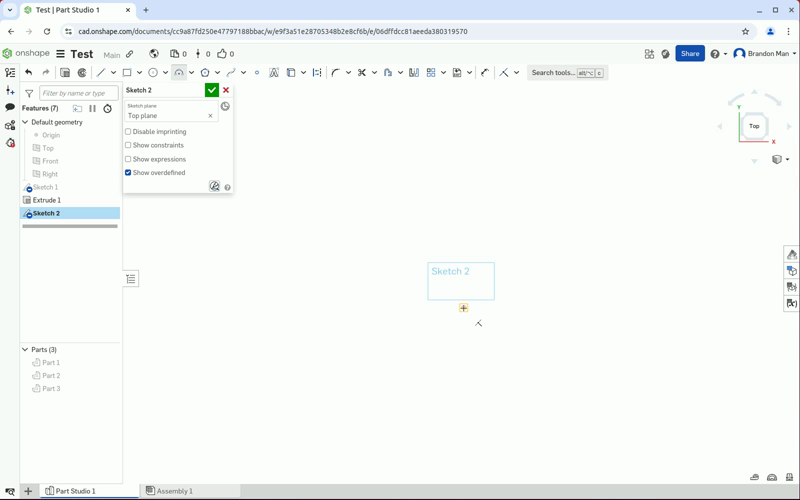
scroll(6)
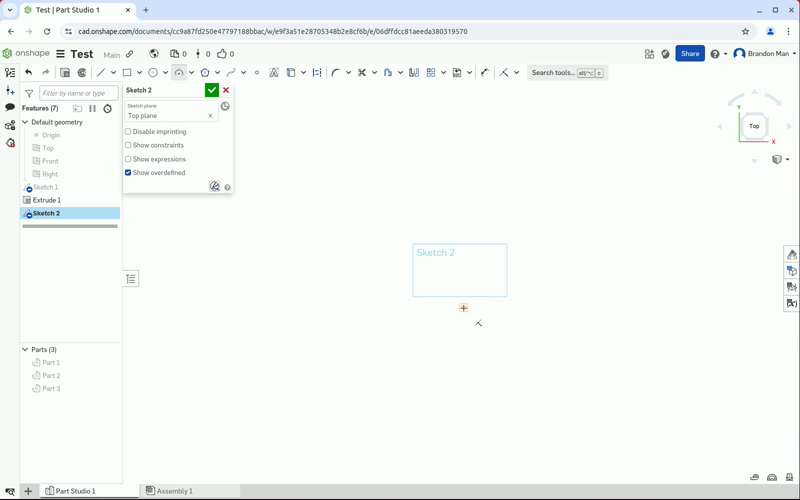
scroll(6)
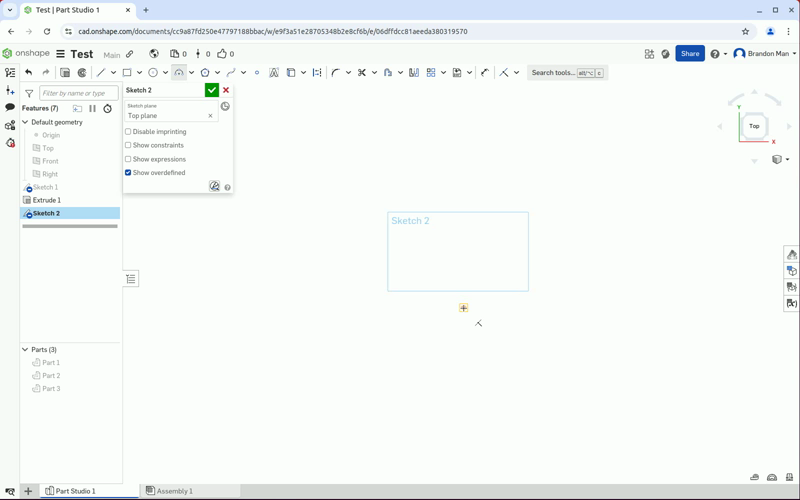
scroll(6)
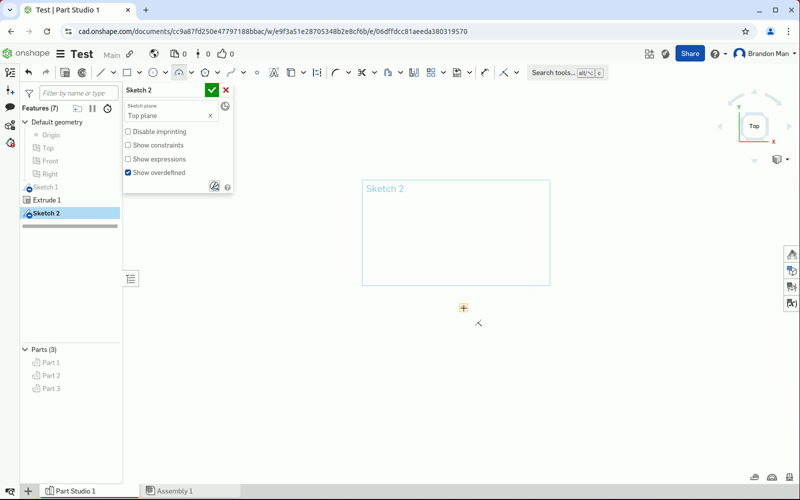
scroll(6)
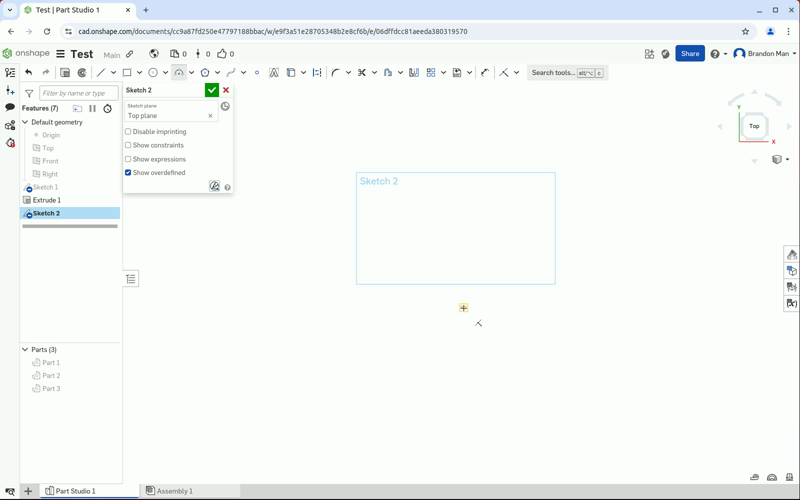
scroll(6)
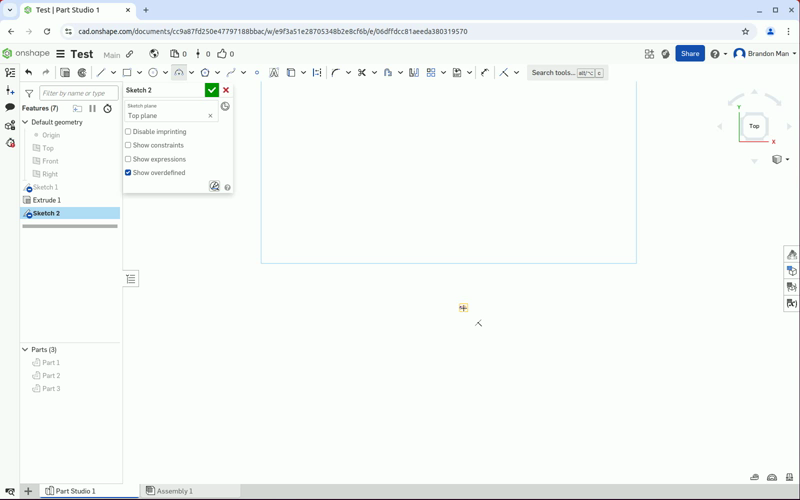
scroll(6)
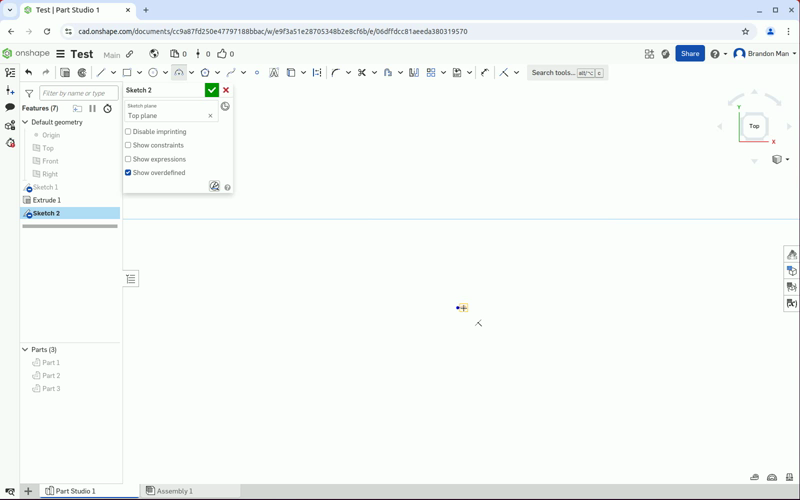
click(463, 307)
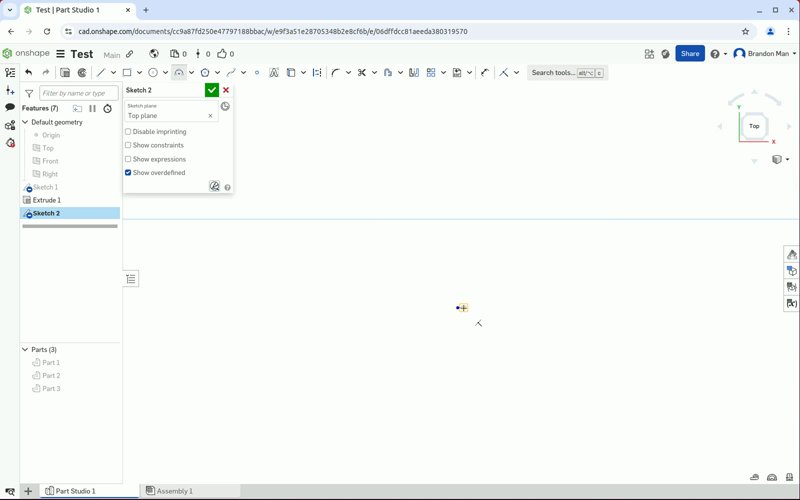
scroll(-6)
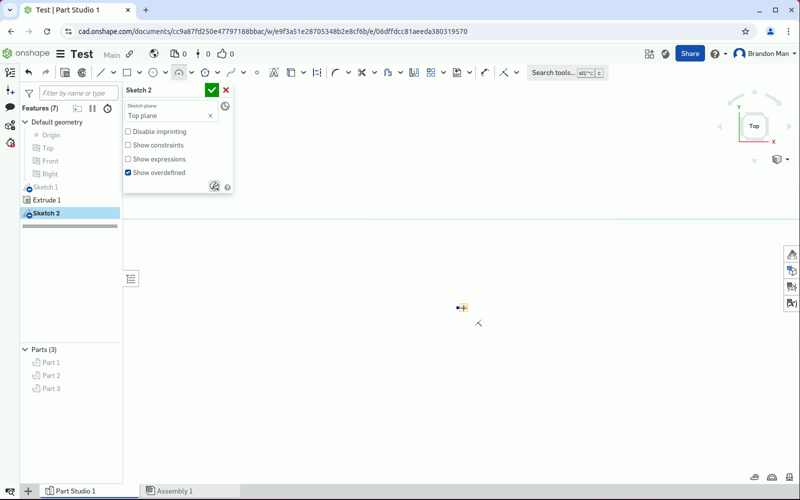
scroll(-6)
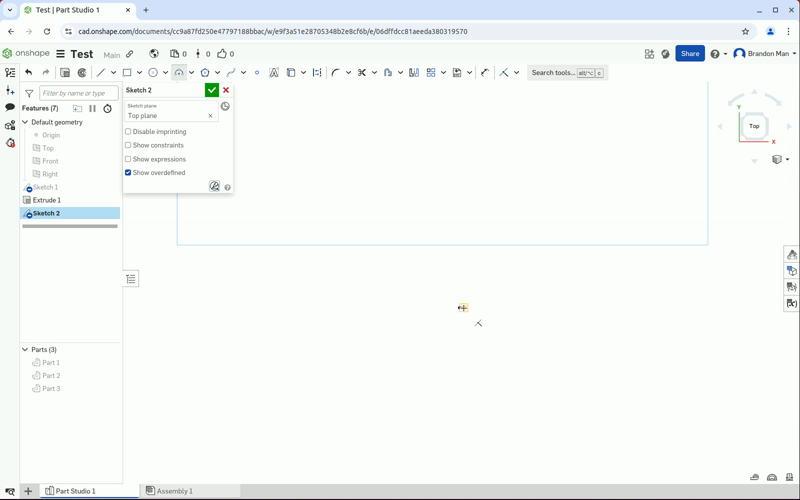
scroll(-6)
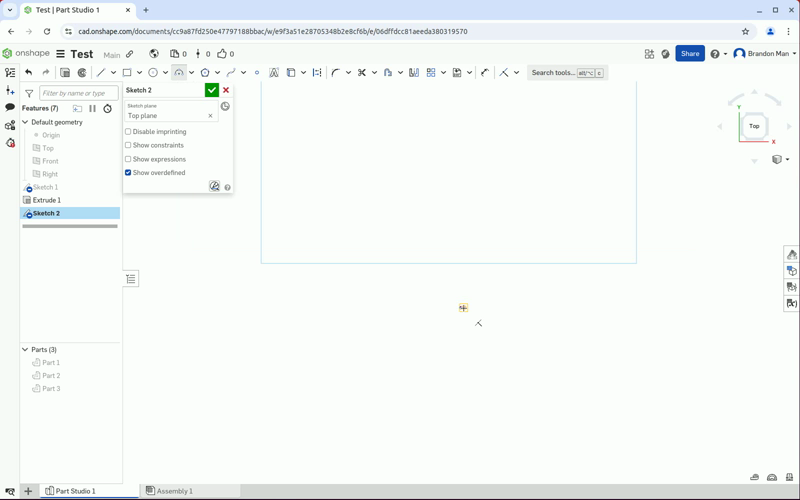
scroll(-6)
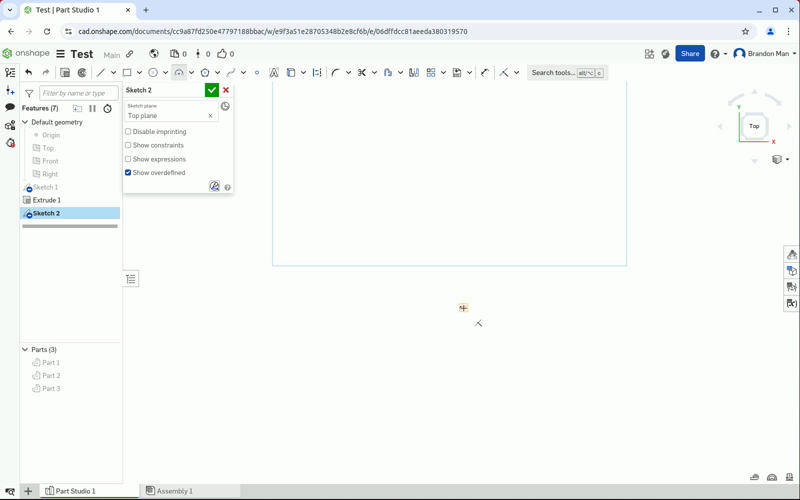
scroll(-6)
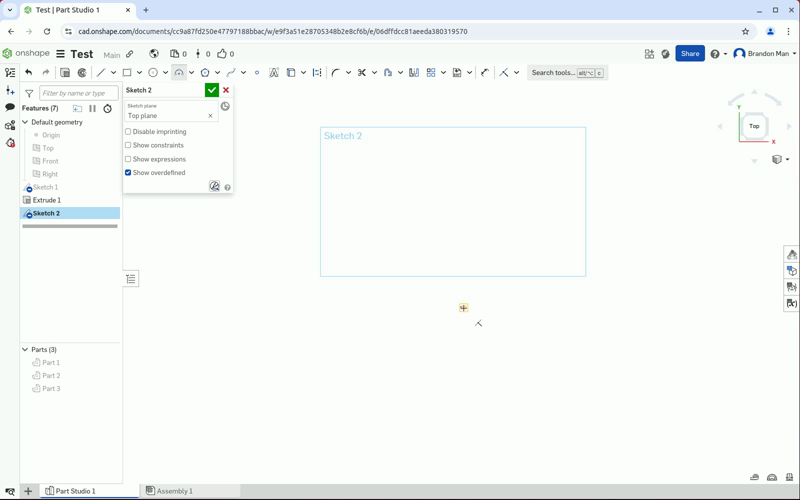
scroll(-6)
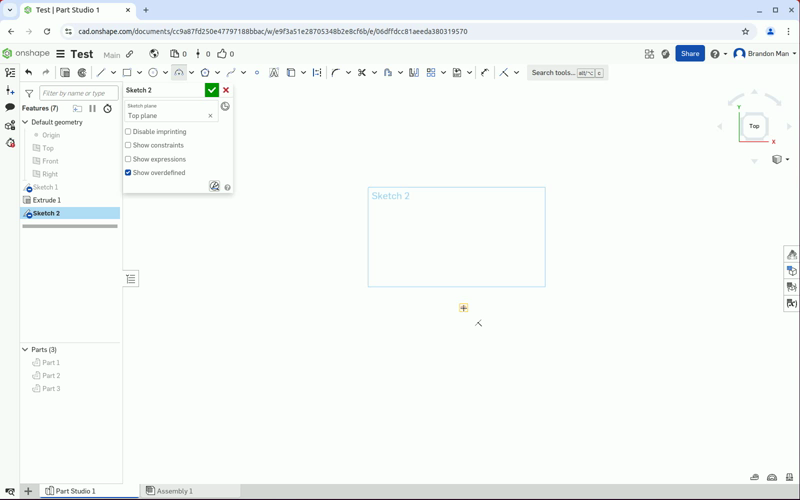
scroll(-6)
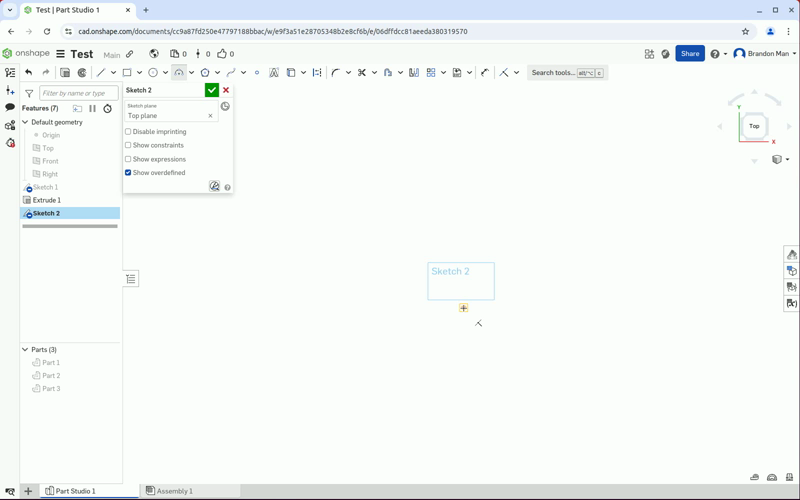
key_down(shift)
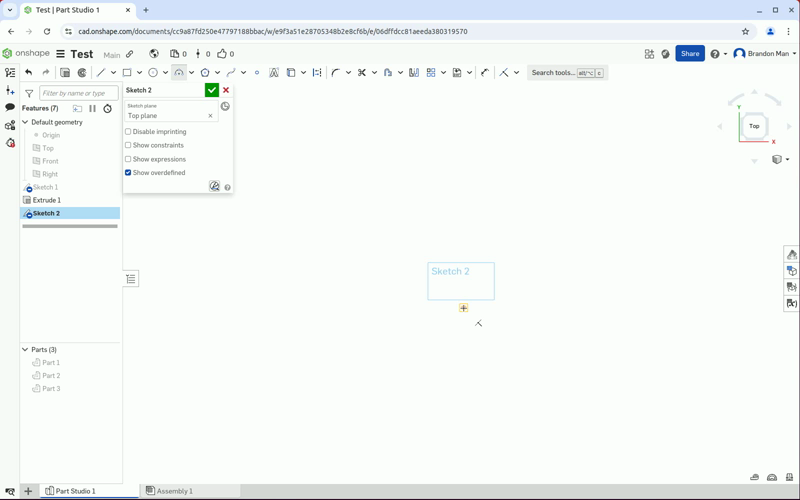
mouse_move(463, 256)
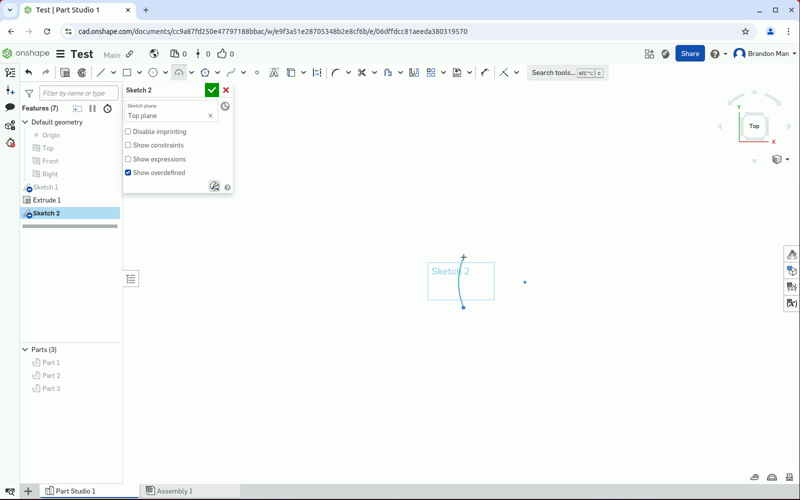
click(463, 256)
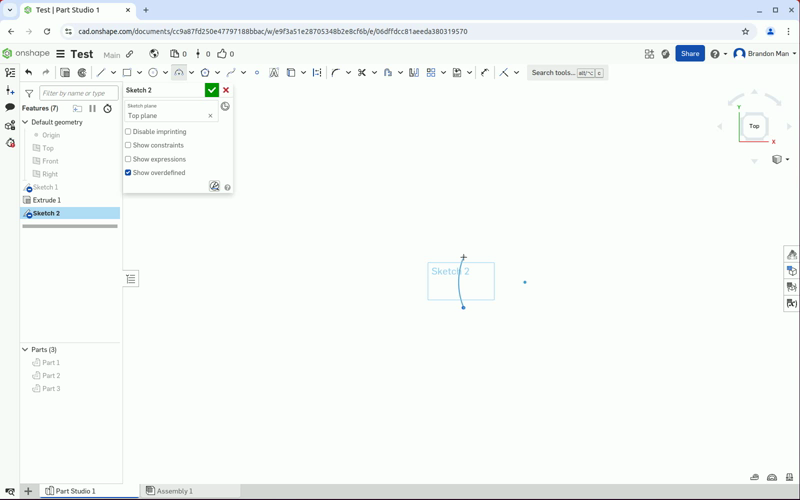
mouse_move(486, 282)
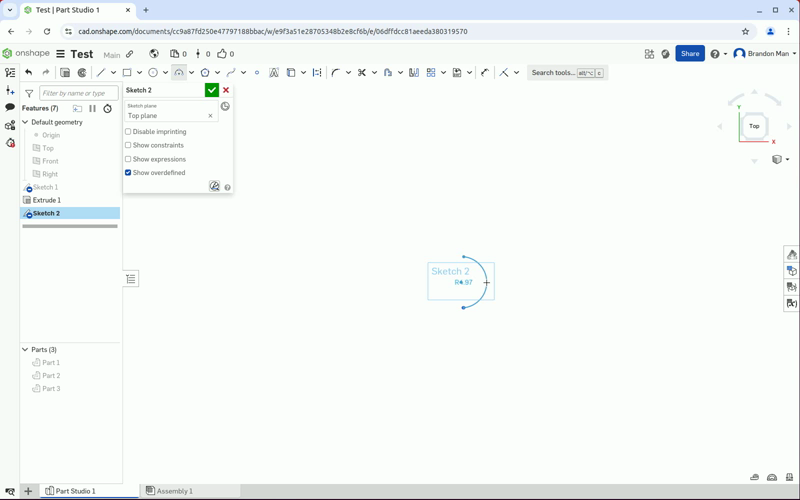
click(486, 282)
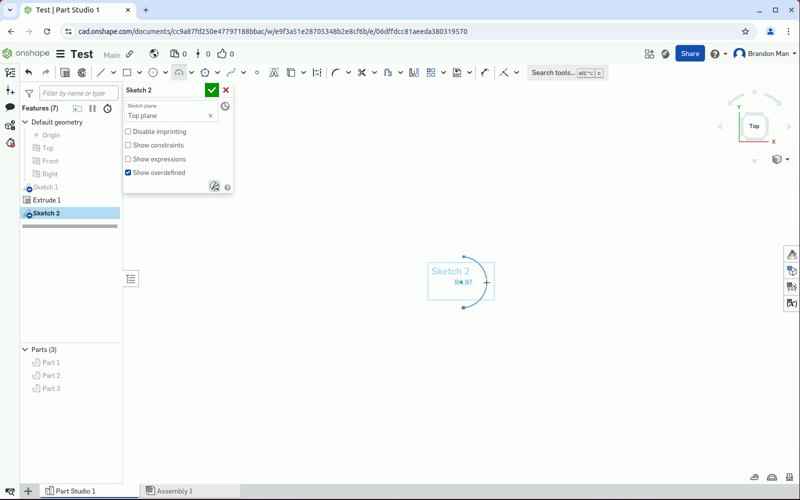
key_up(shift)
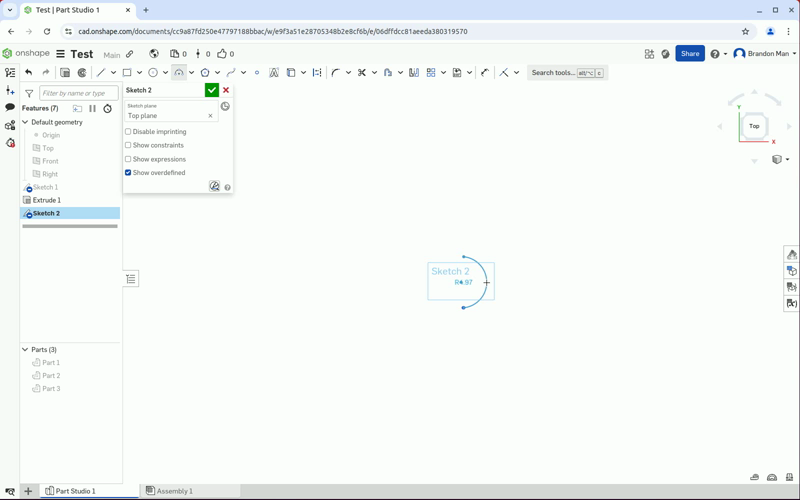
key(esc)
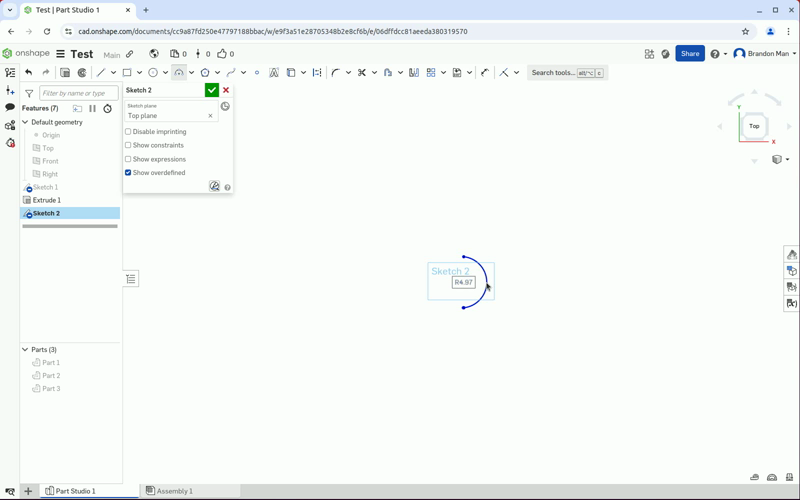
key(l)
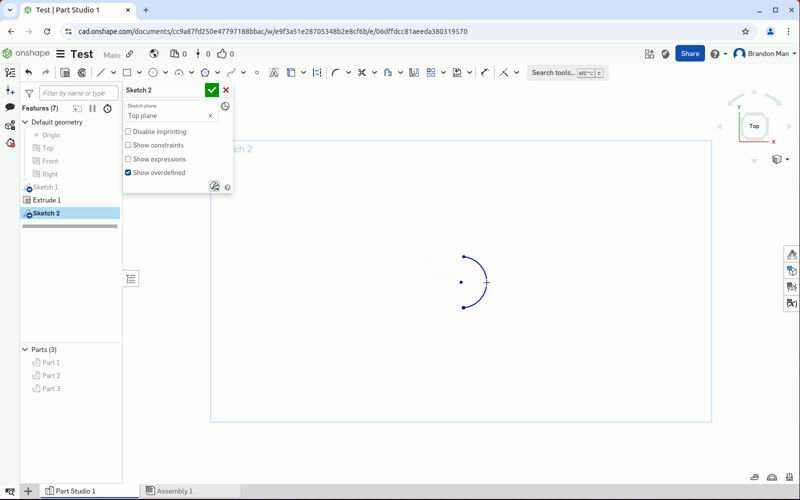
mouse_move(463, 256)
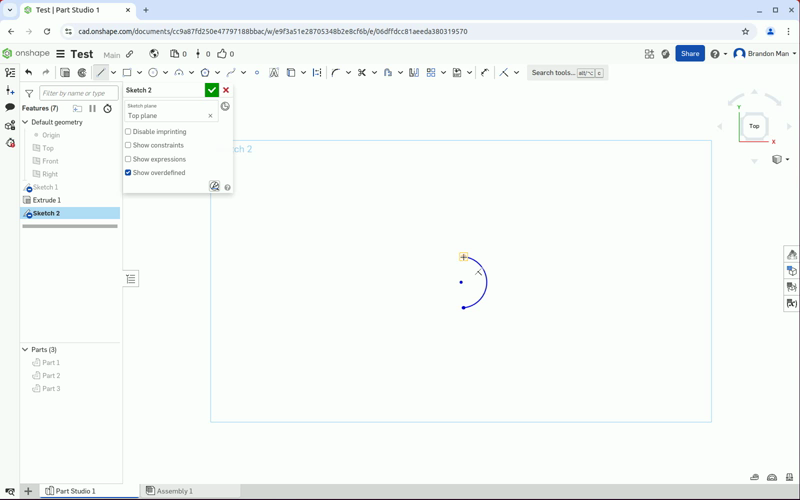
click(463, 256)
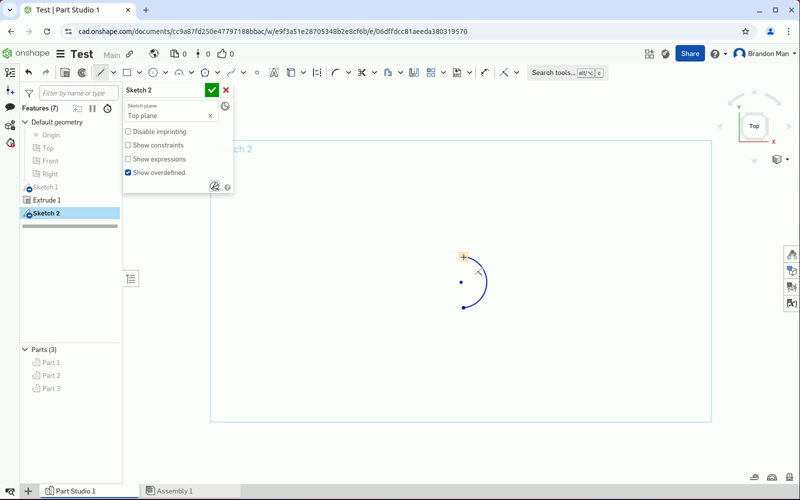
key_down(shift)
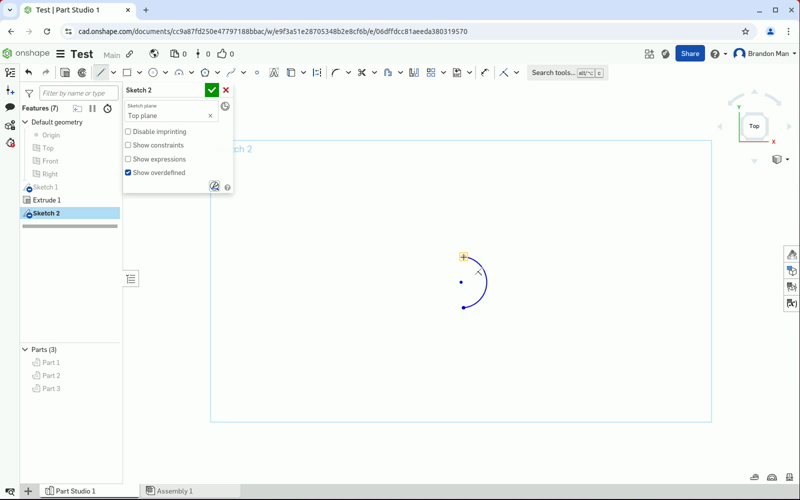
mouse_move(493, 256)
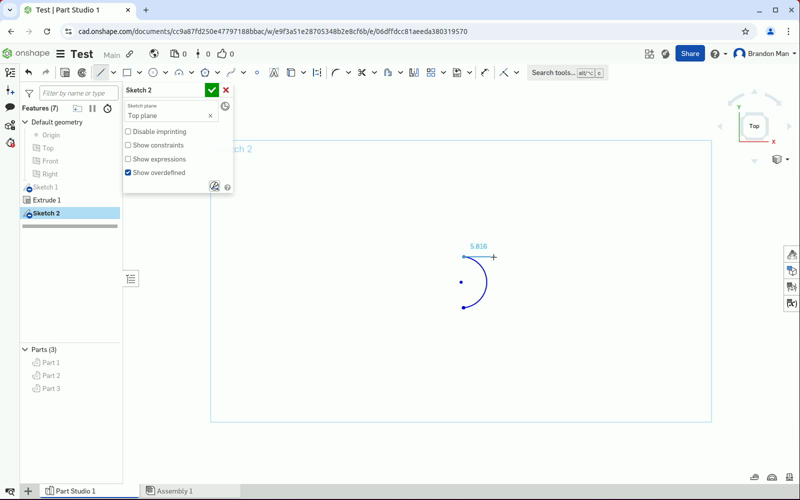
mouse_move(463, 256)
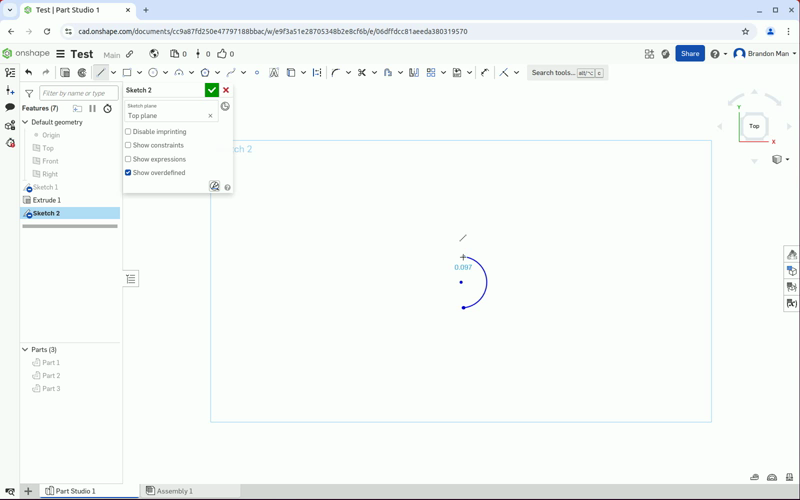
scroll(6)
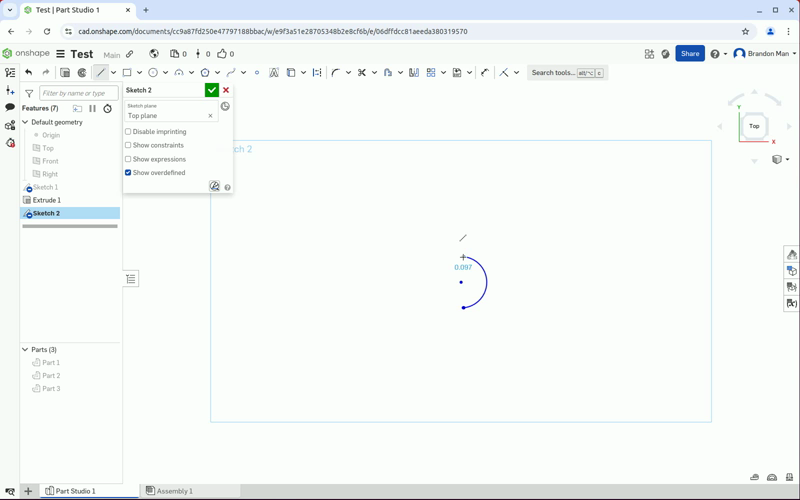
scroll(6)
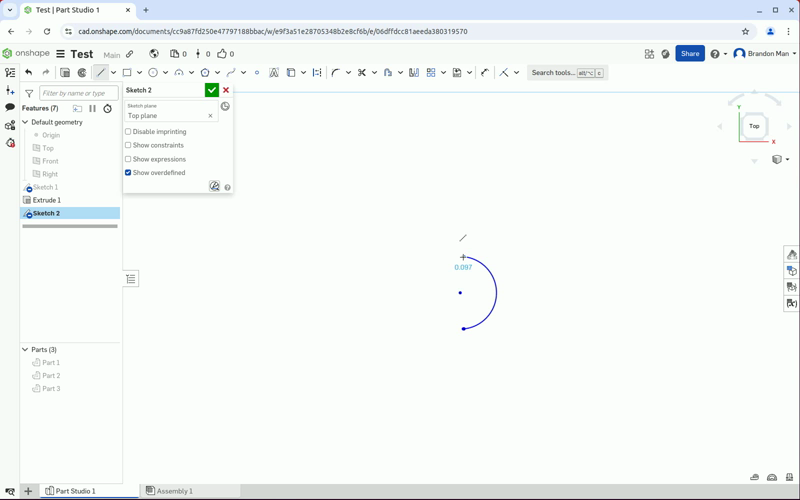
scroll(6)
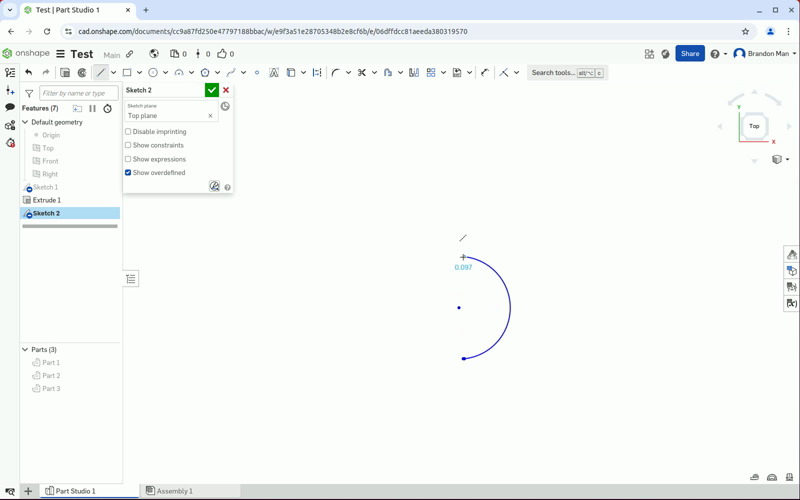
scroll(6)
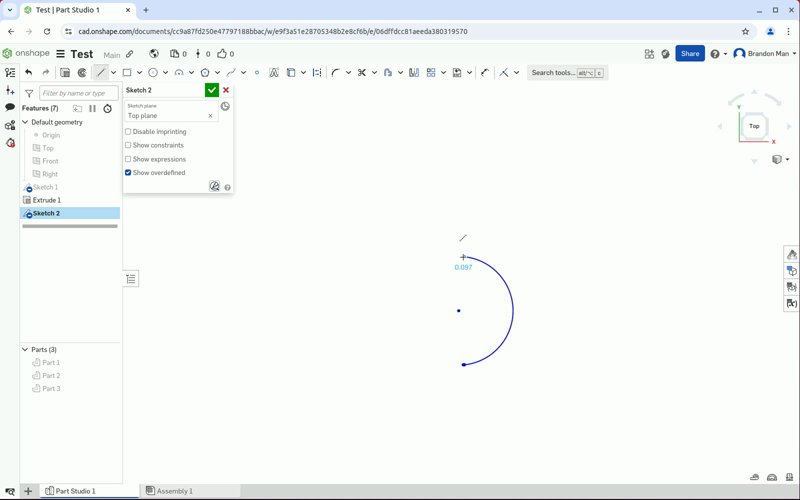
scroll(6)
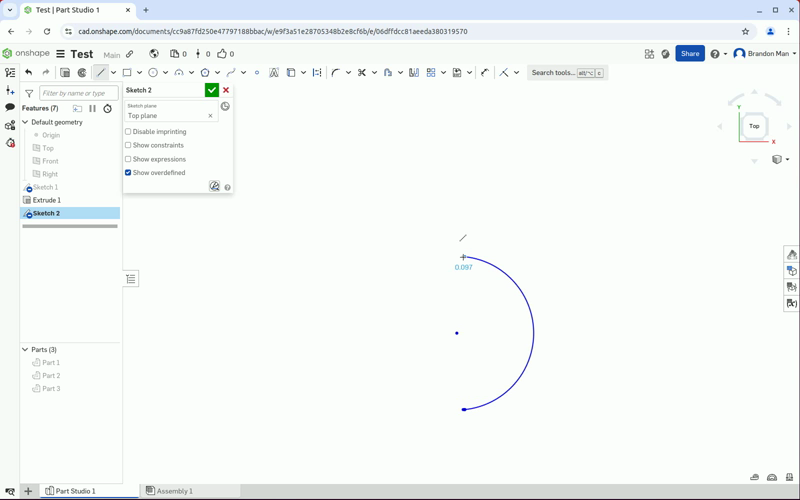
scroll(6)
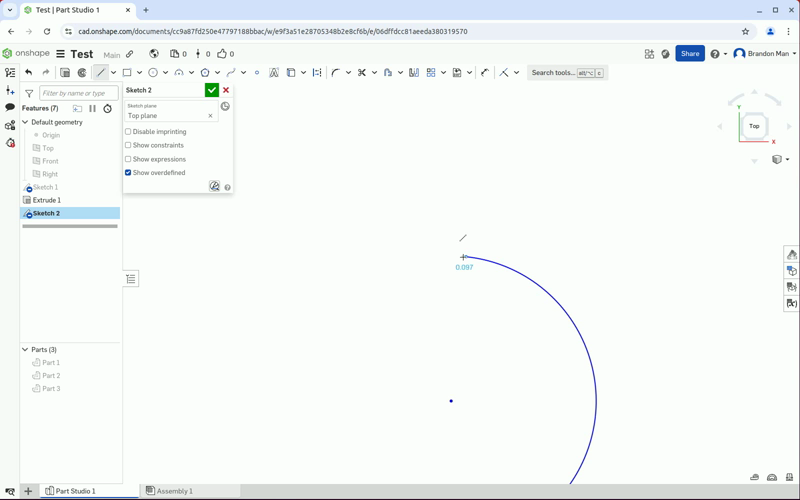
scroll(6)
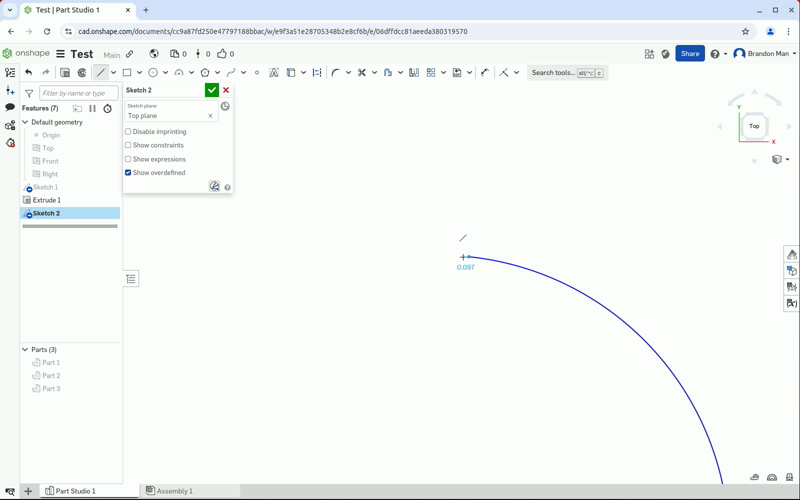
click(463, 256)
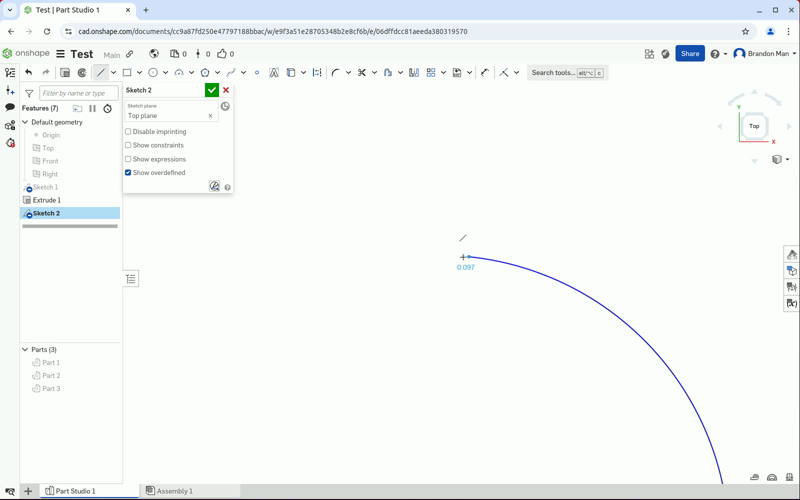
scroll(-6)
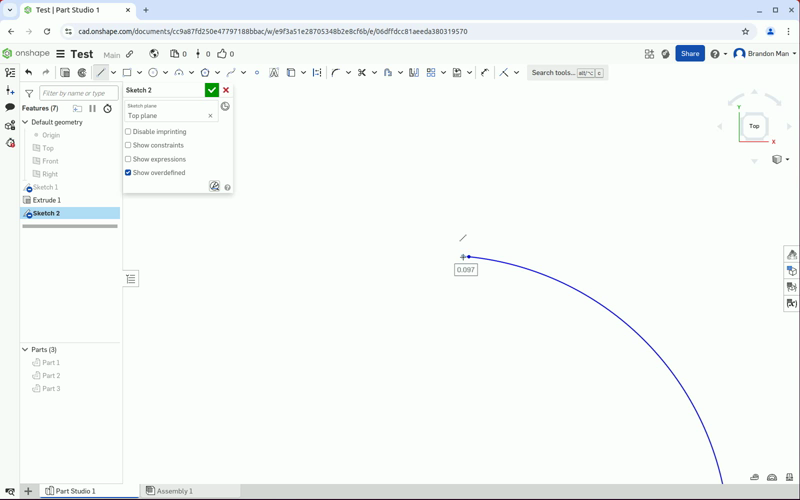
scroll(-6)
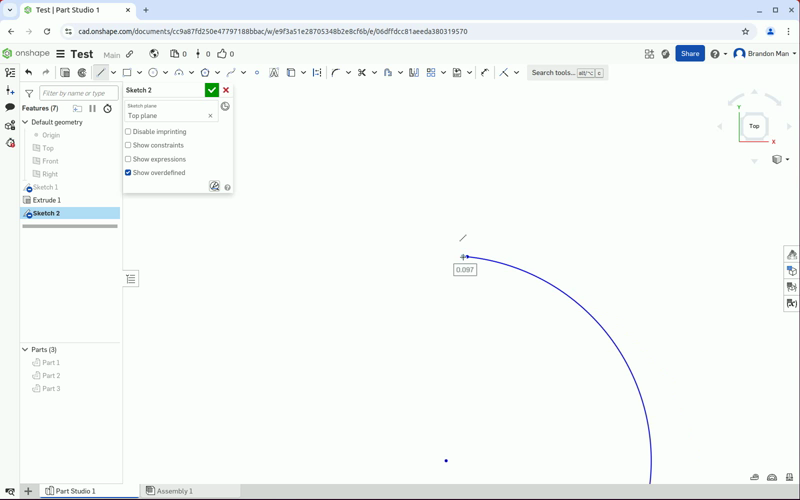
scroll(-6)
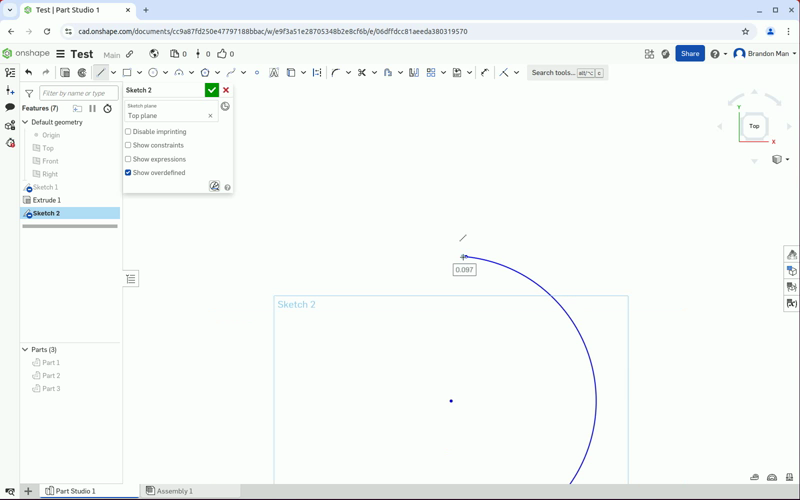
scroll(-6)
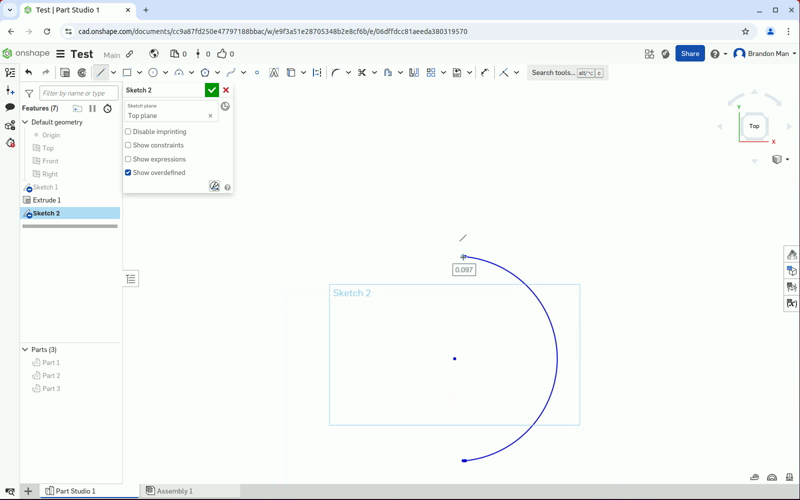
scroll(-6)
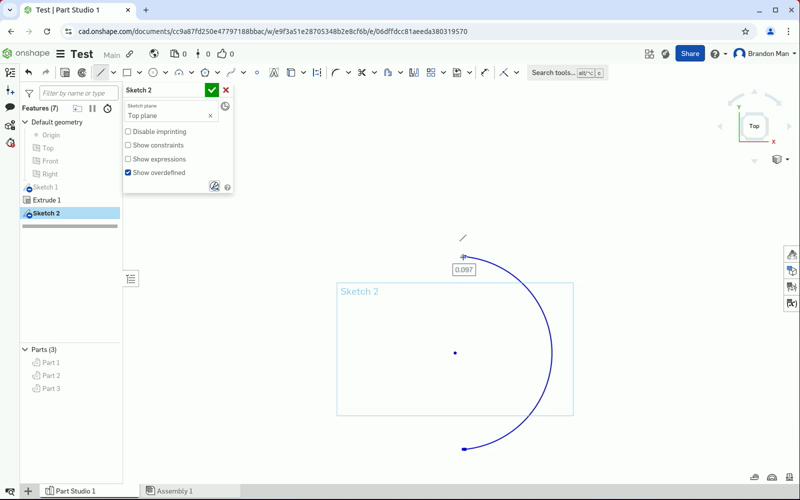
scroll(-6)
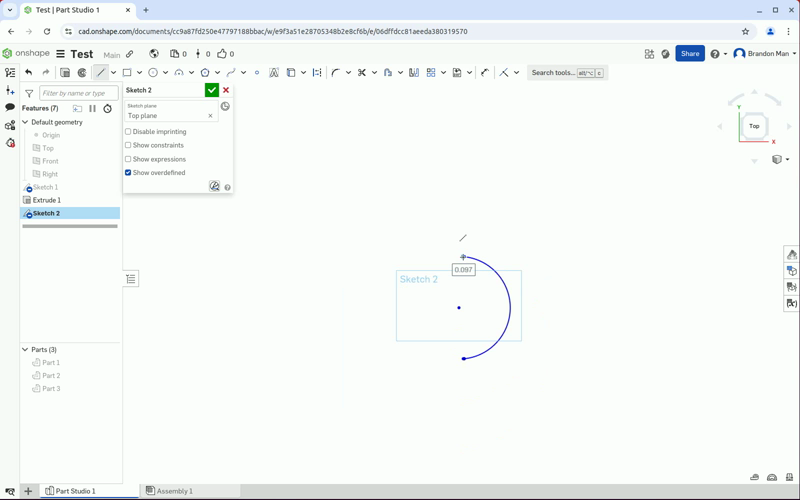
scroll(-6)
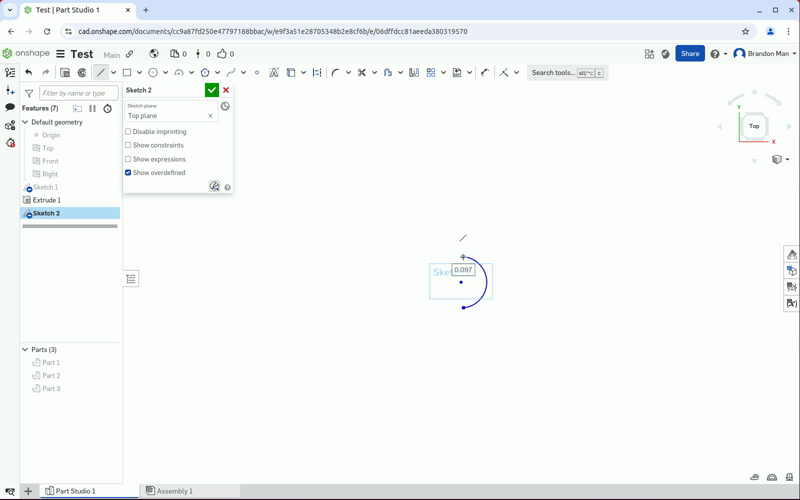
key_up(shift)
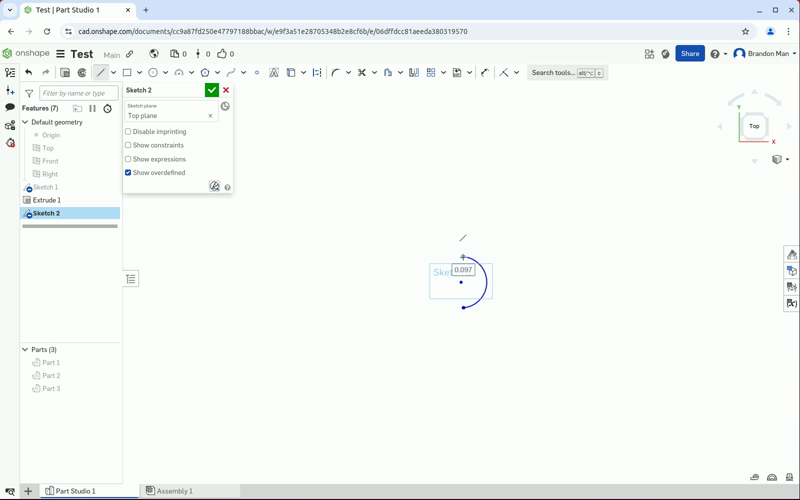
key(esc)
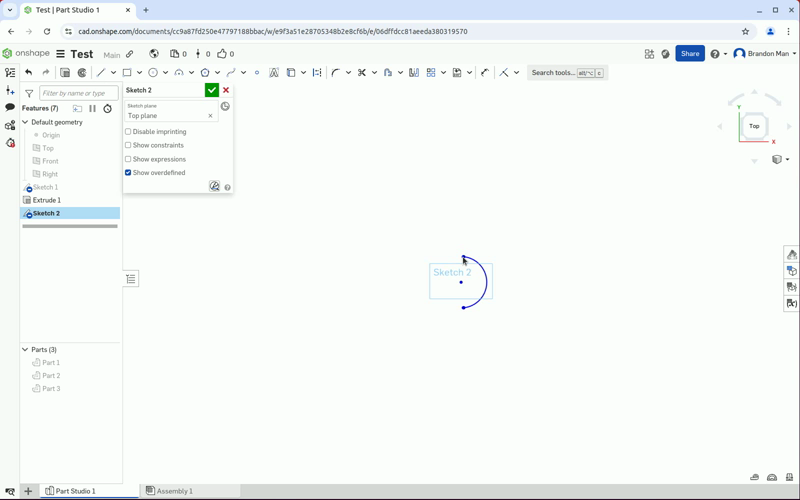
key(a)
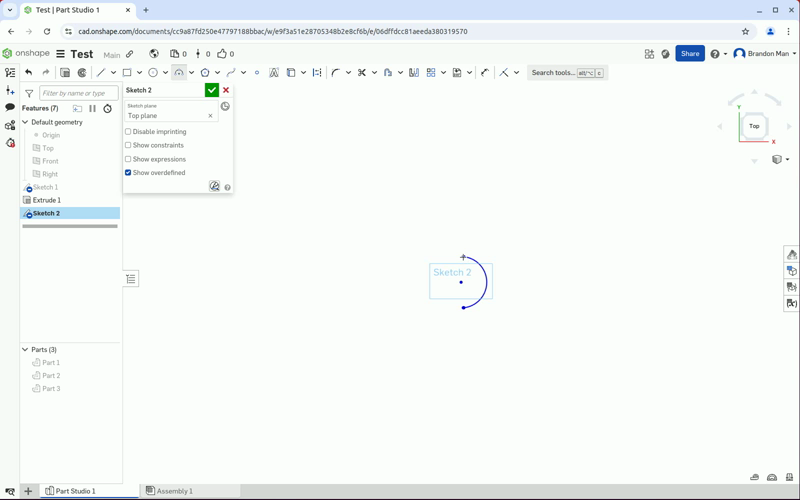
mouse_move(463, 256)
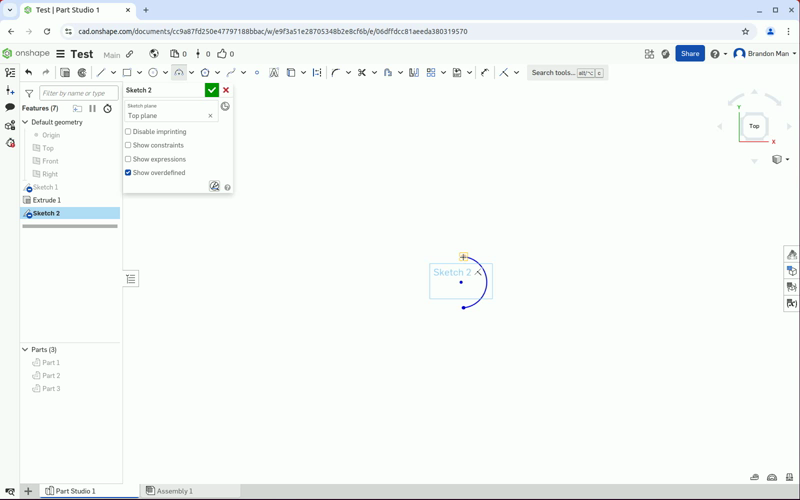
scroll(6)
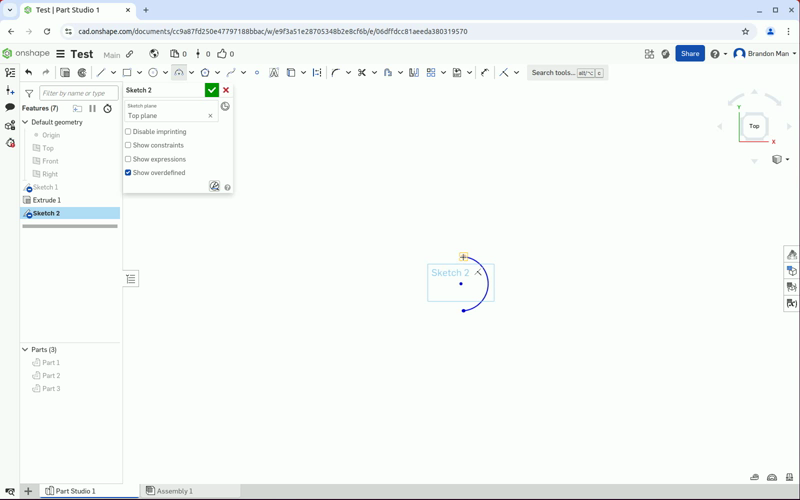
scroll(6)
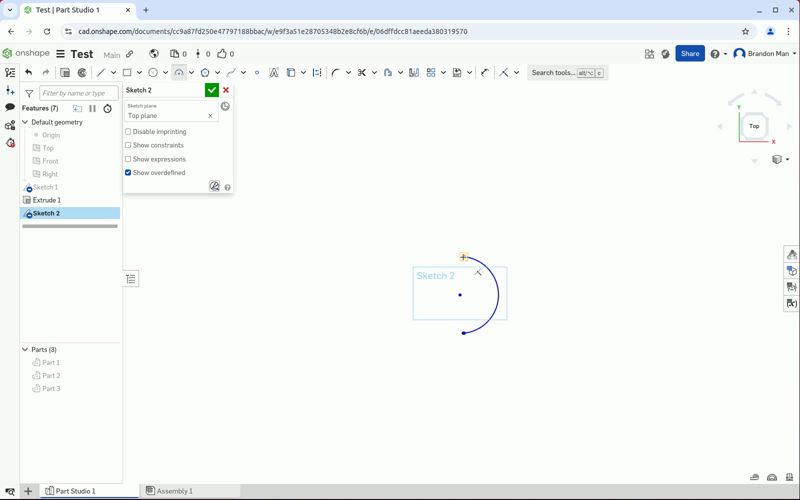
scroll(6)
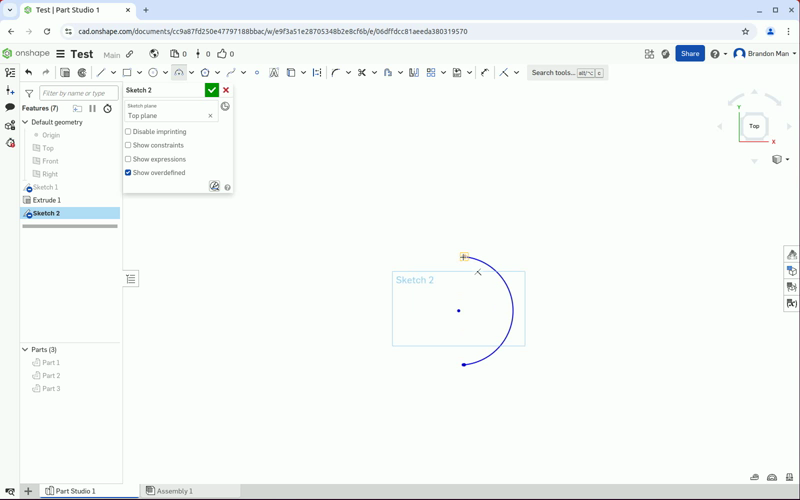
scroll(6)
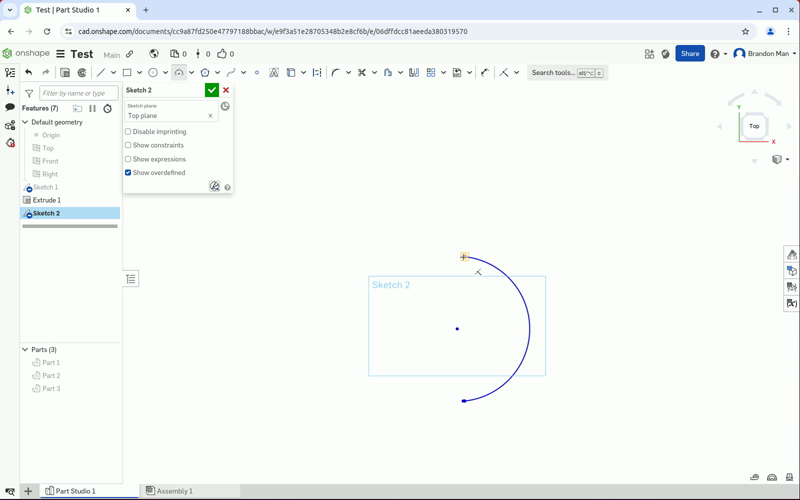
scroll(6)
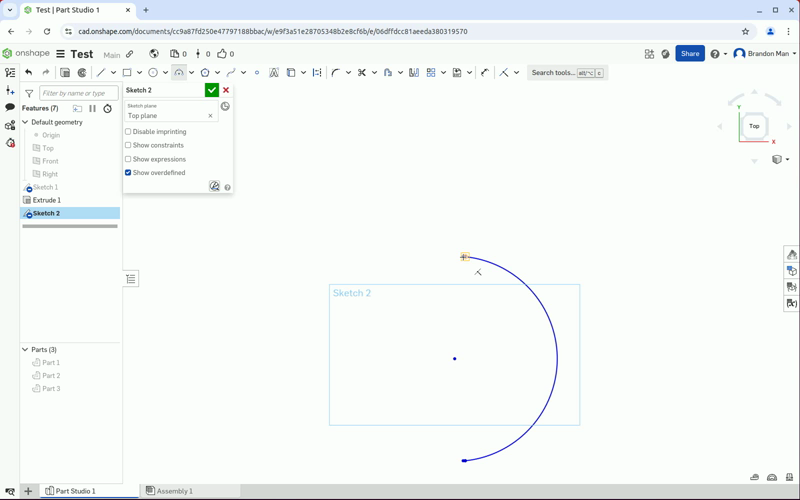
scroll(6)
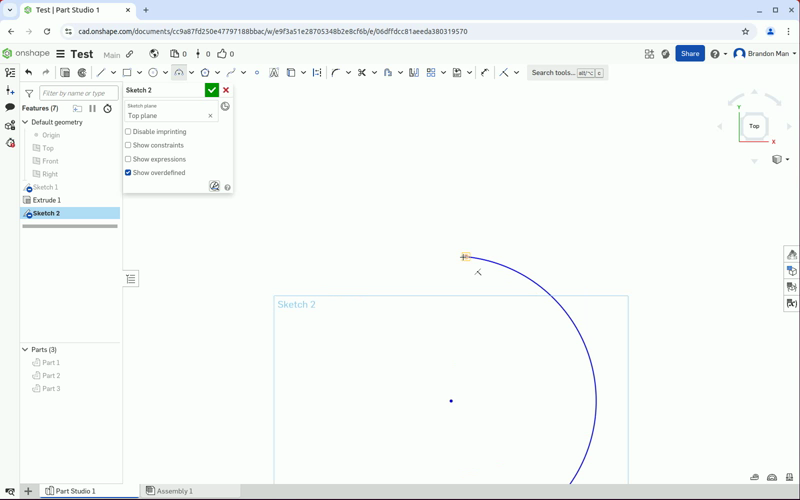
scroll(6)
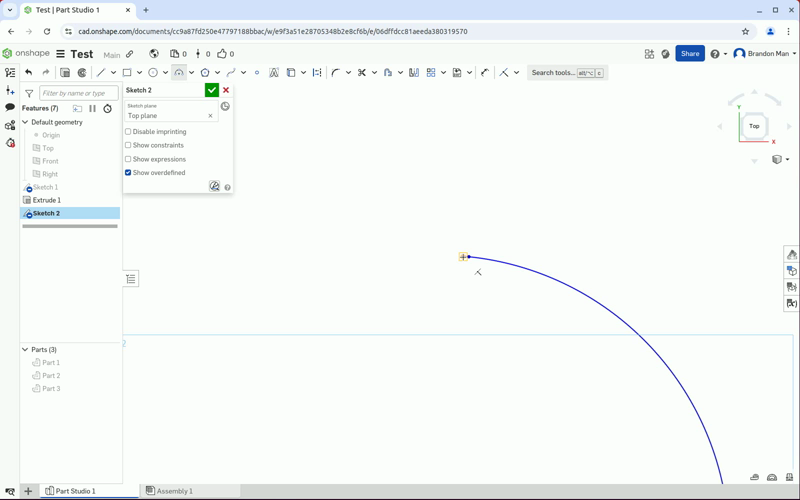
click(463, 256)
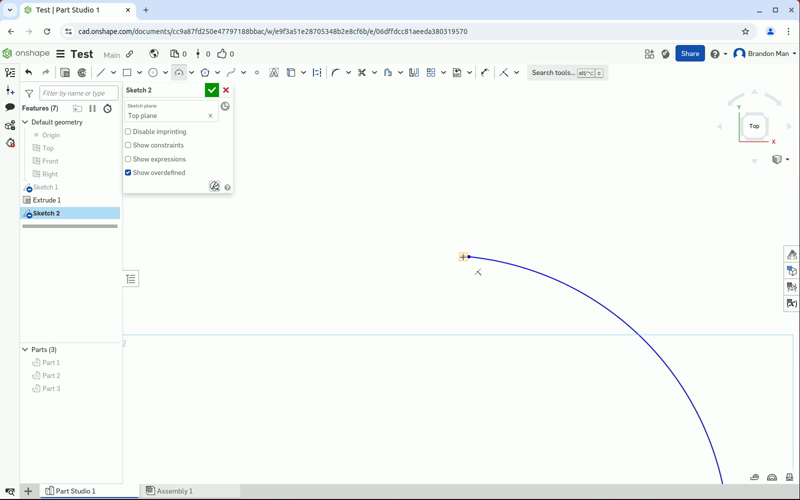
scroll(-6)
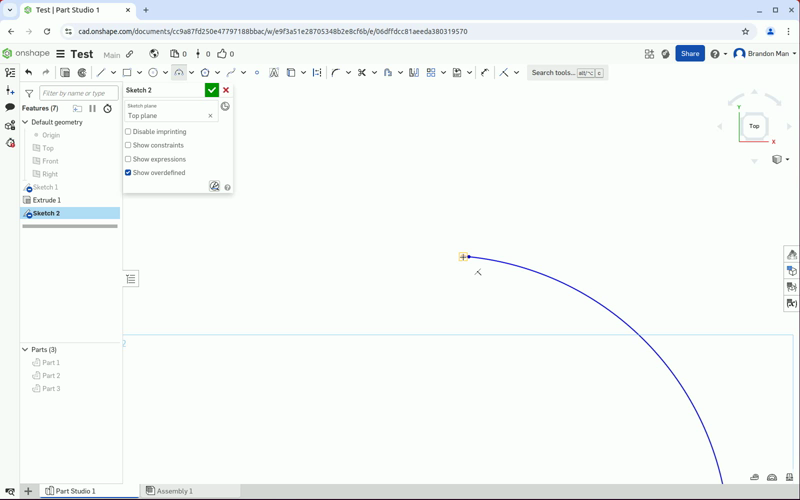
scroll(-6)
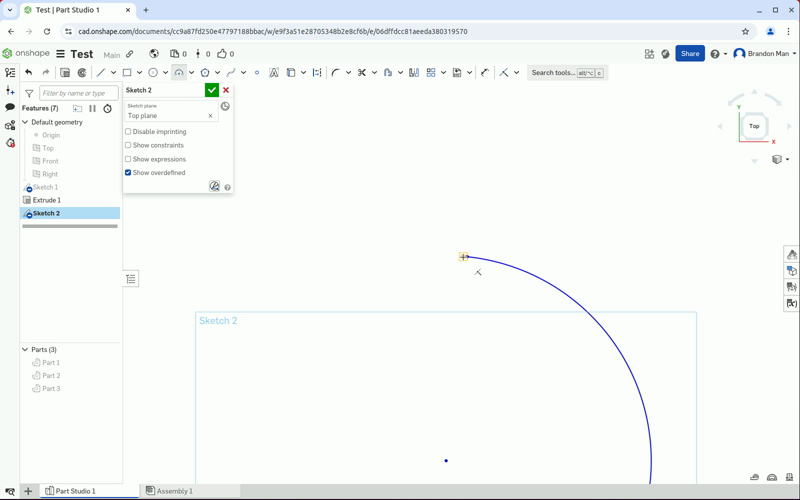
scroll(-6)
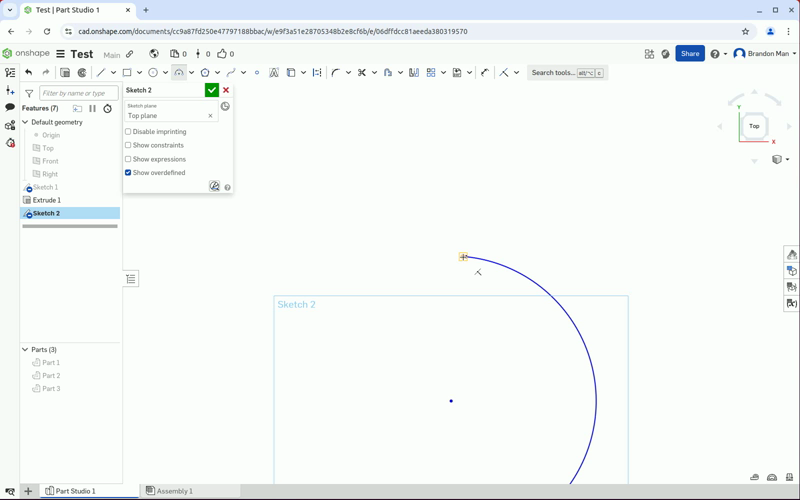
scroll(-6)
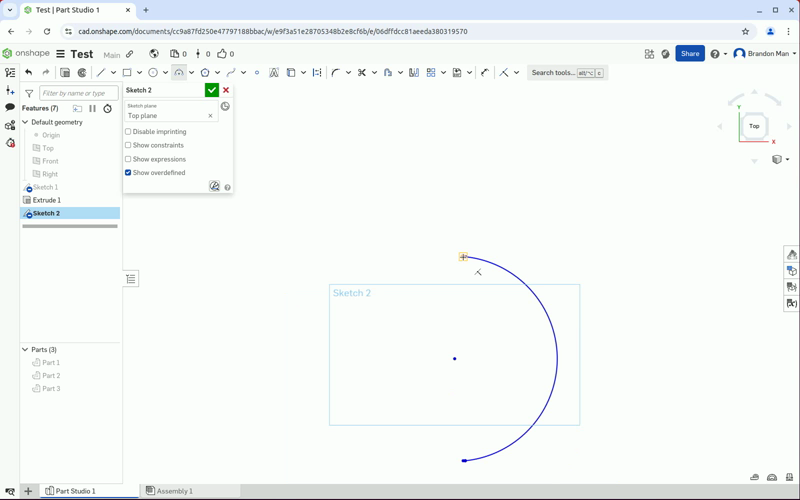
scroll(-6)
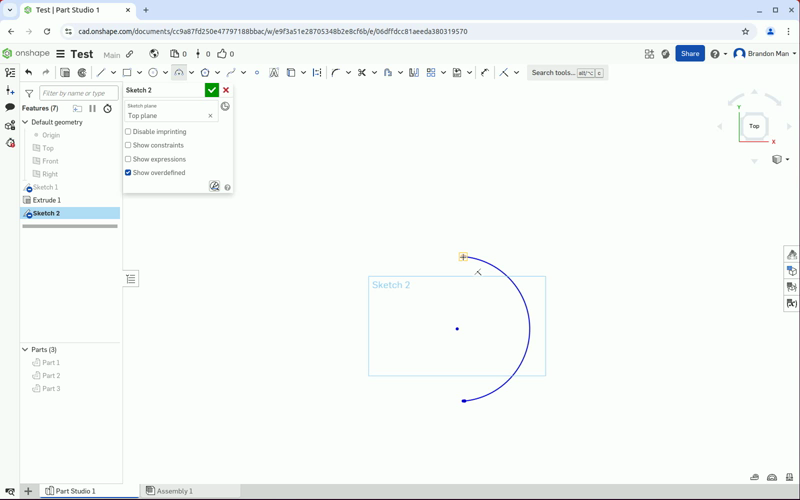
scroll(-6)
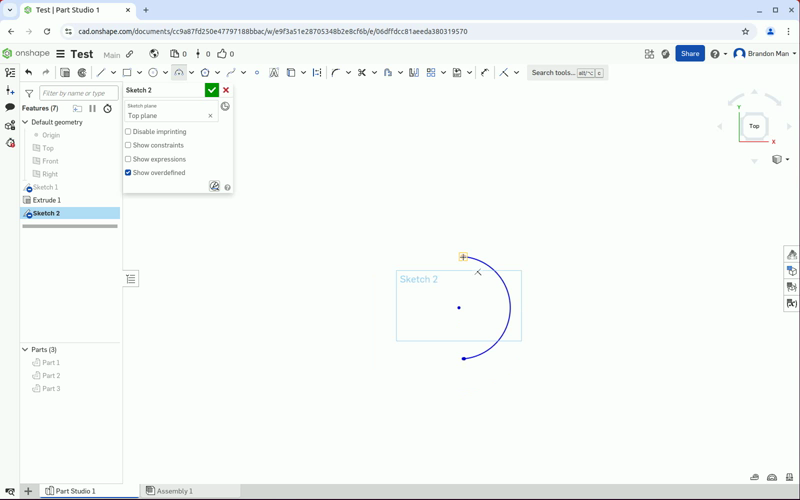
scroll(-6)
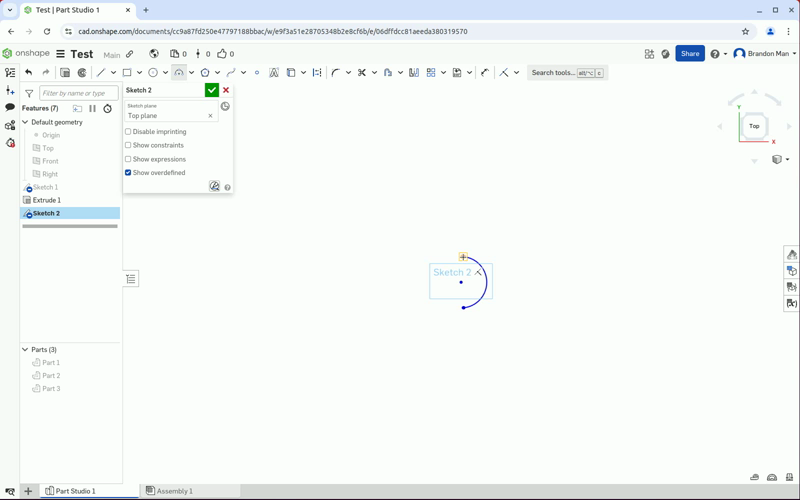
mouse_move(463, 307)
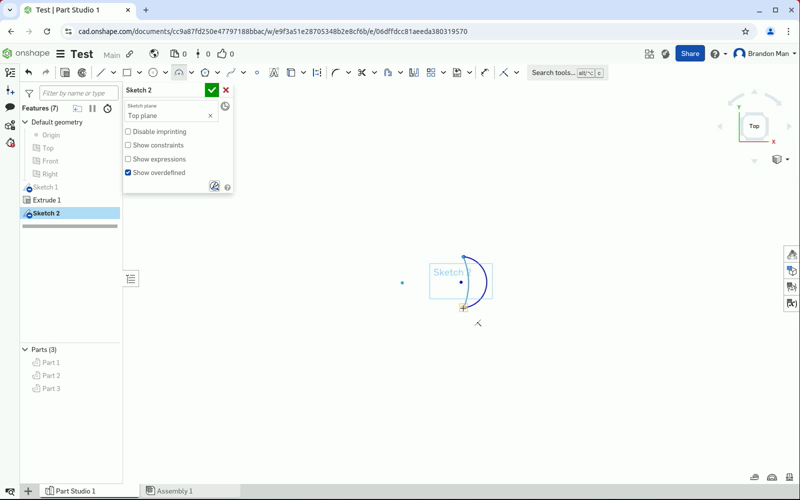
scroll(6)
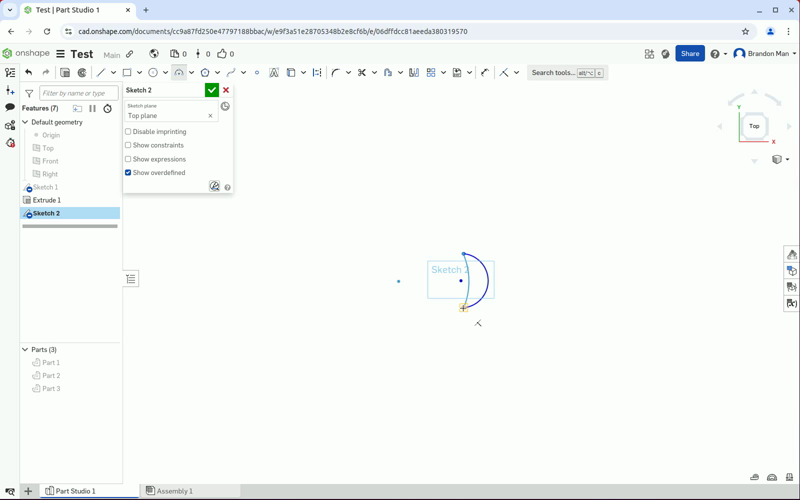
scroll(6)
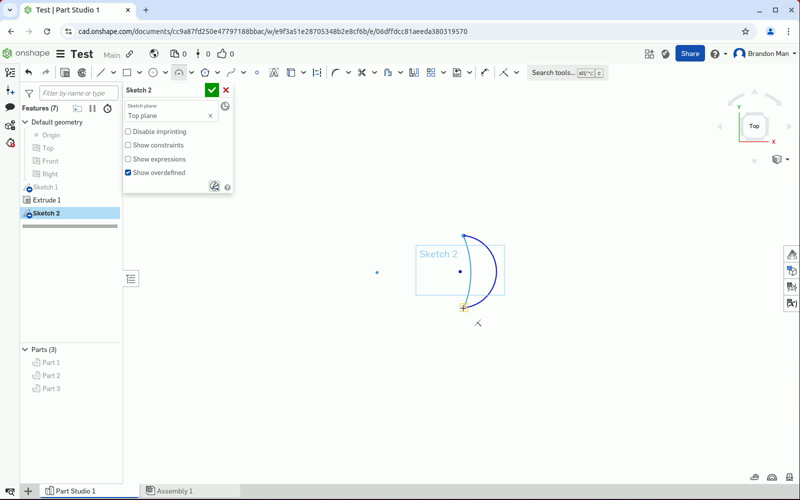
scroll(6)
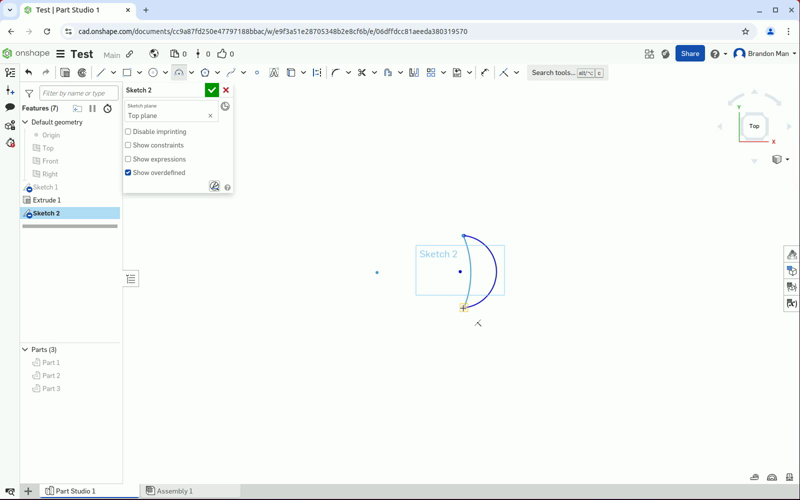
scroll(6)
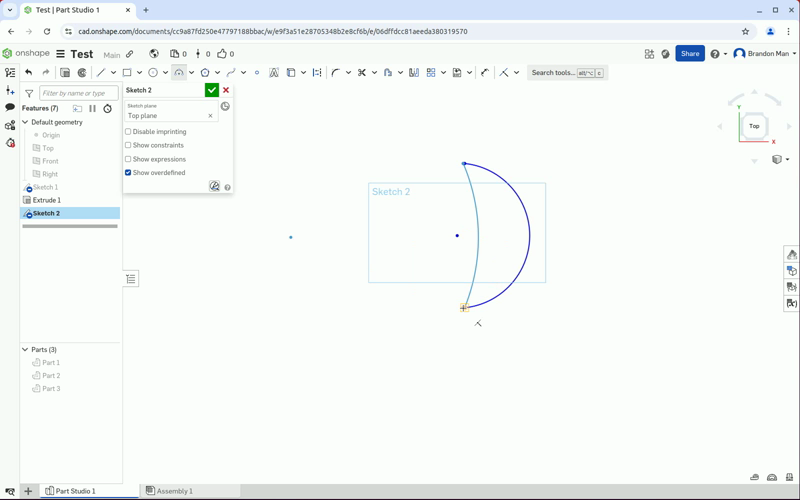
scroll(6)
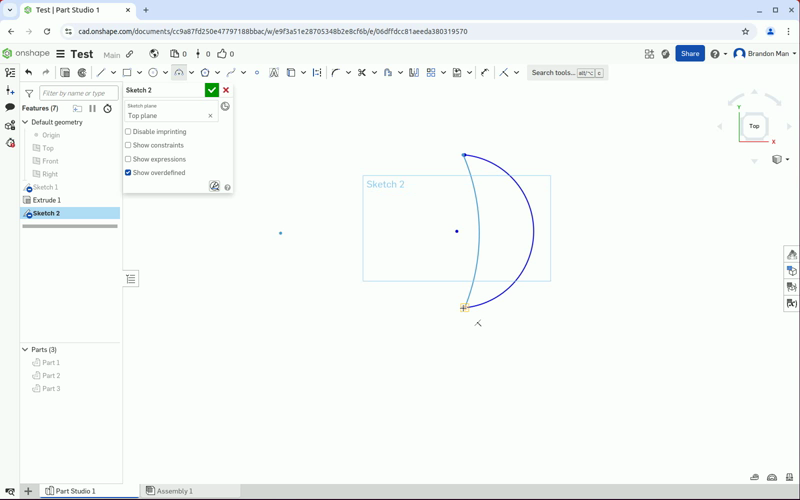
scroll(6)
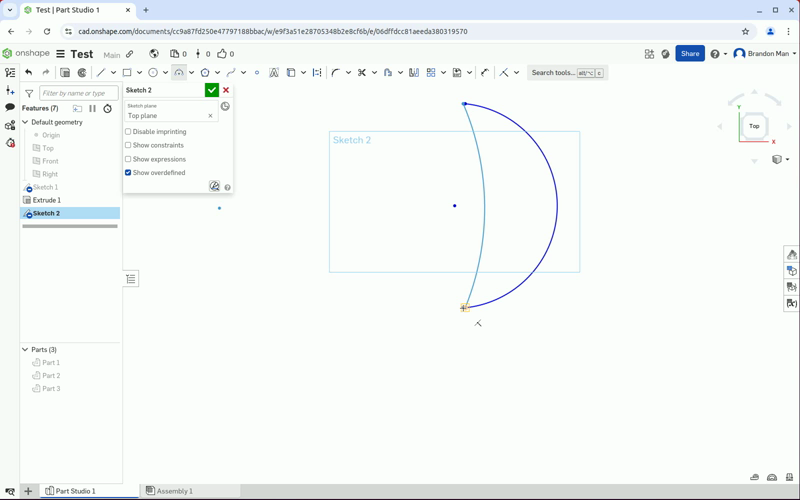
scroll(6)
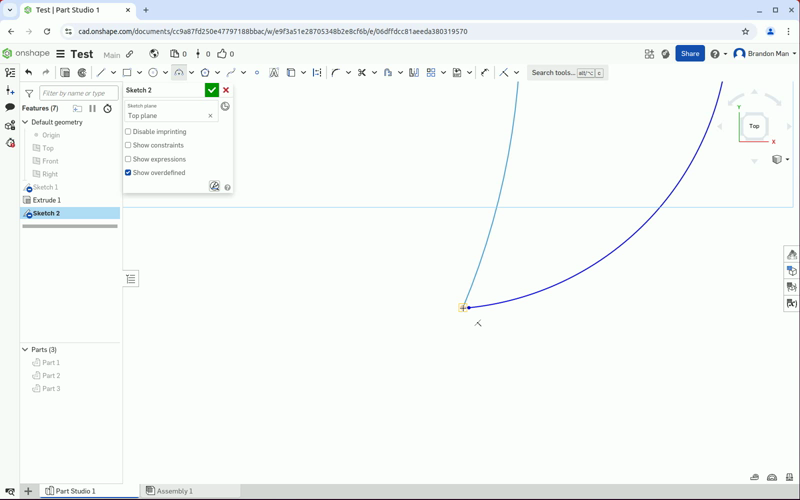
click(463, 307)
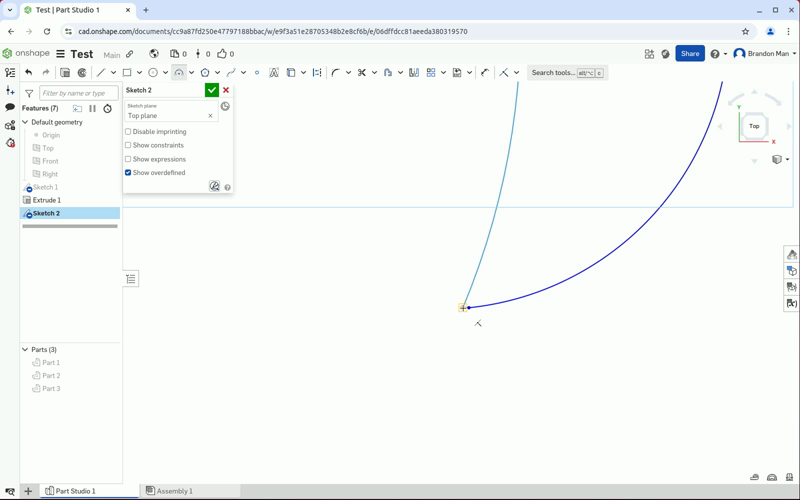
scroll(-6)
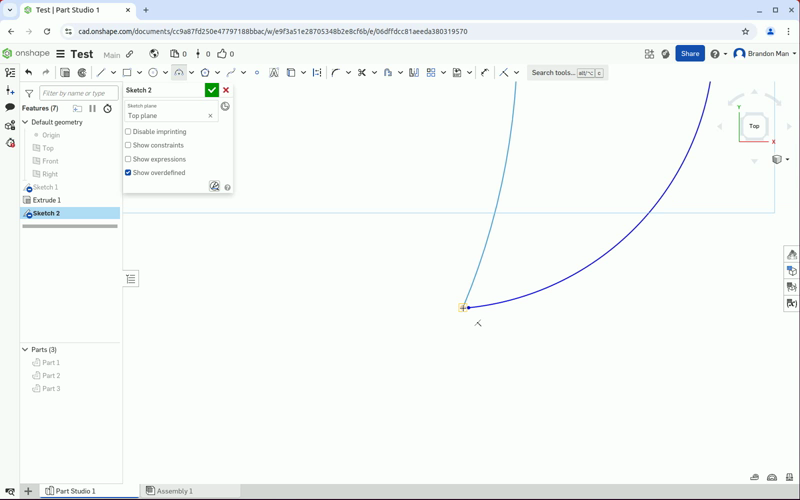
scroll(-6)
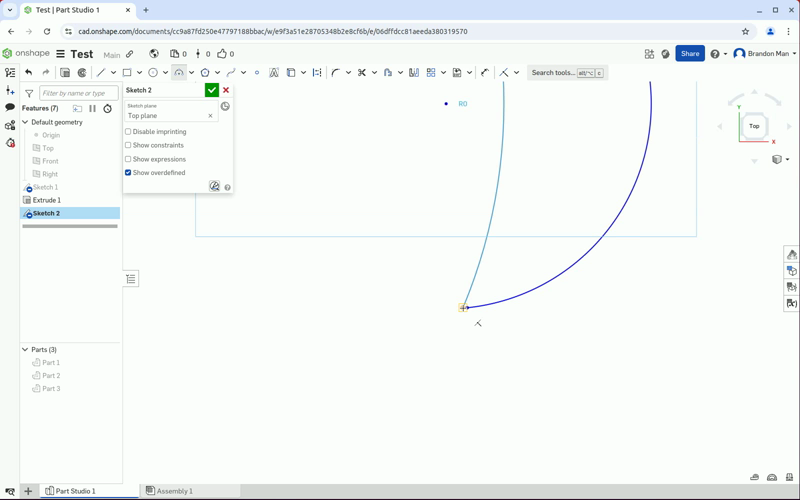
scroll(-6)
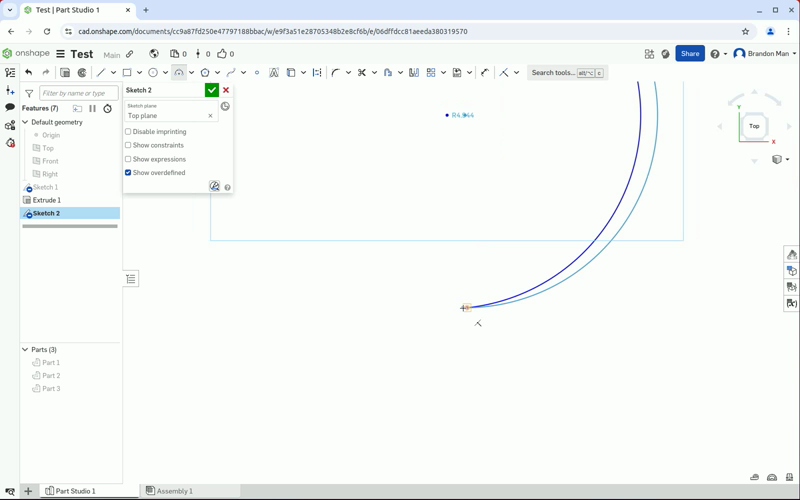
scroll(-6)
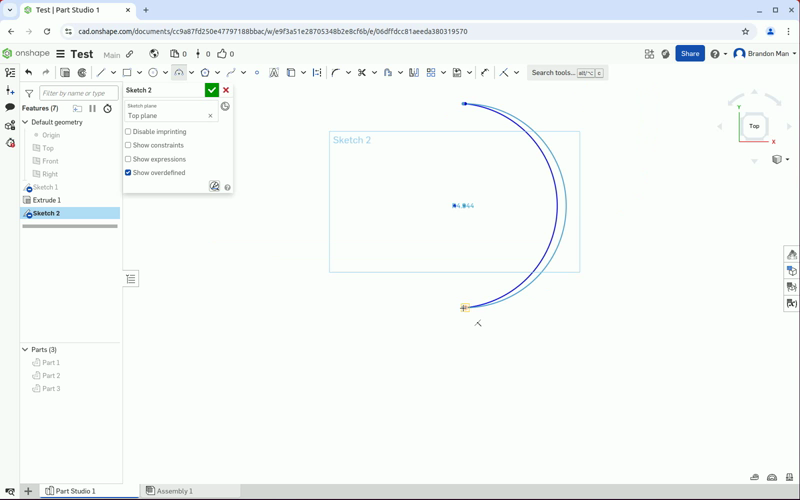
scroll(-6)
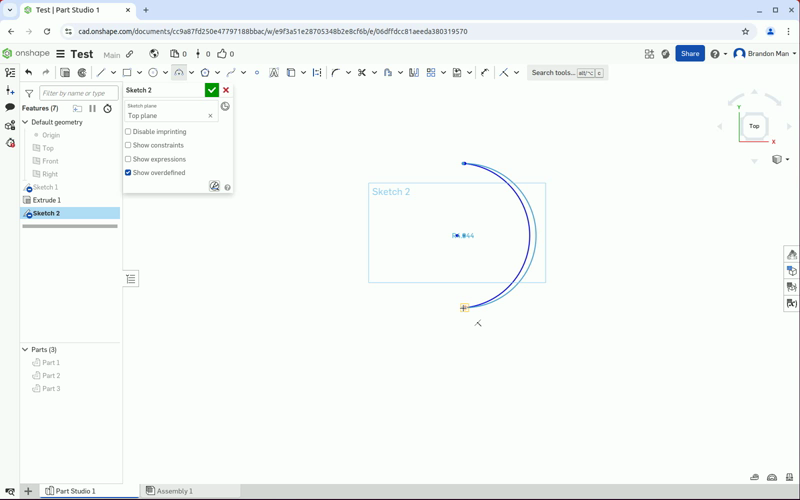
scroll(-6)
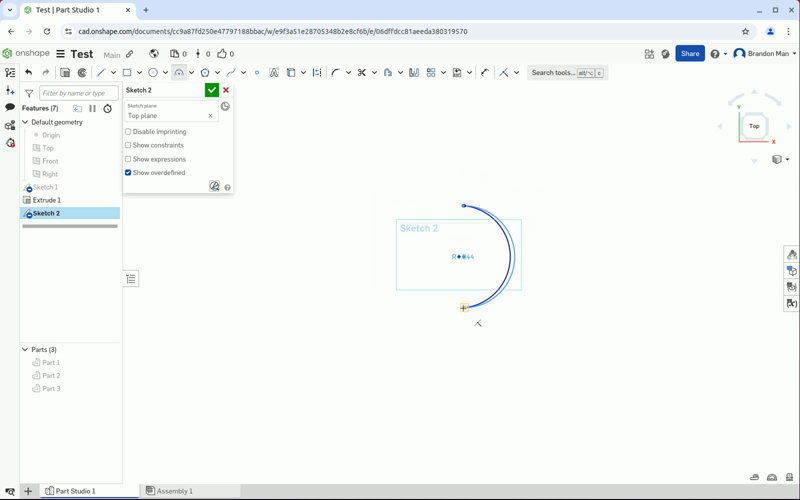
scroll(-6)
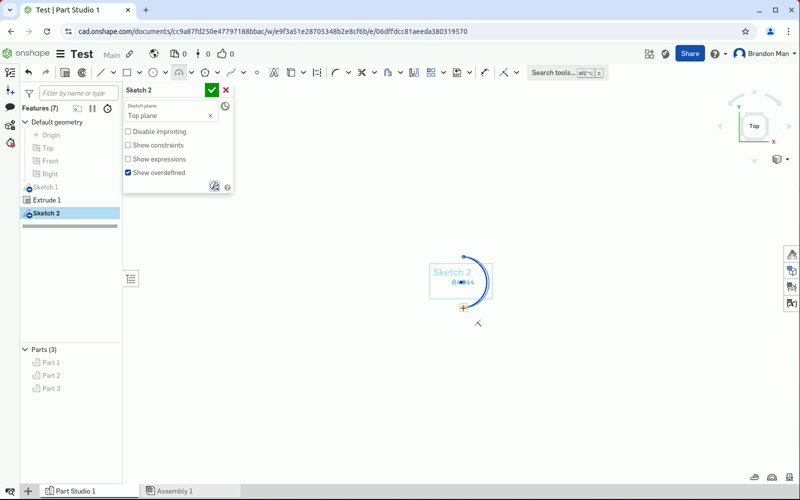
key_down(shift)
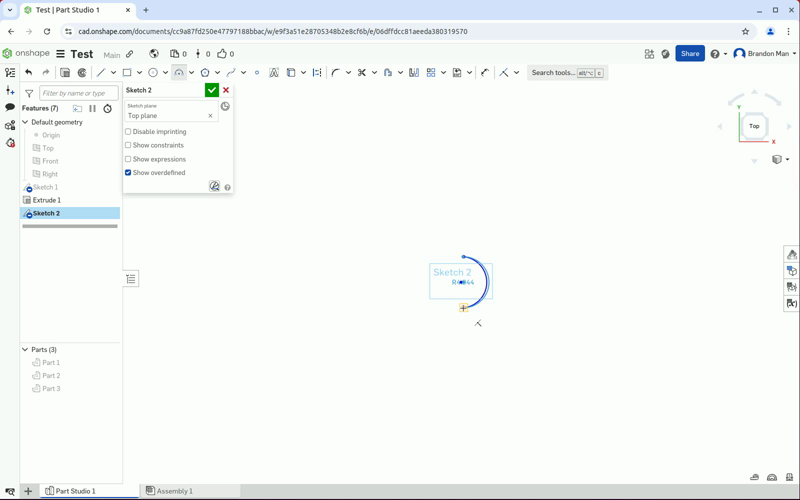
mouse_move(435, 282)
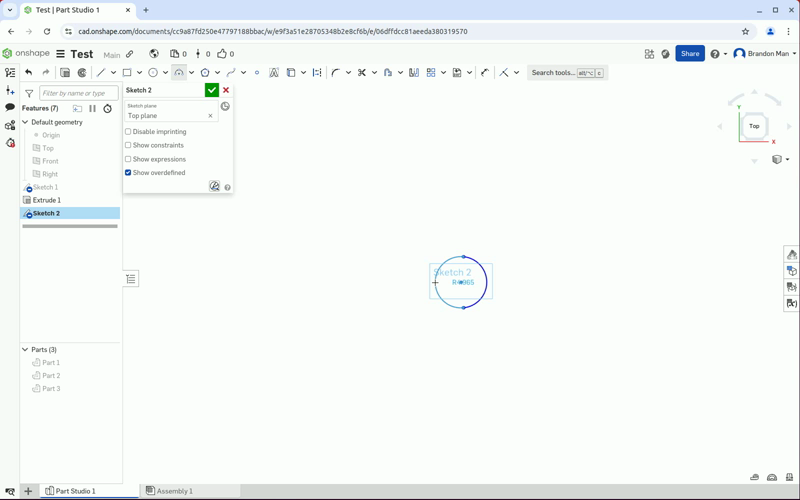
click(435, 282)
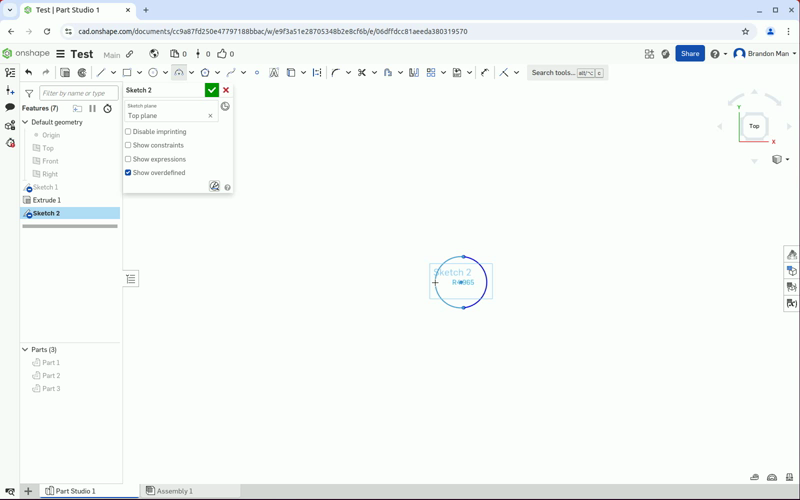
key_up(shift)
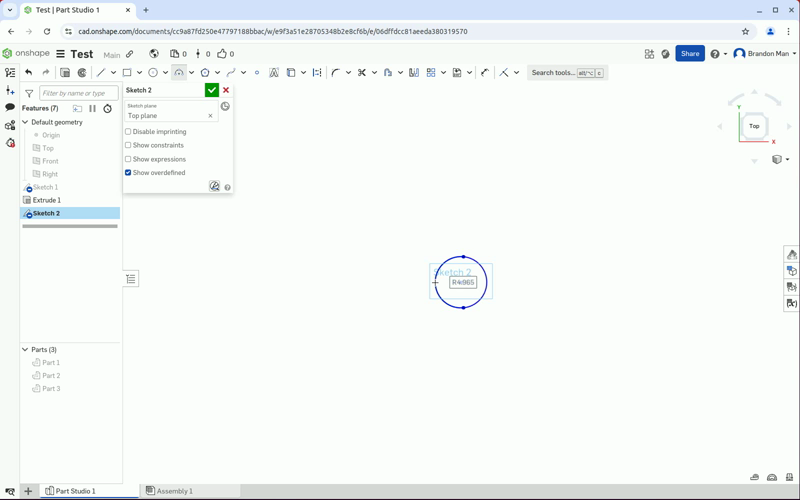
key(esc)
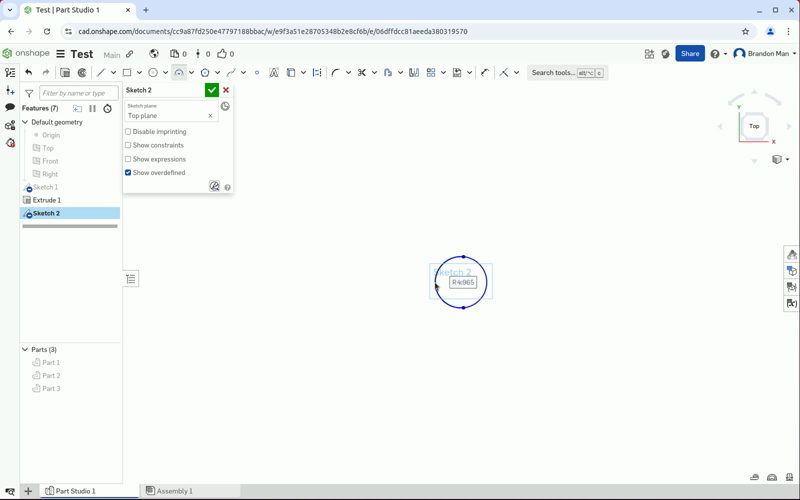
mouse_move(464, 301)
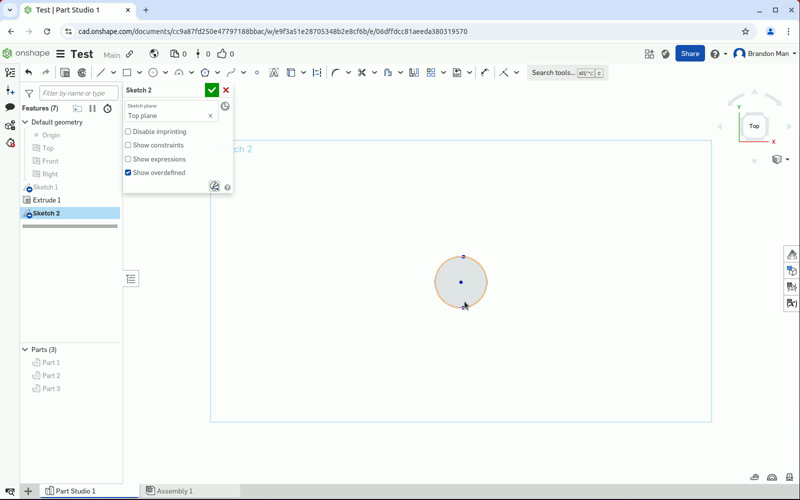
click(464, 301)
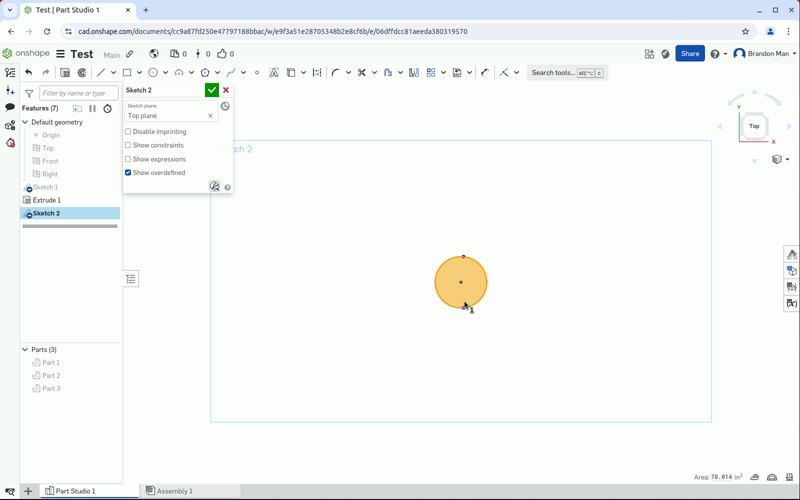
mouse_move(73, 352)
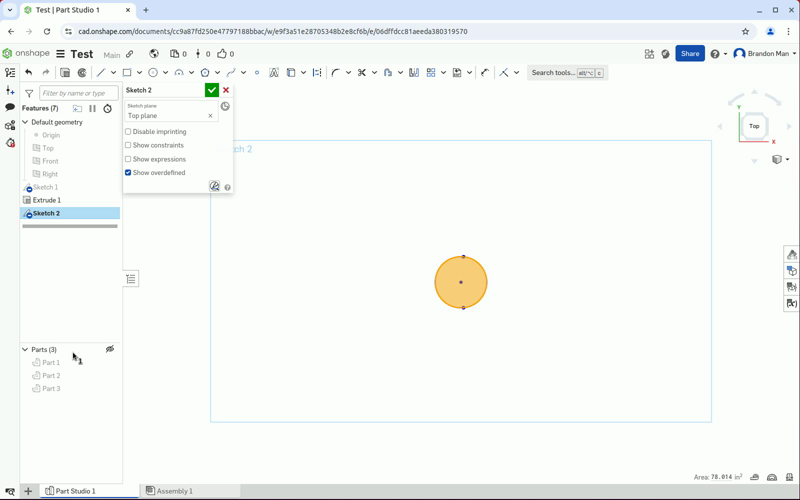
key(shift+y)
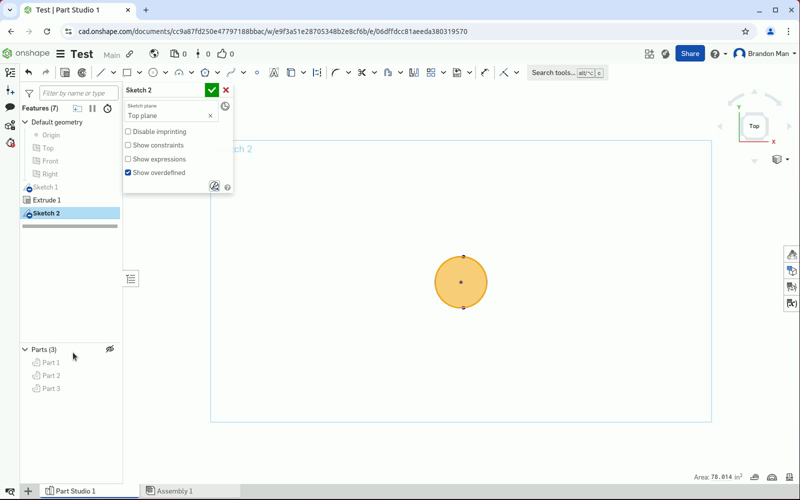
key(shift+e)
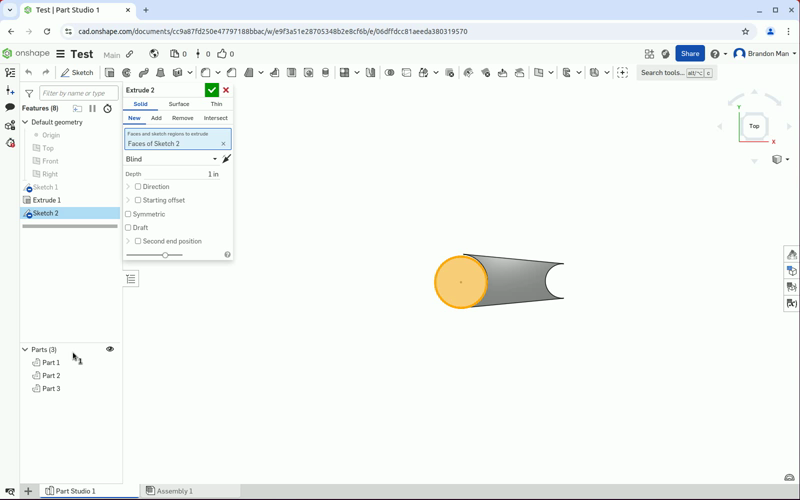
mouse_move(143, 106)
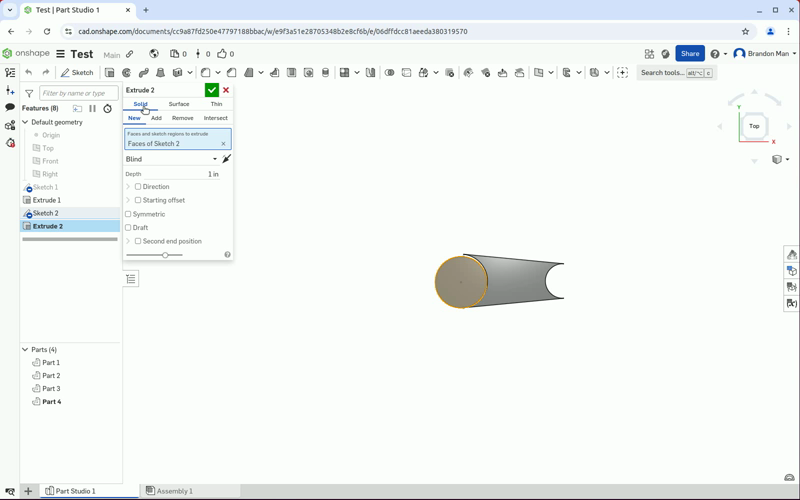
click(143, 106)
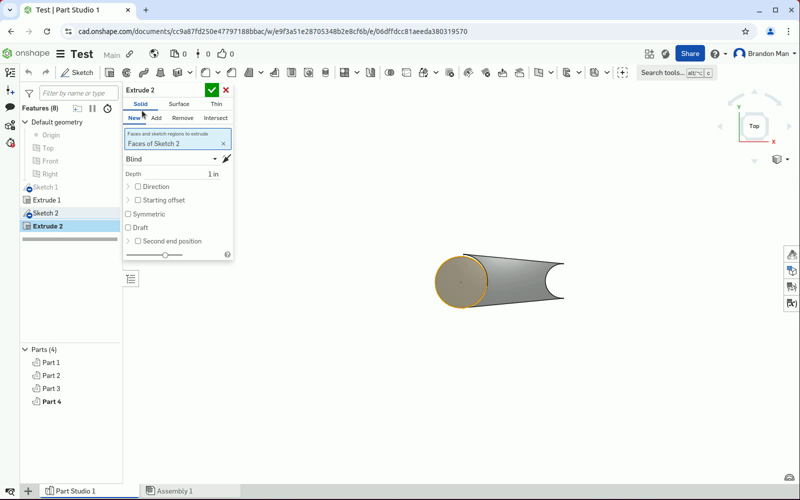
mouse_move(137, 120)
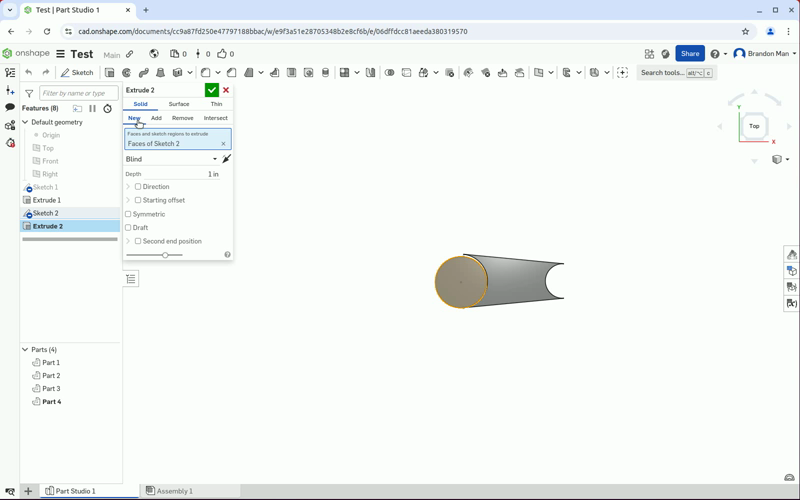
click(137, 120)
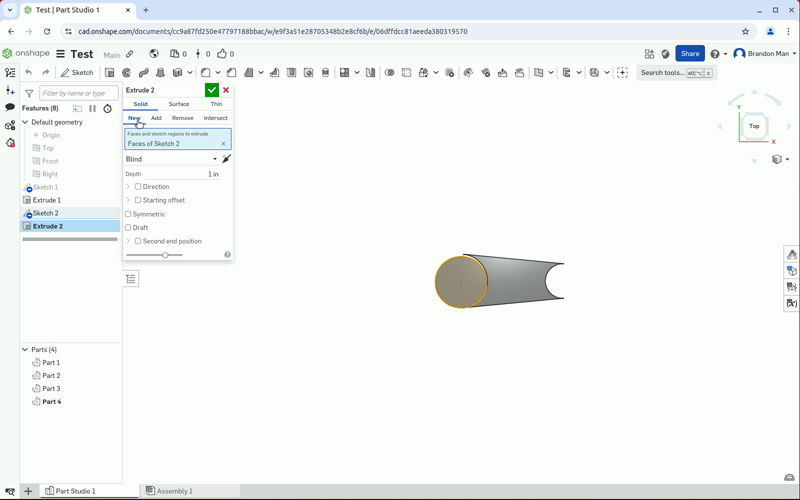
key(tab, 4)
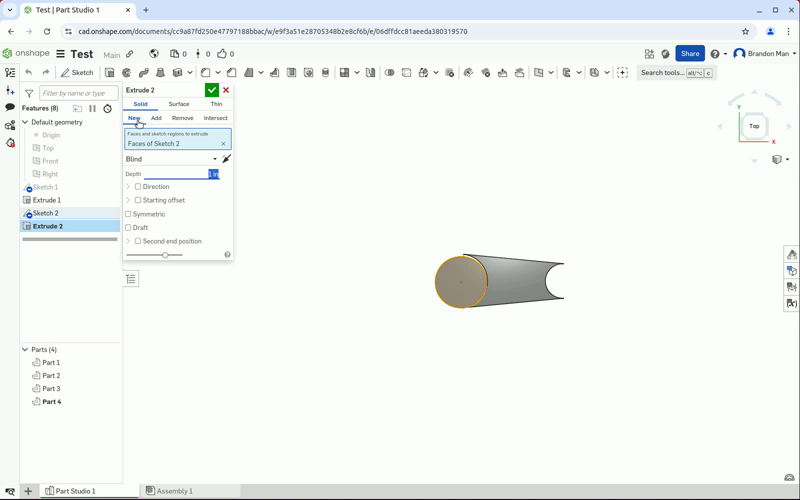
text(7.462)
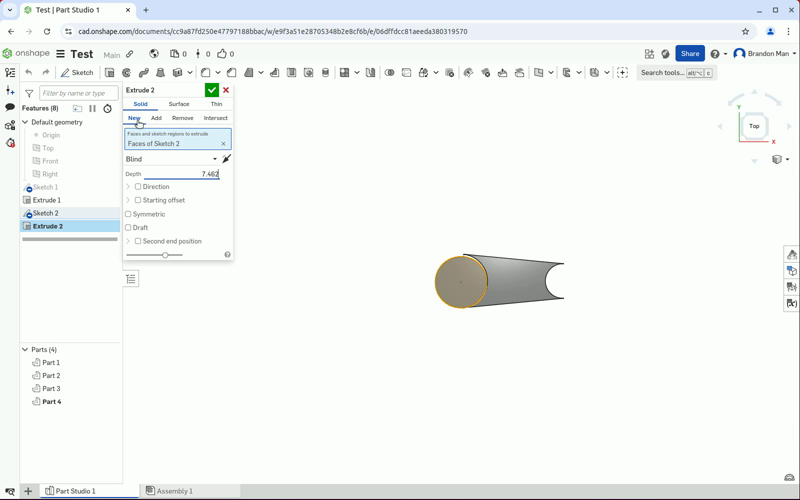
key(enter)
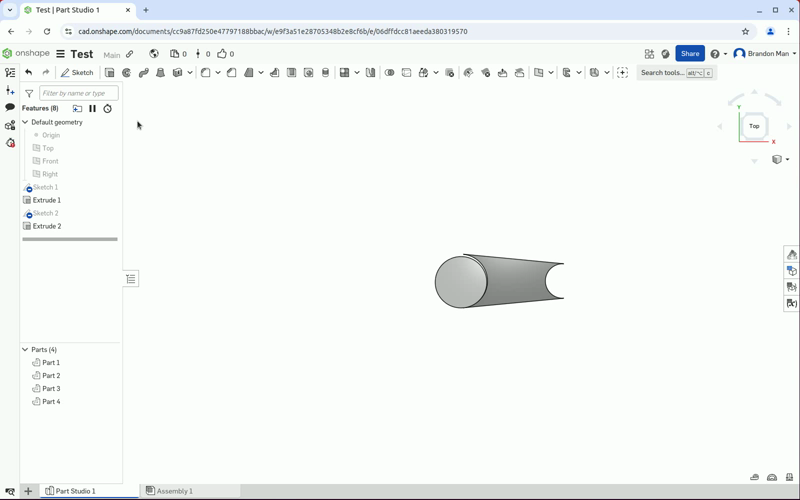
key(shift+h)
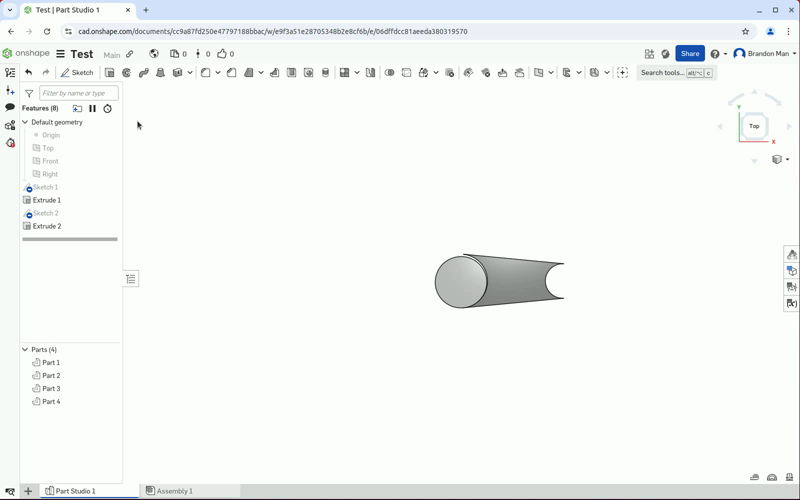
key(shift+h)
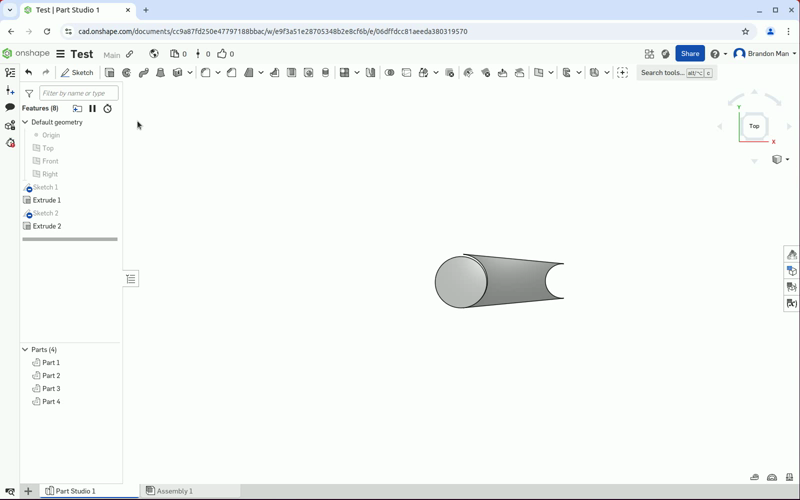
mouse_move(73, 189)
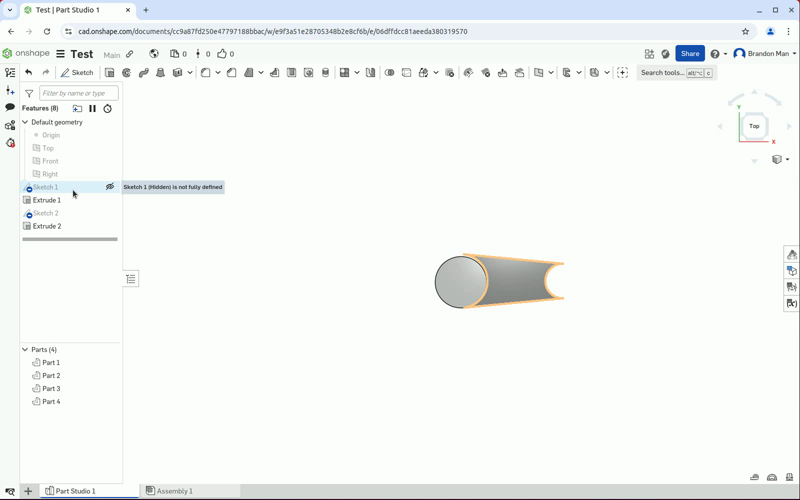
click(73, 189)
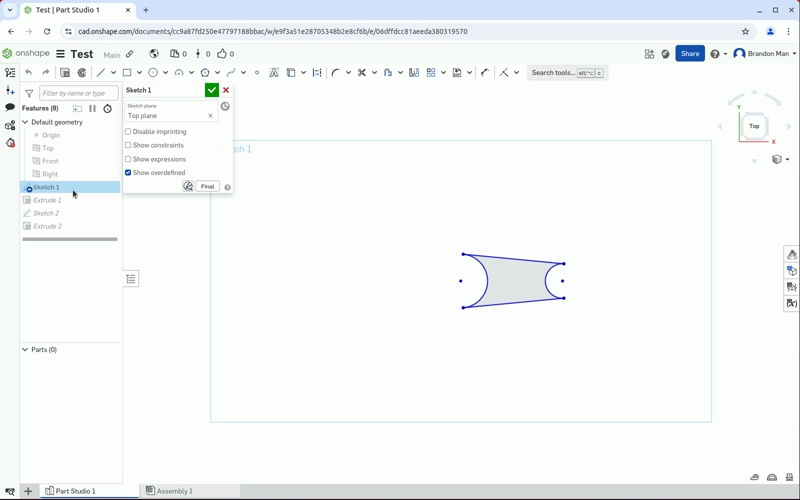
mouse_move(229, 92)
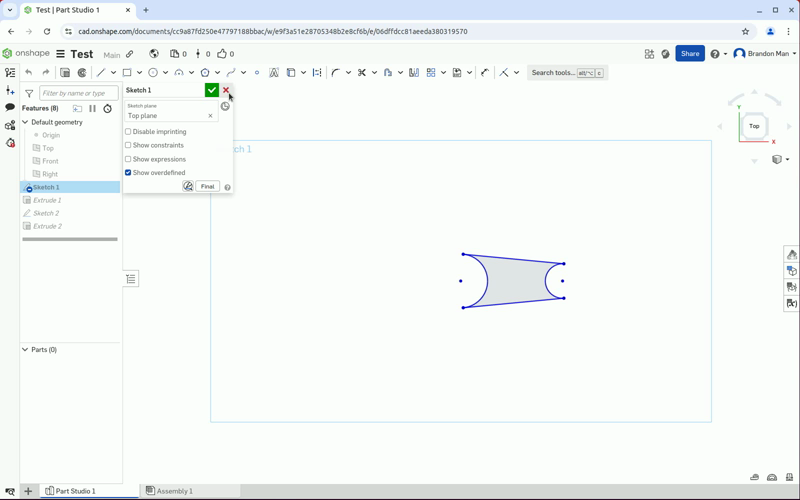
click(229, 92)
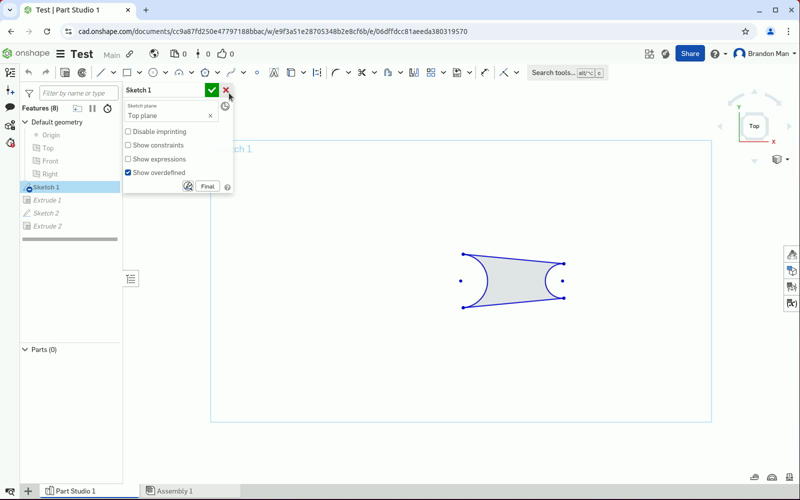
key(shift+s)
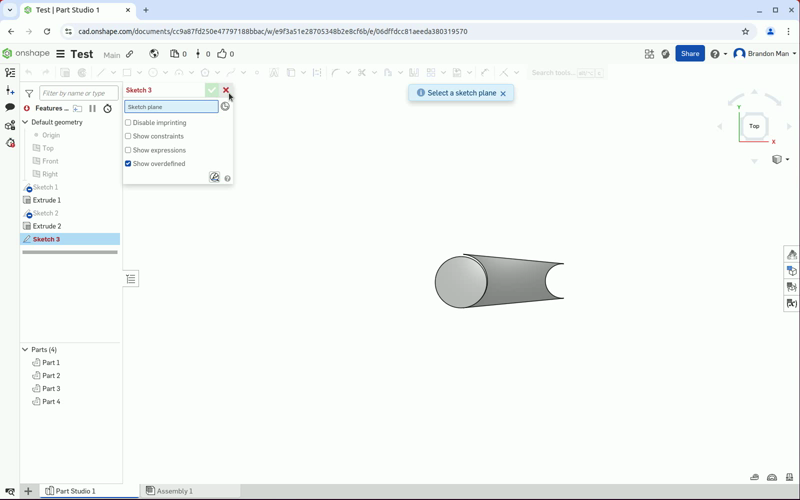
mouse_move(73, 150)
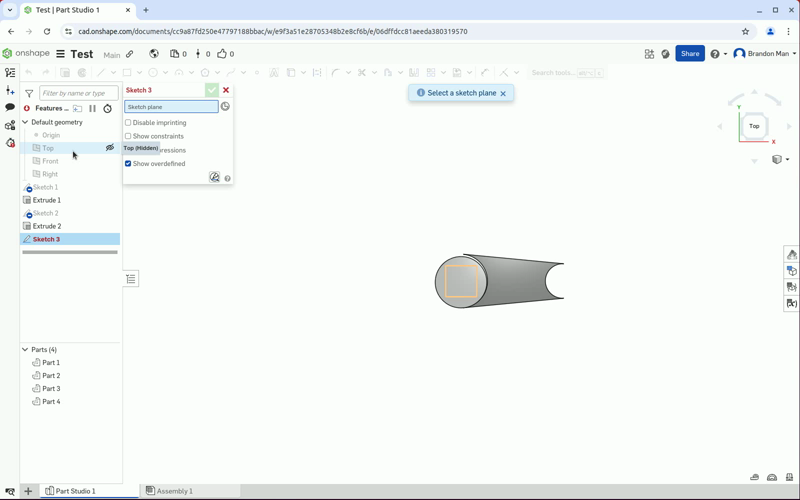
click(73, 150)
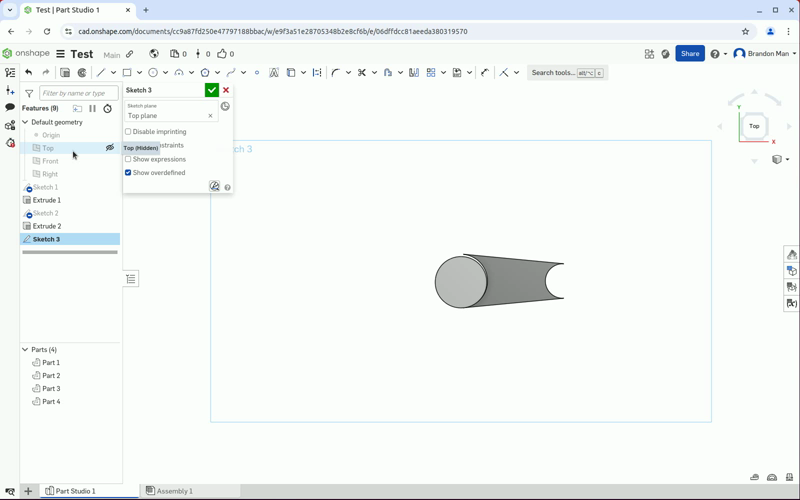
mouse_move(73, 352)
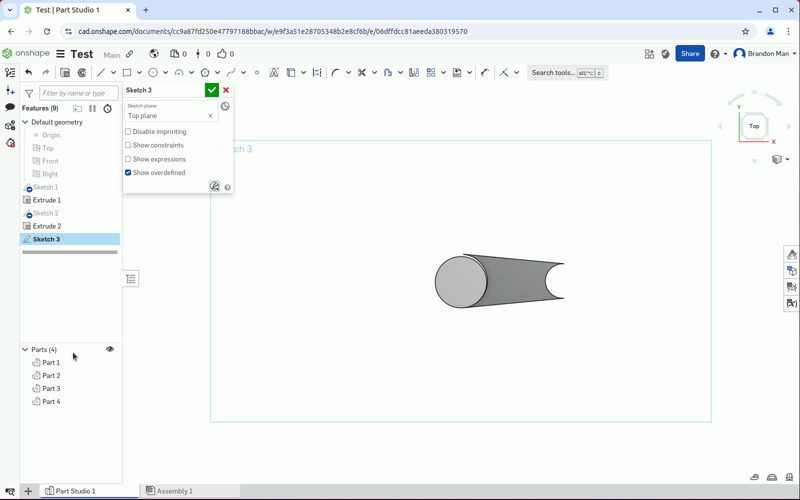
key(y)
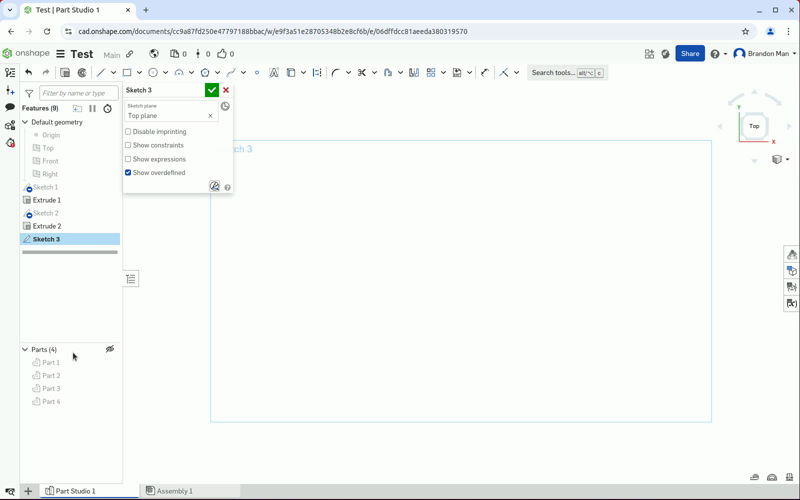
key(c)
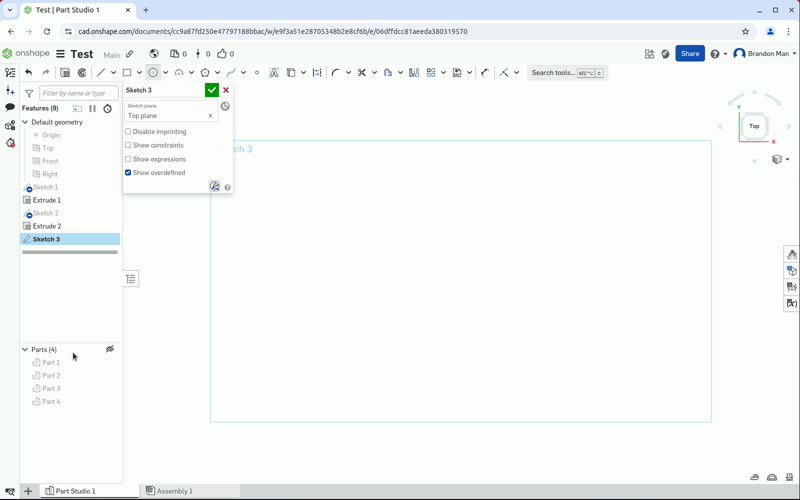
key_down(shift)
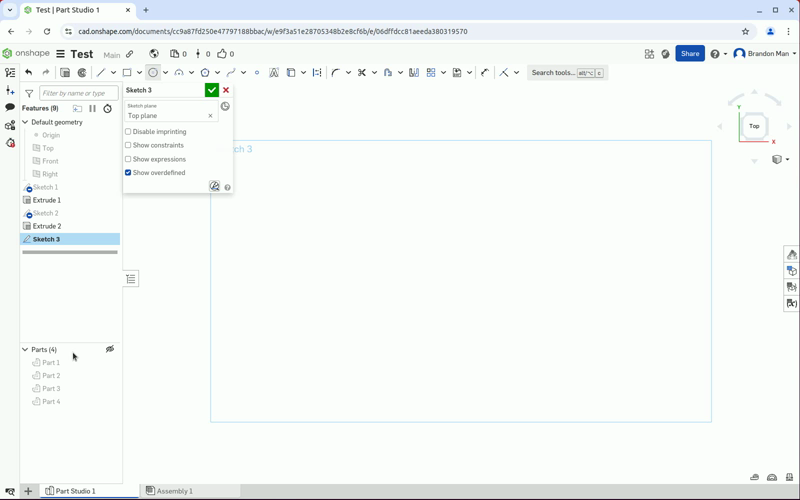
mouse_move(558, 282)
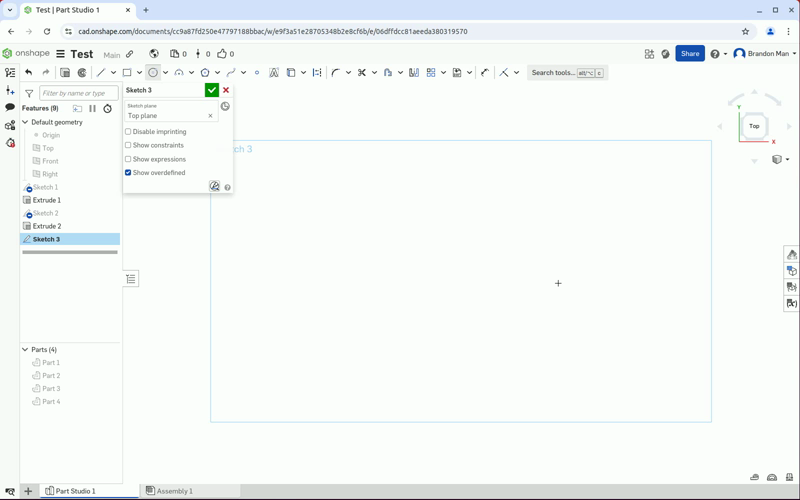
click(558, 282)
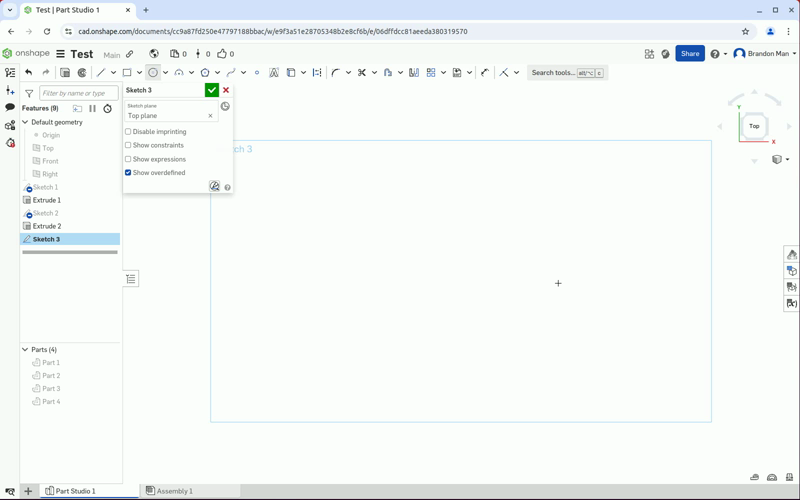
key_up(shift)
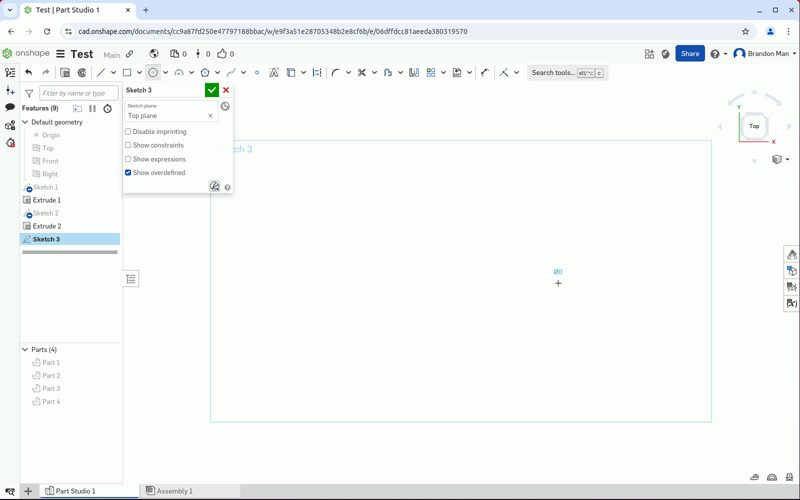
mouse_move(574, 282)
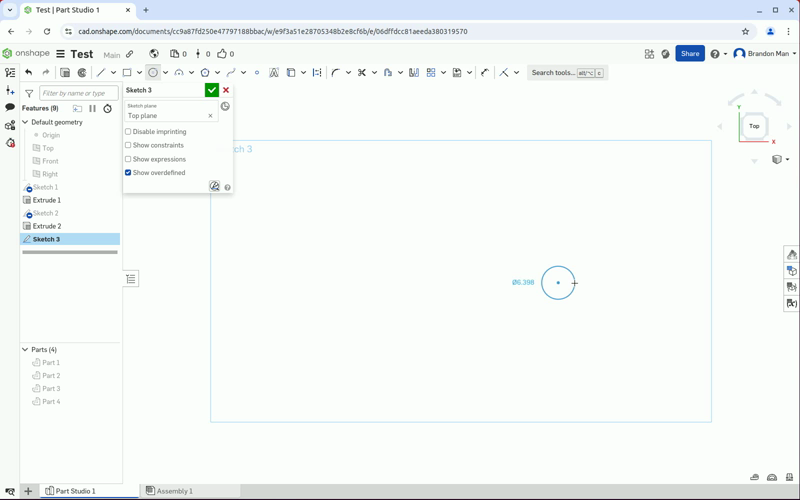
click(574, 282)
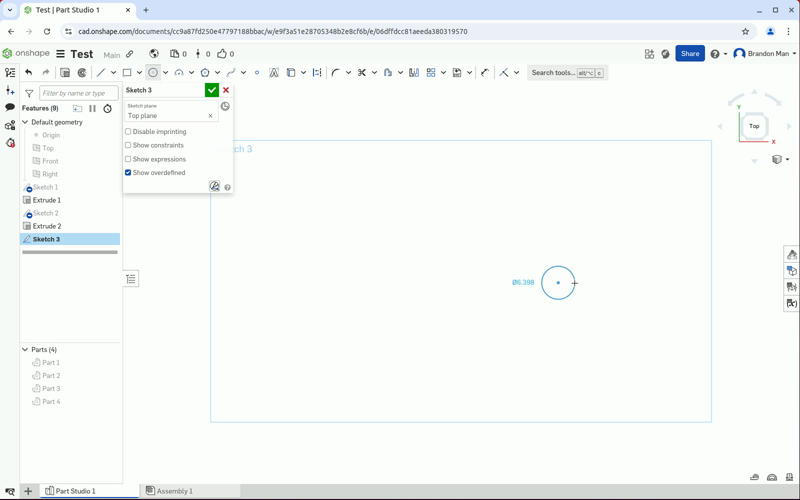
key(esc)
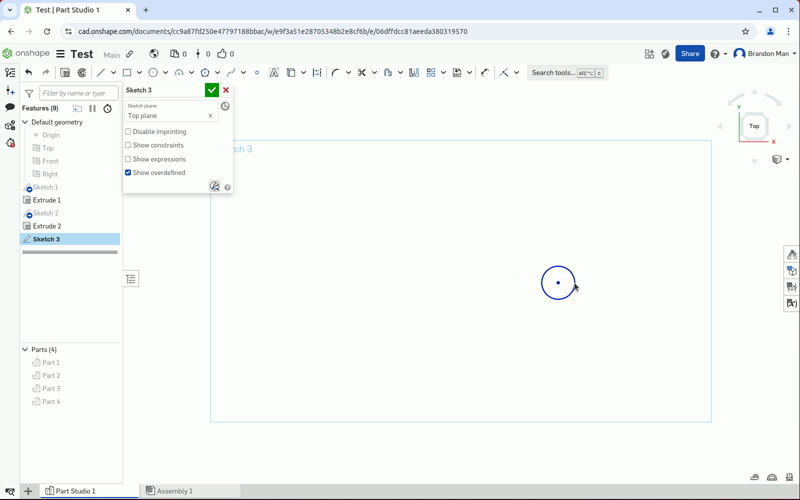
mouse_move(542, 280)
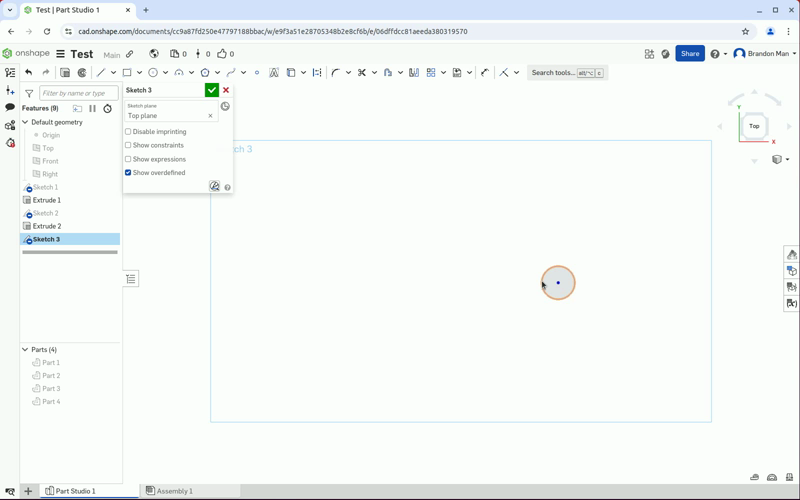
scroll(6)
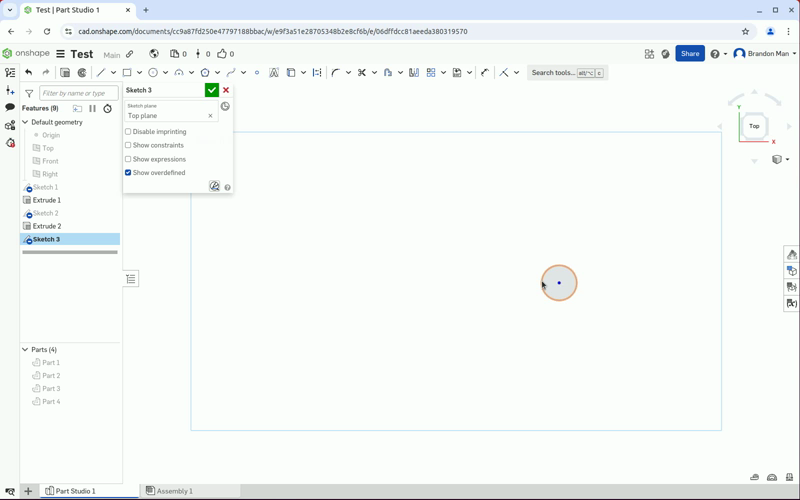
scroll(6)
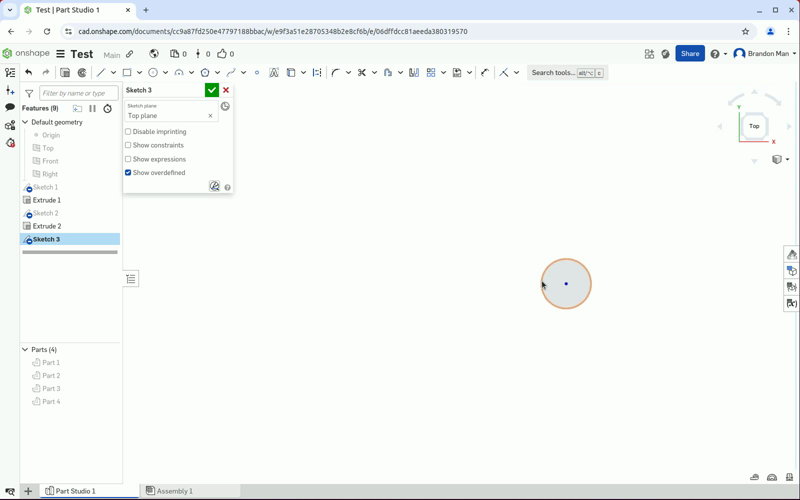
scroll(6)
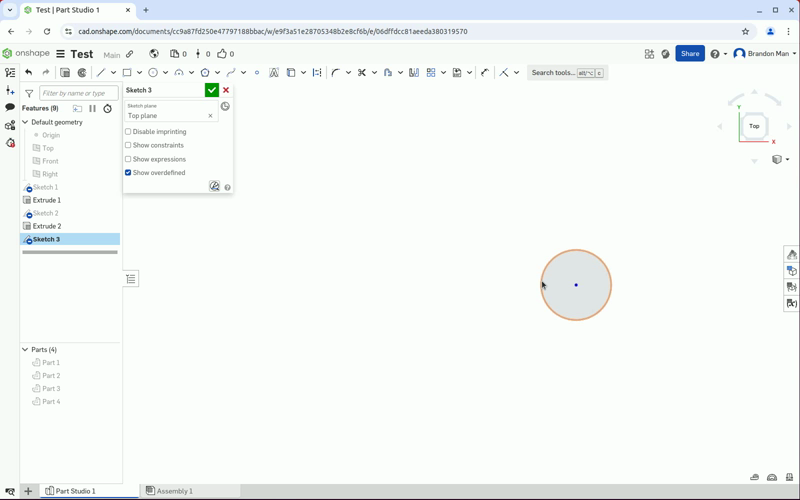
scroll(6)
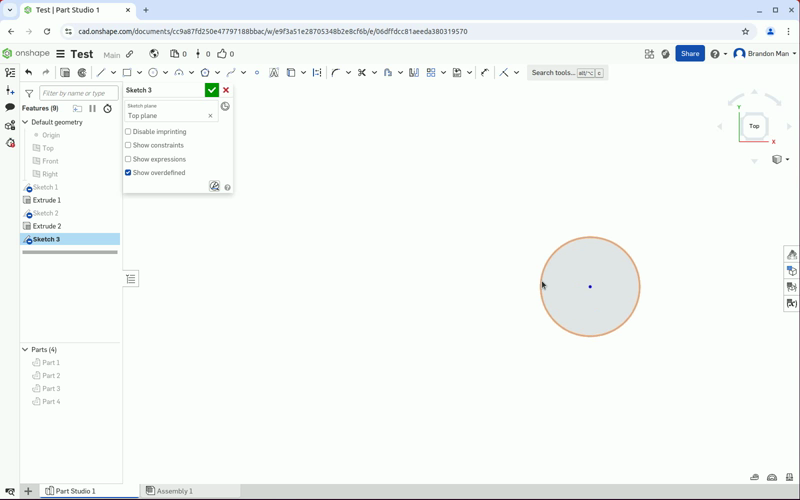
scroll(6)
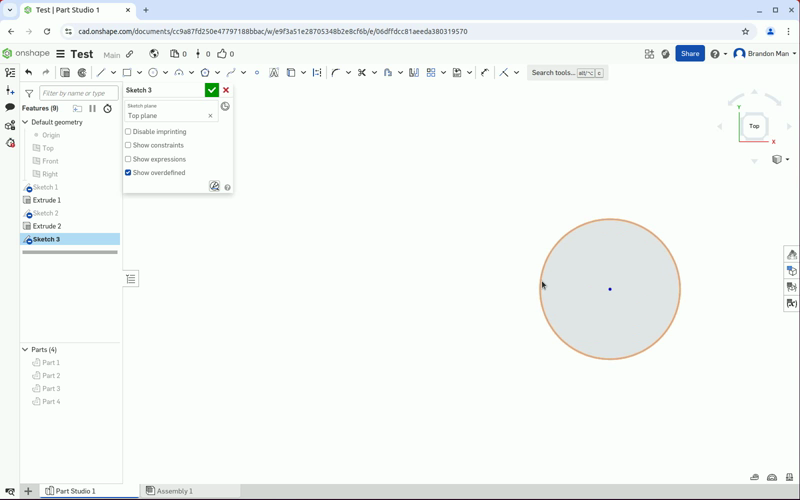
scroll(6)
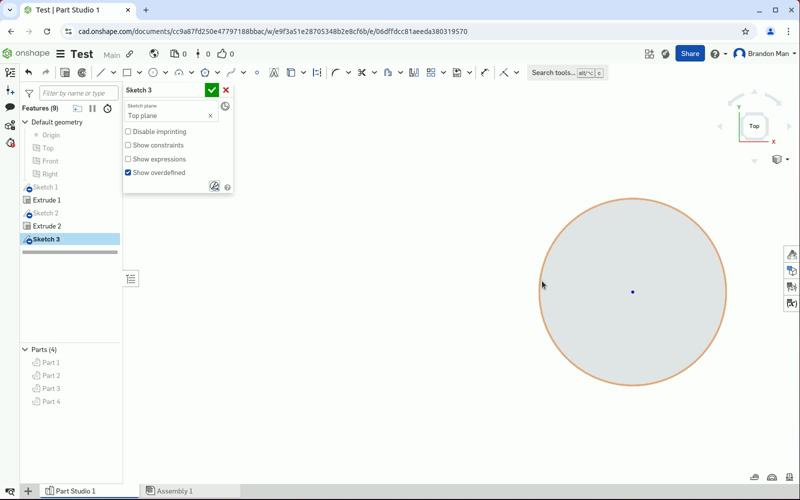
scroll(6)
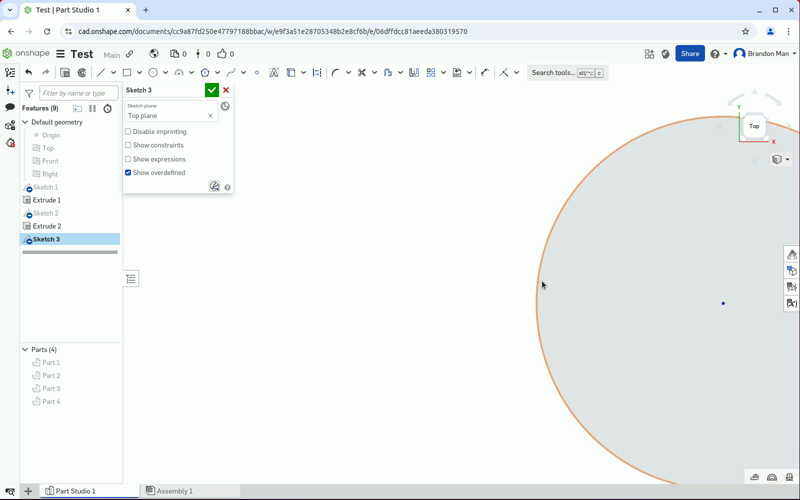
click(542, 280)
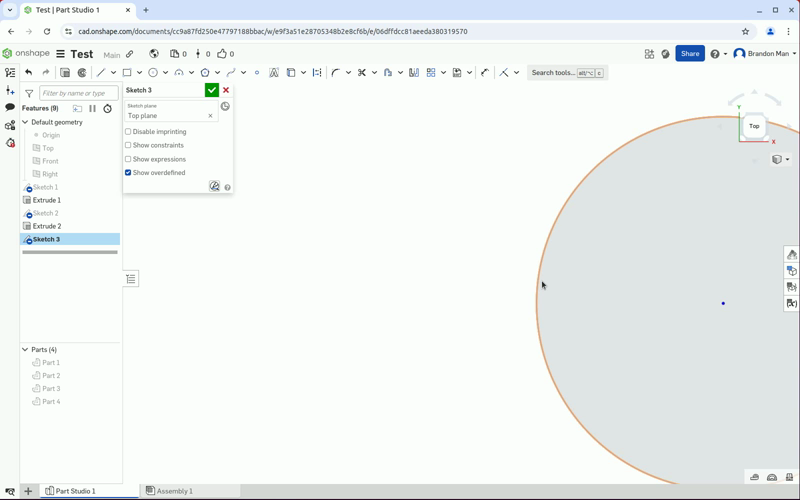
scroll(-6)
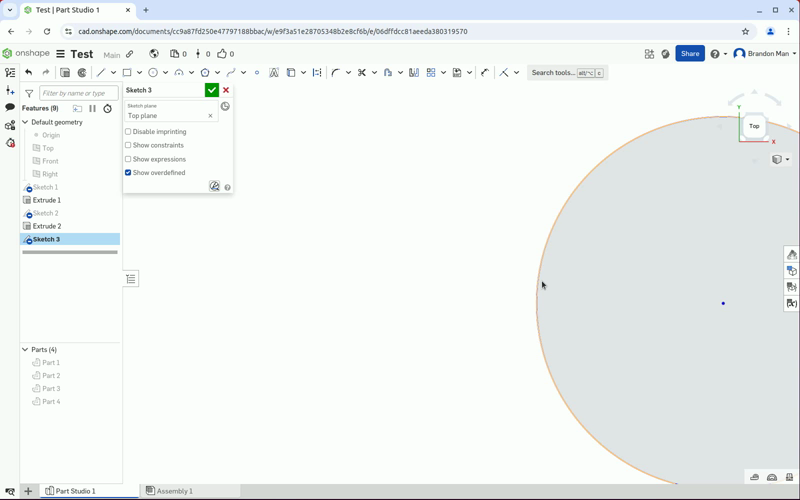
scroll(-6)
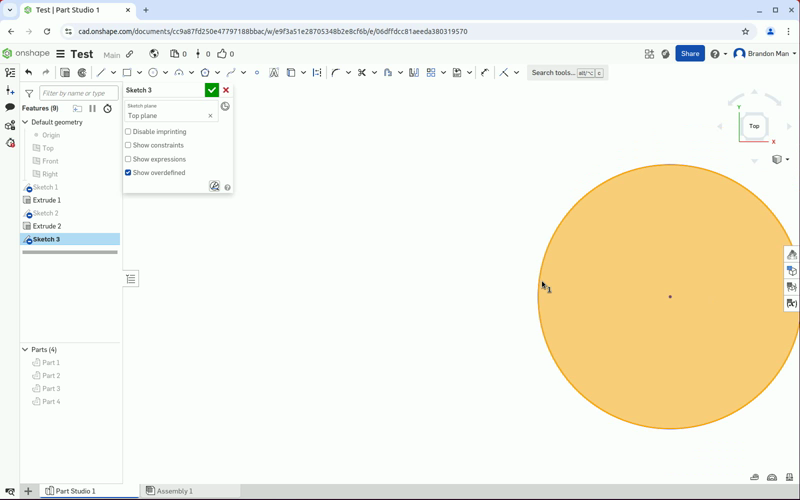
scroll(-6)
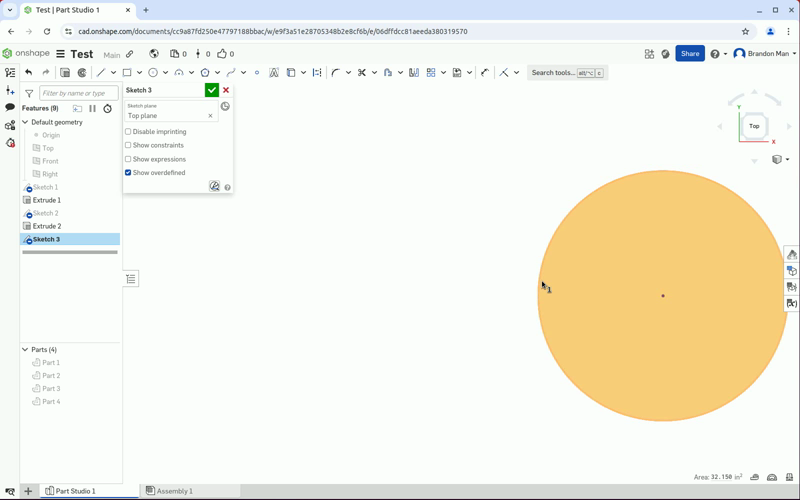
scroll(-6)
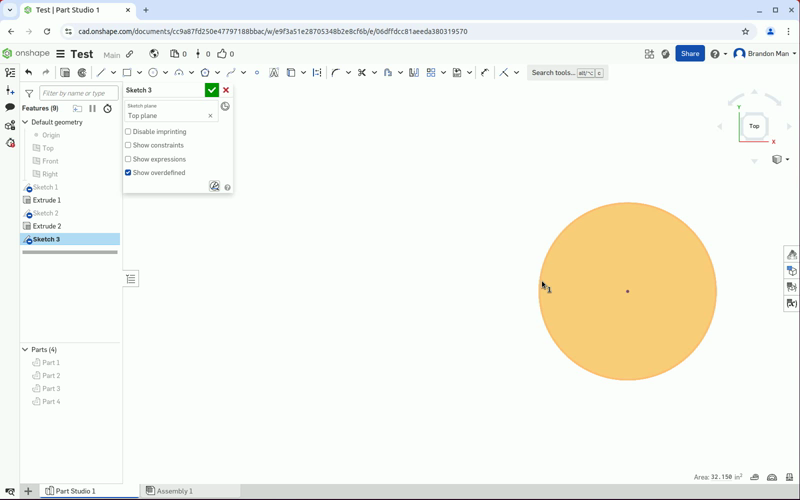
scroll(-6)
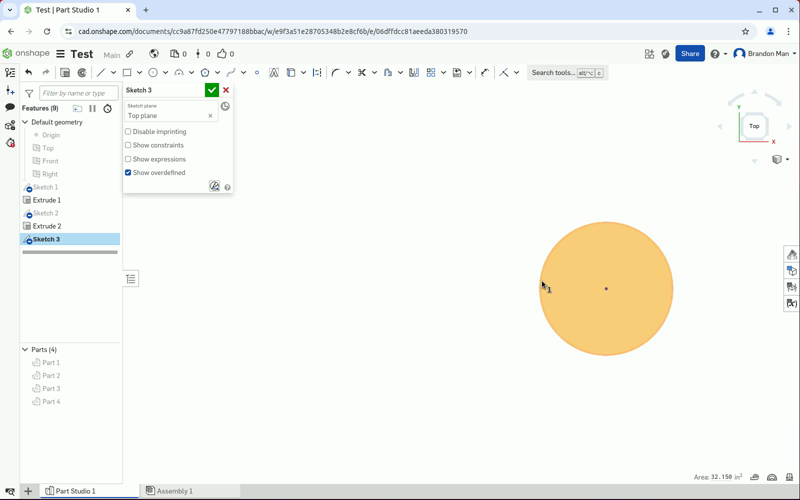
scroll(-6)
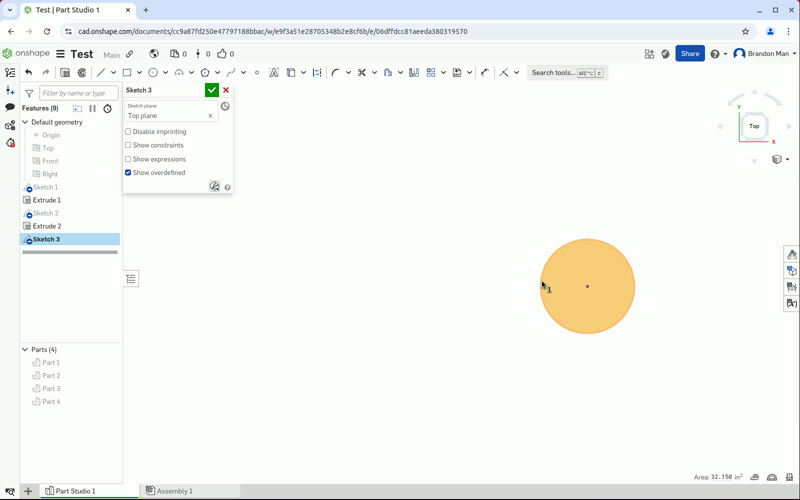
scroll(-6)
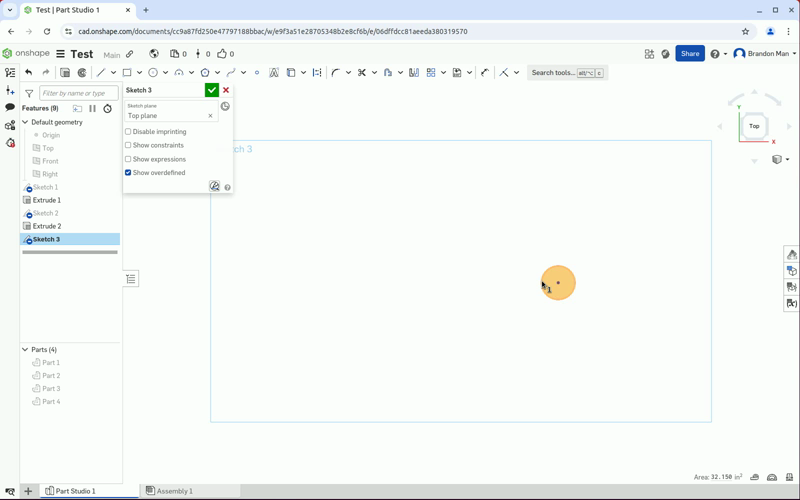
mouse_move(73, 352)
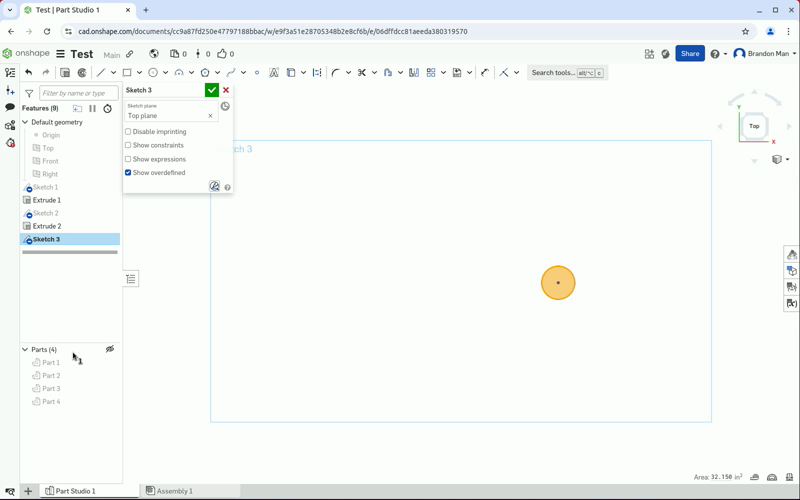
key(shift+y)
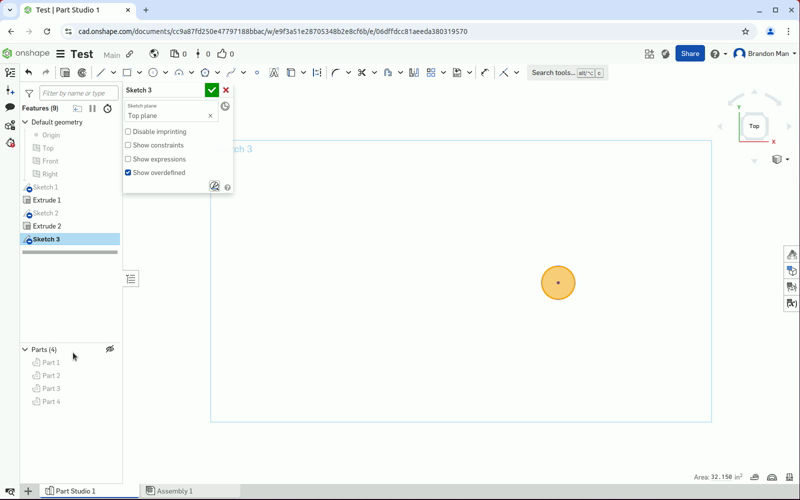
key(shift+e)
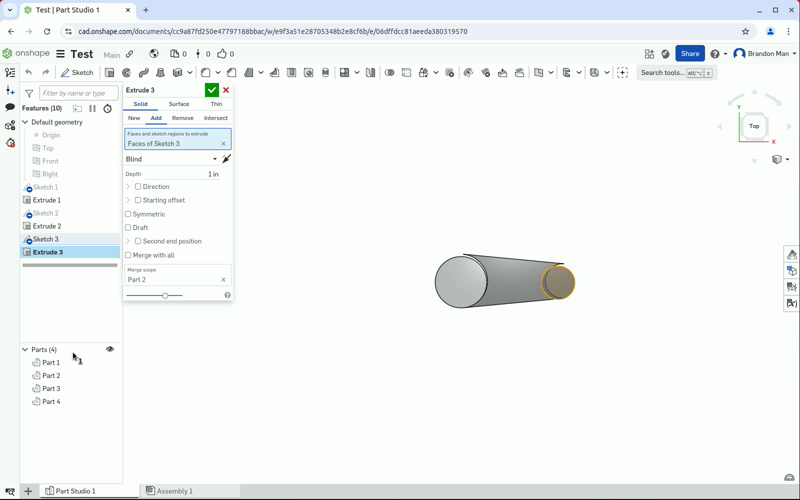
mouse_move(143, 106)
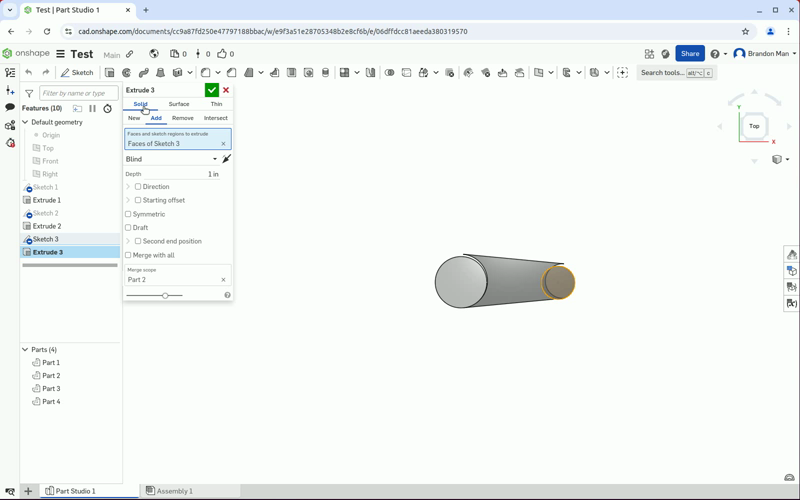
click(143, 106)
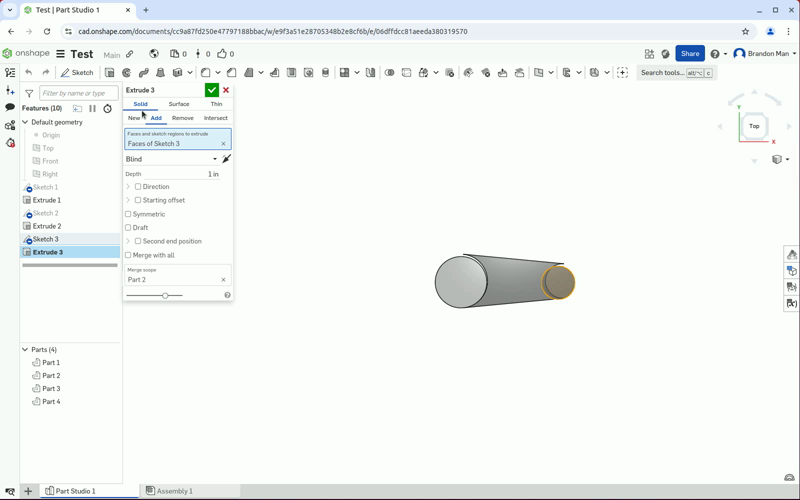
mouse_move(137, 120)
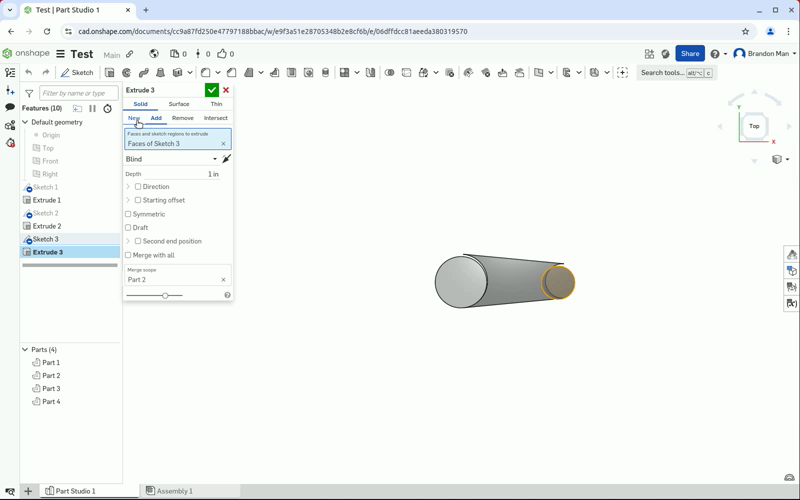
click(137, 120)
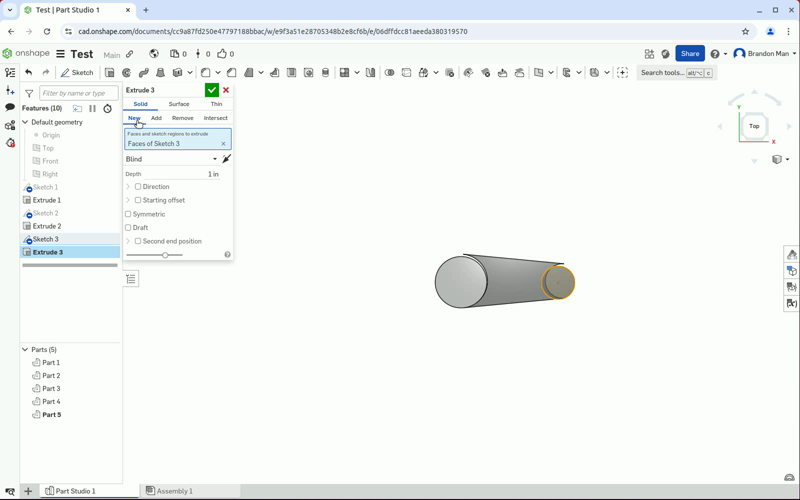
key(tab, 4)
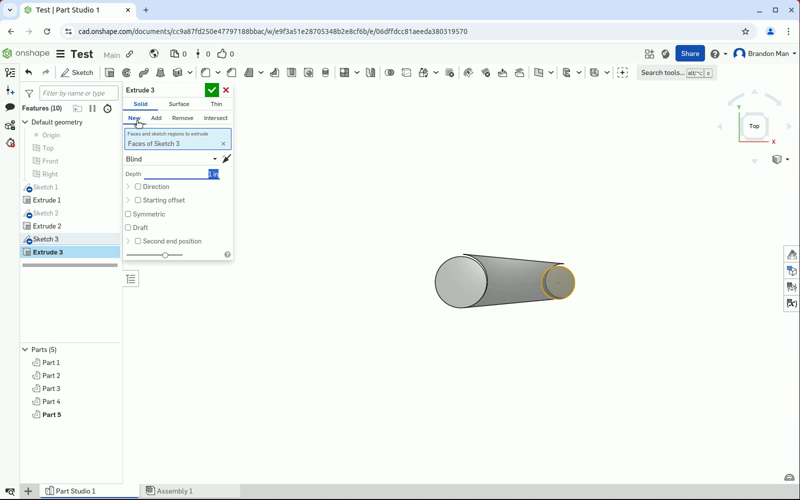
text(5.777)
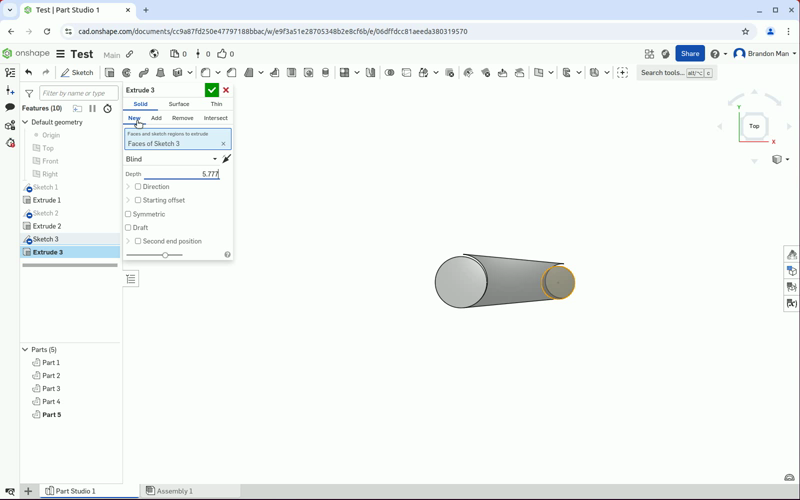
key(enter)
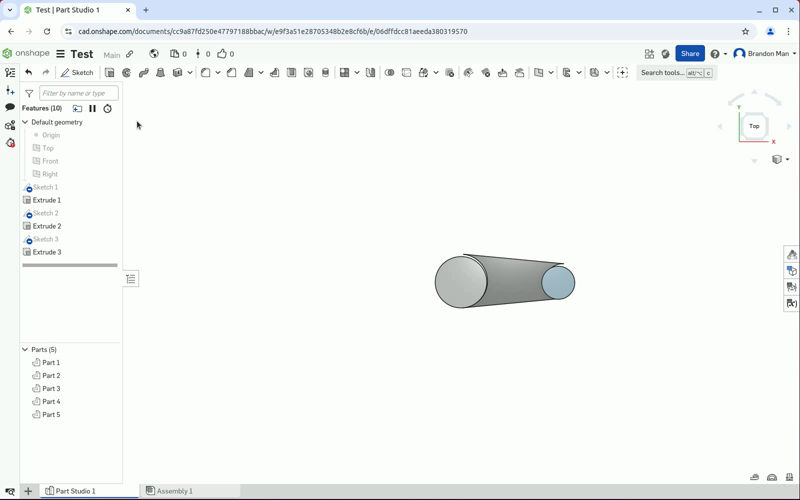
key(shift+h)
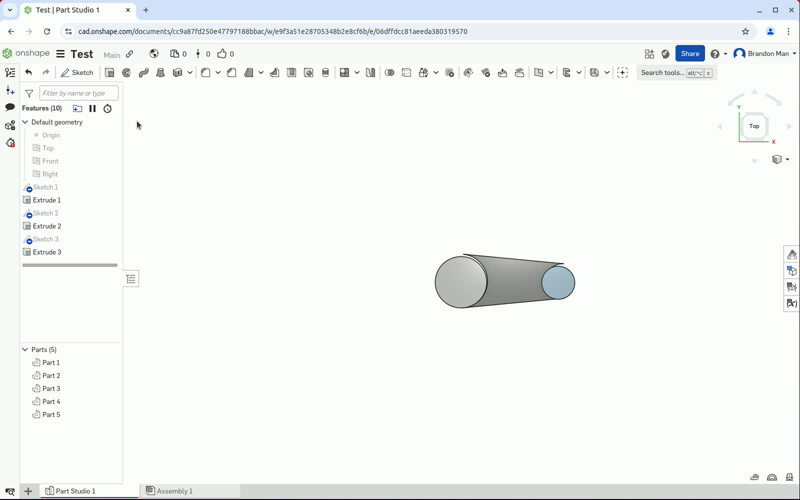
key(shift+h)
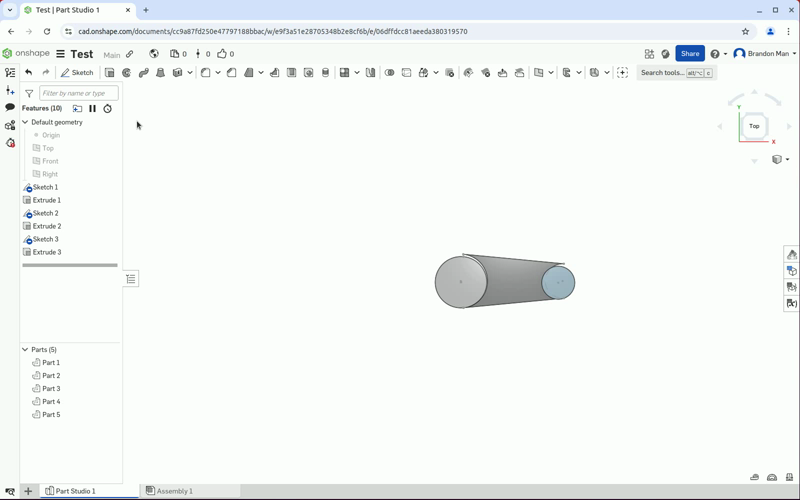
key(shift+7)
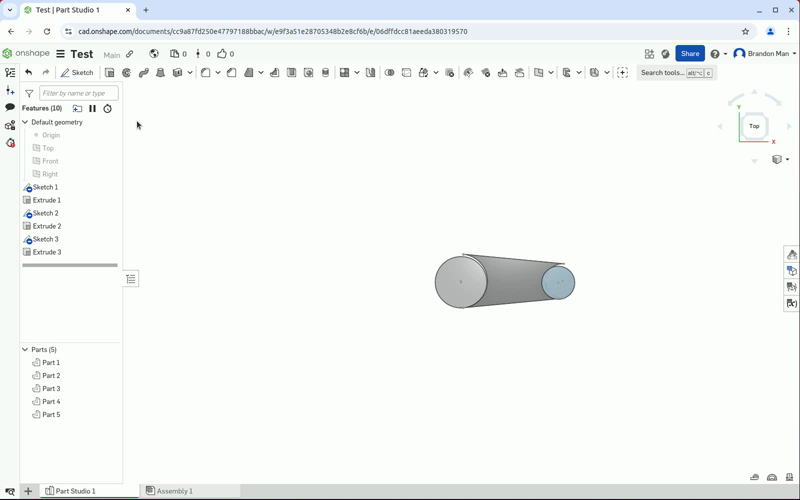
key(up, 3)
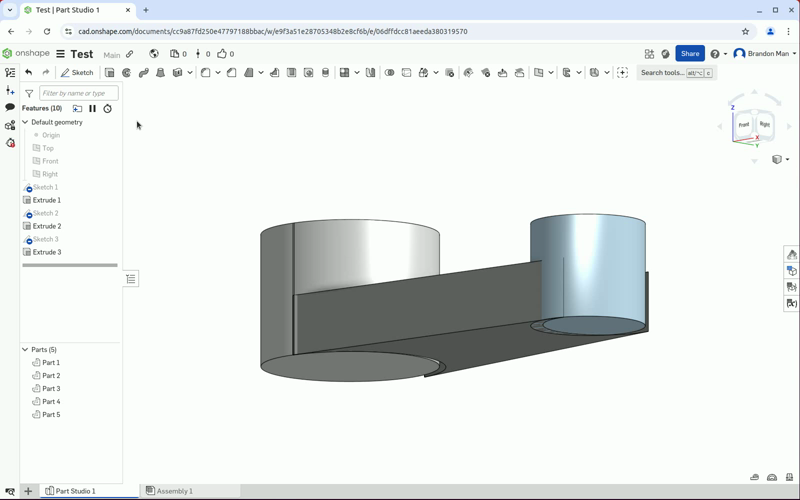
key(left, 3)
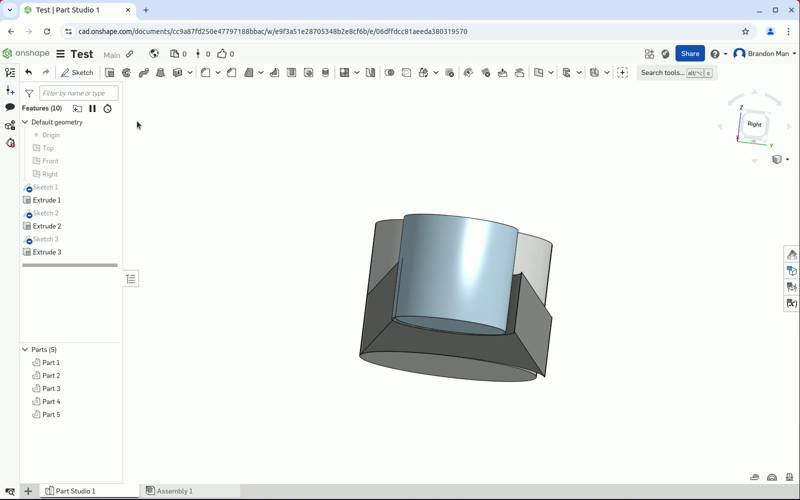
key(right, 3)
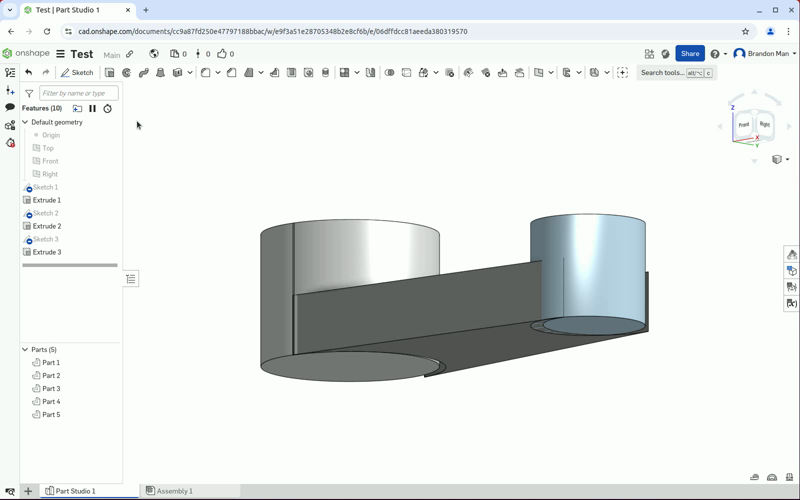
key(down, 3)
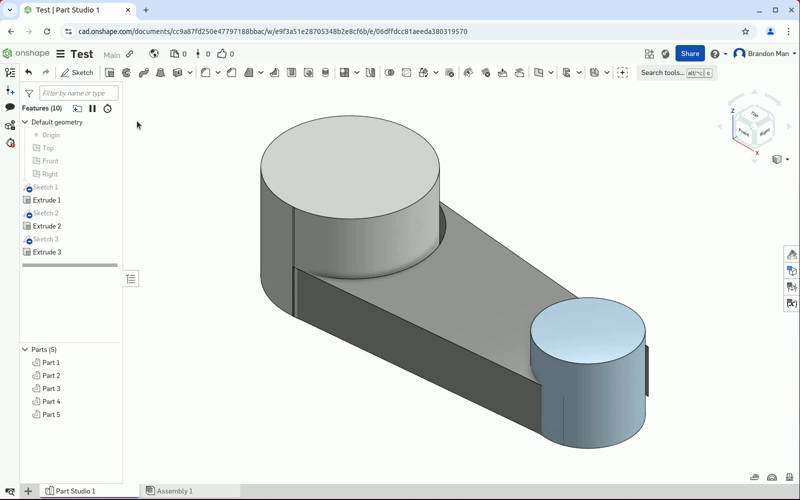
mouse_move(73, 189)
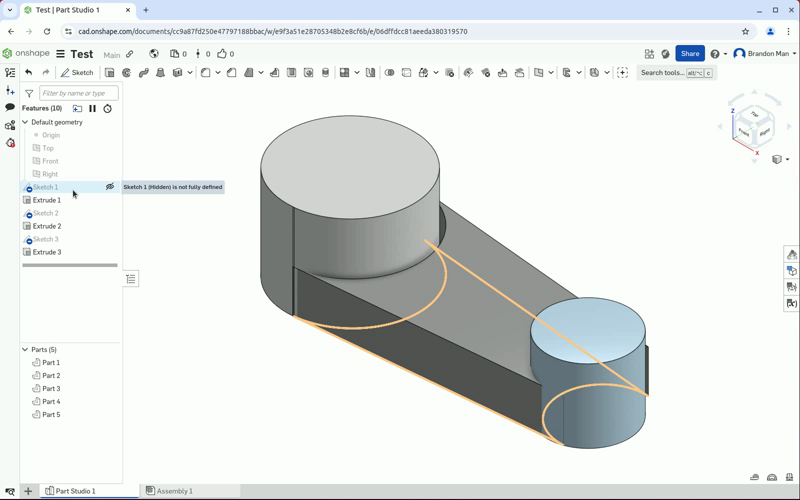
click(73, 189)